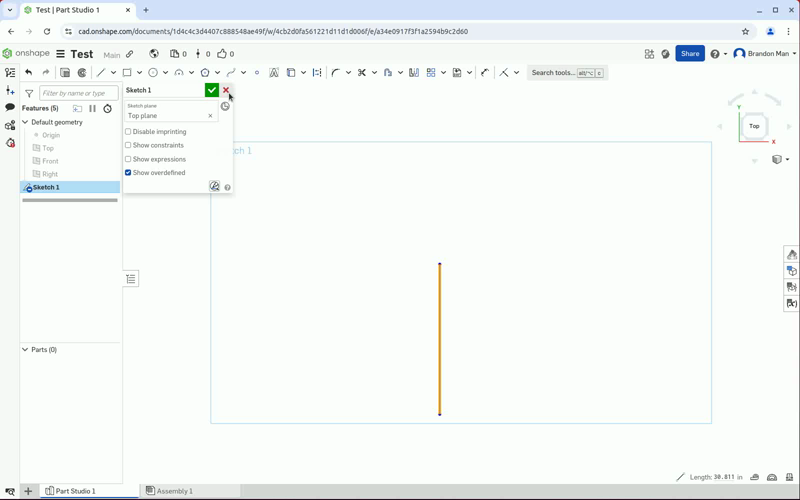
key(shift+h)
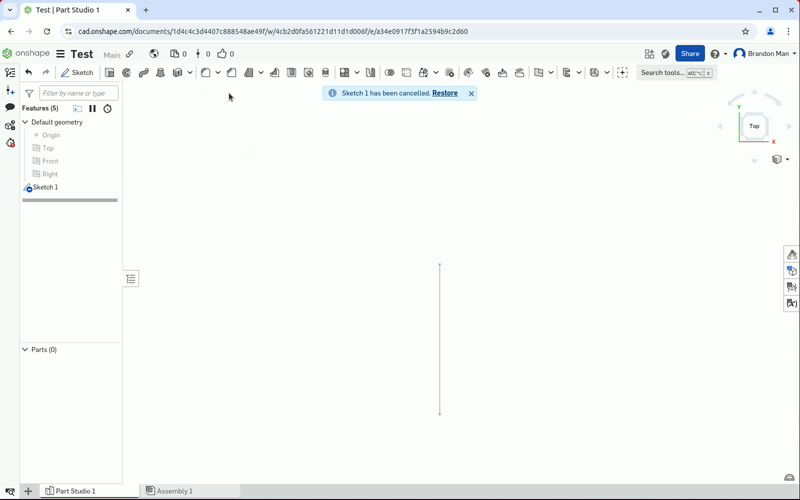
key(shift+s)
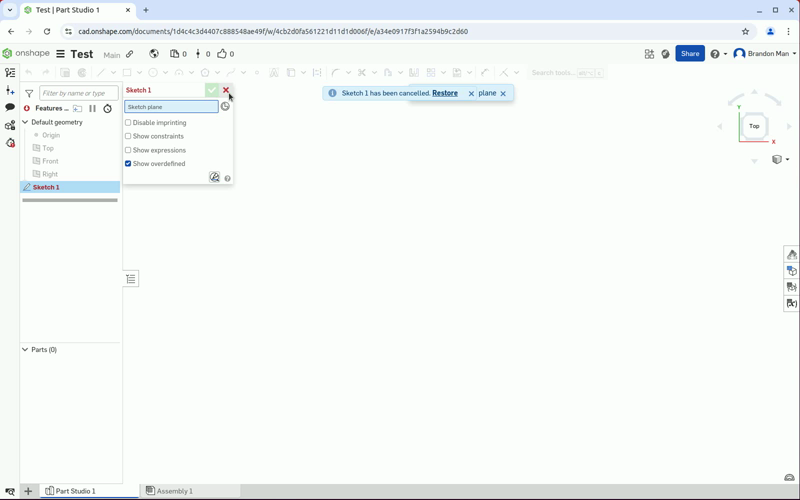
mouse_move(73, 150)
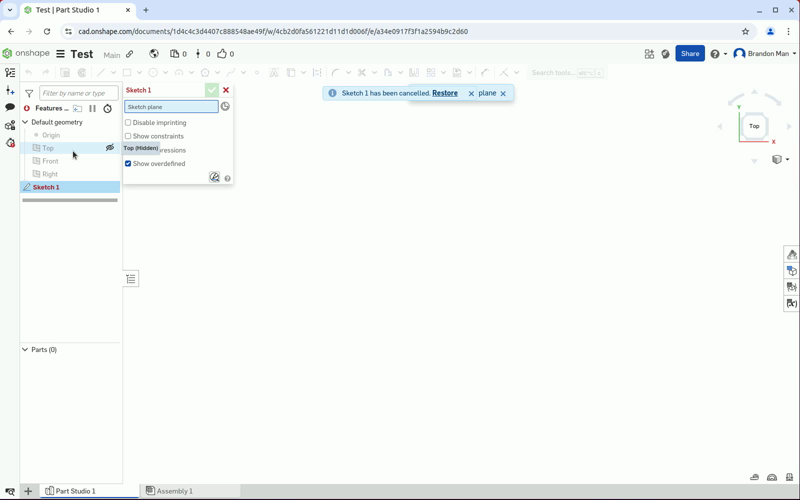
click(73, 150)
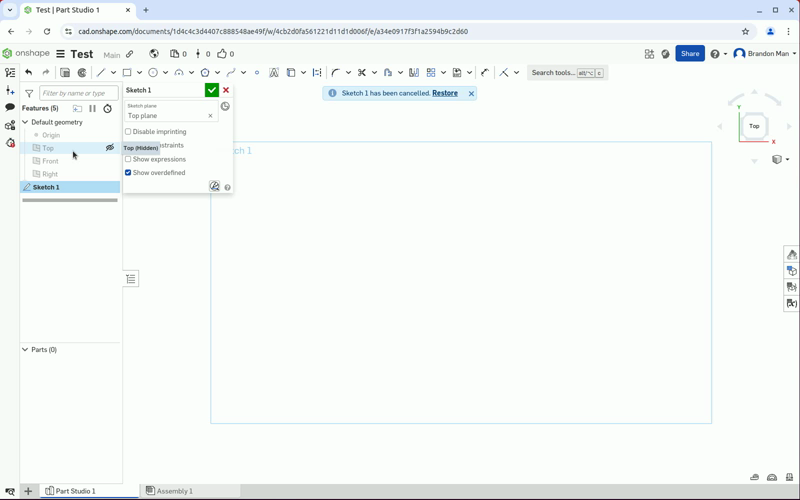
mouse_move(73, 352)
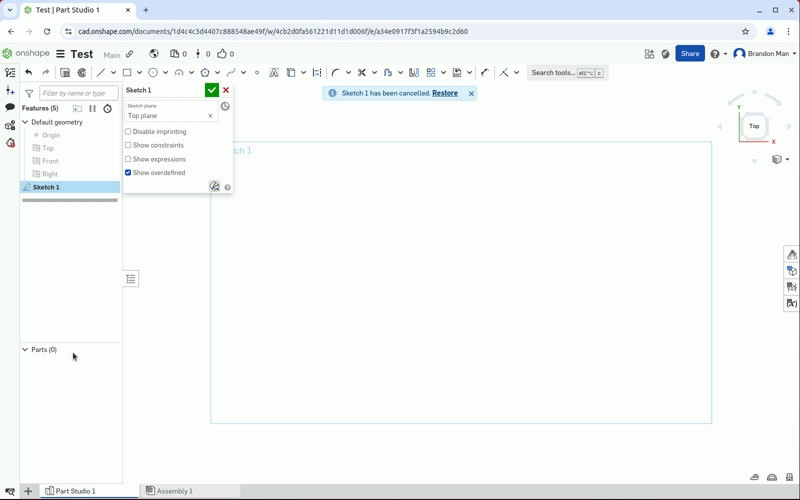
key(y)
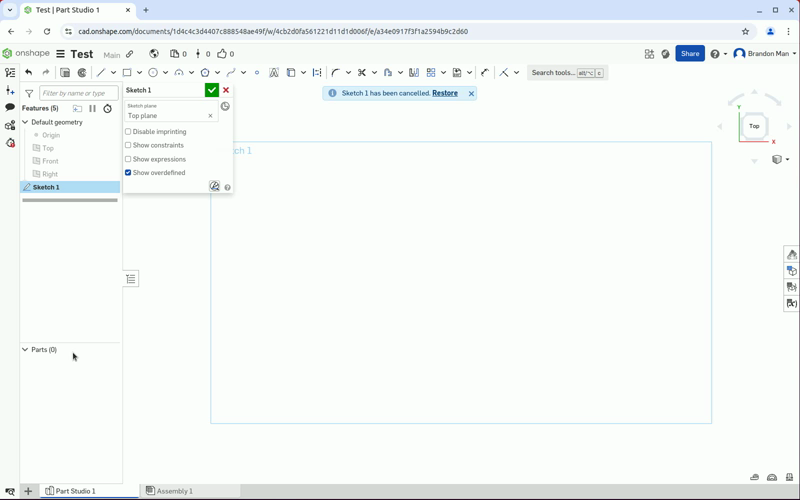
key(l)
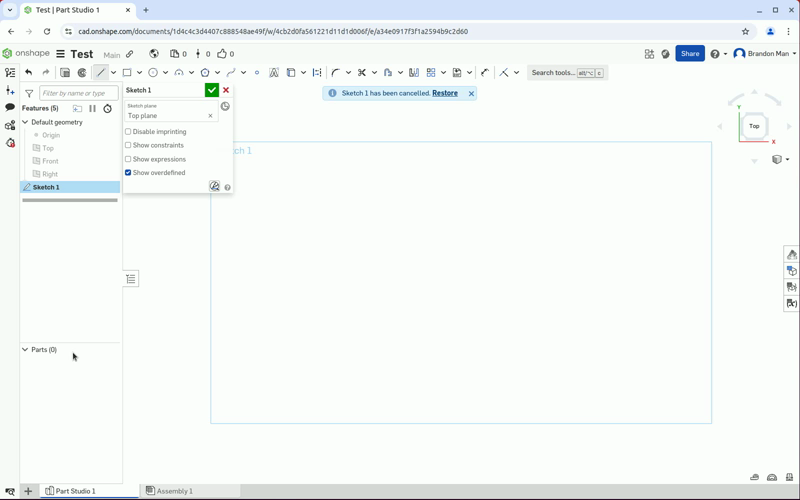
key_down(shift)
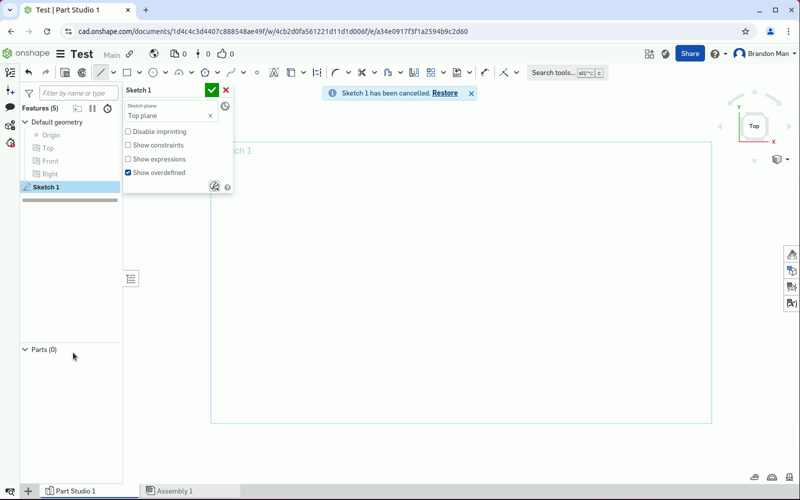
mouse_move(376, 395)
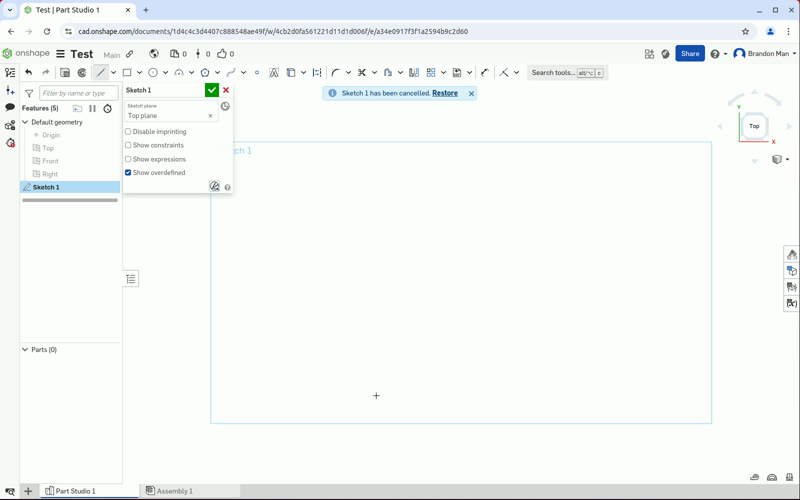
click(376, 395)
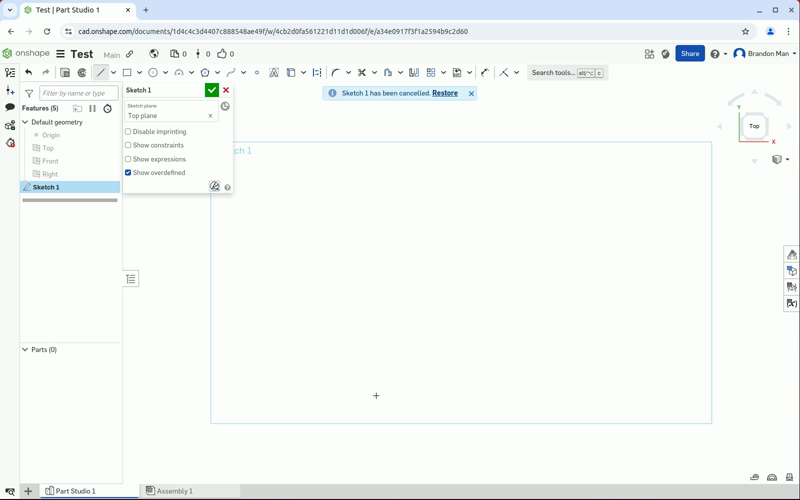
key_up(shift)
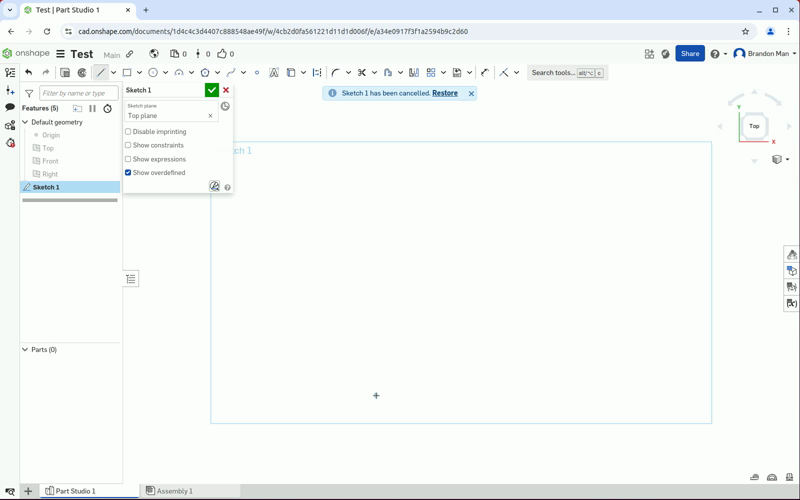
key_down(shift)
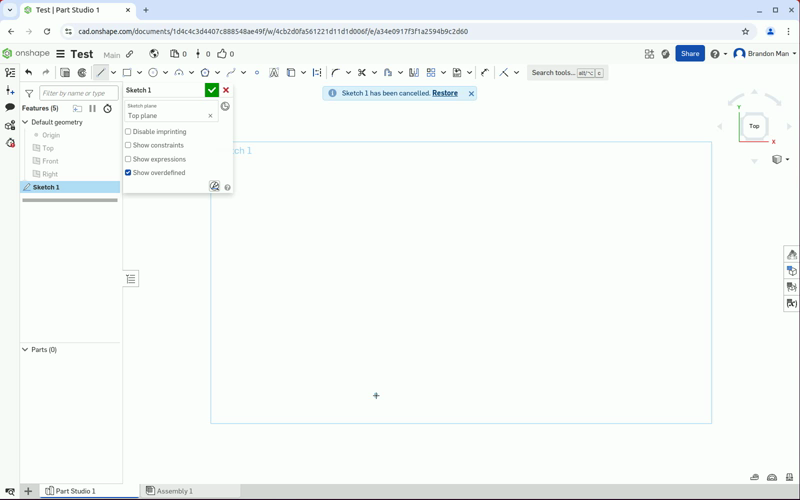
mouse_move(543, 395)
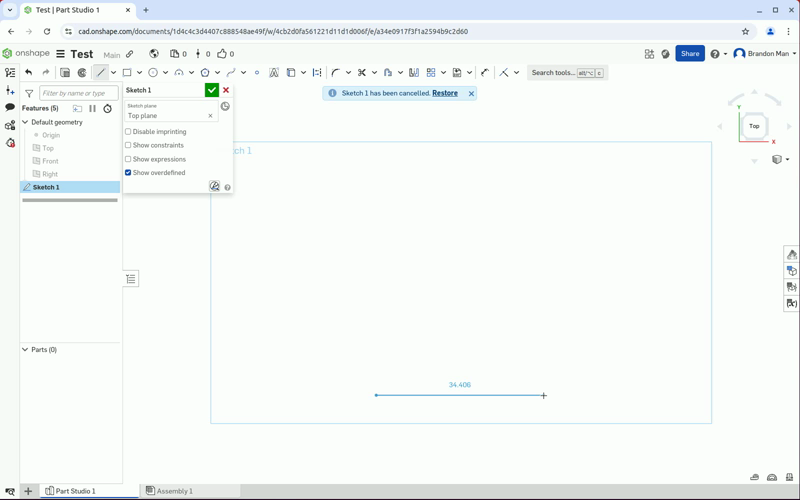
click(543, 395)
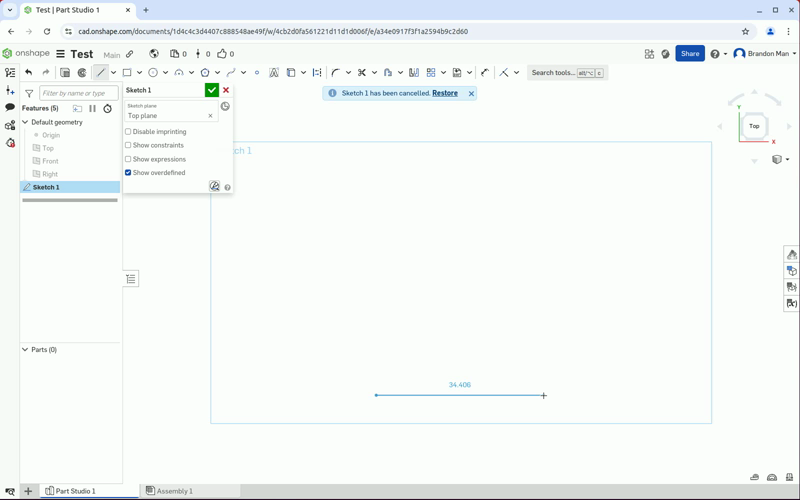
key_up(shift)
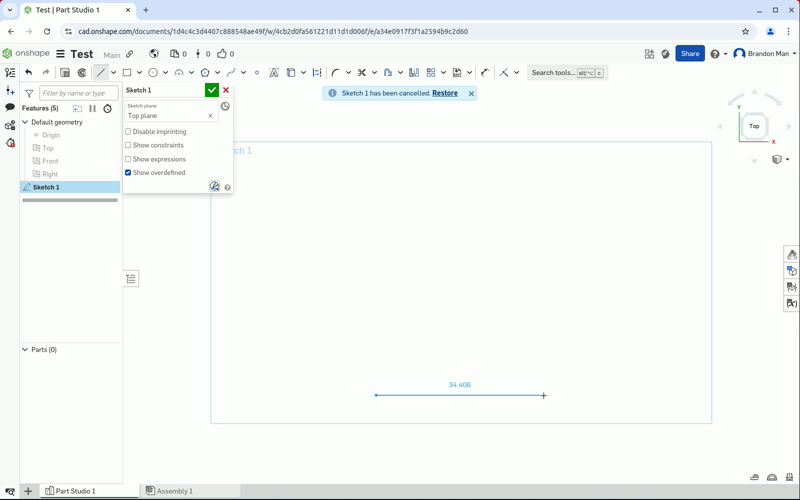
key_down(shift)
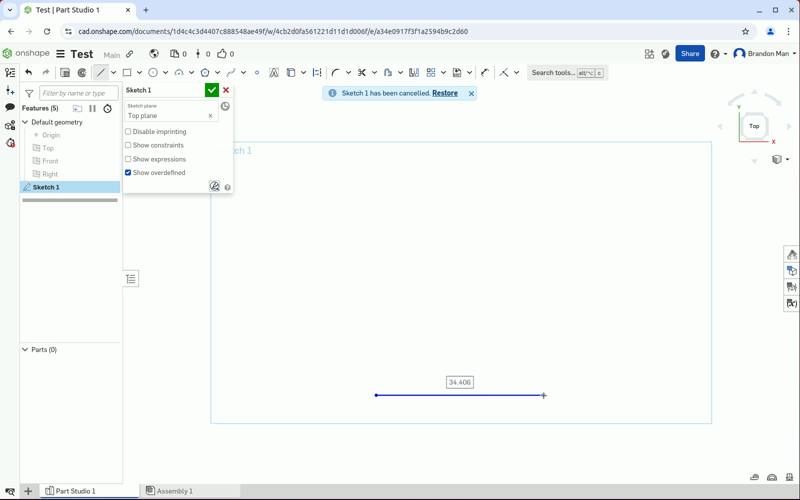
mouse_move(543, 171)
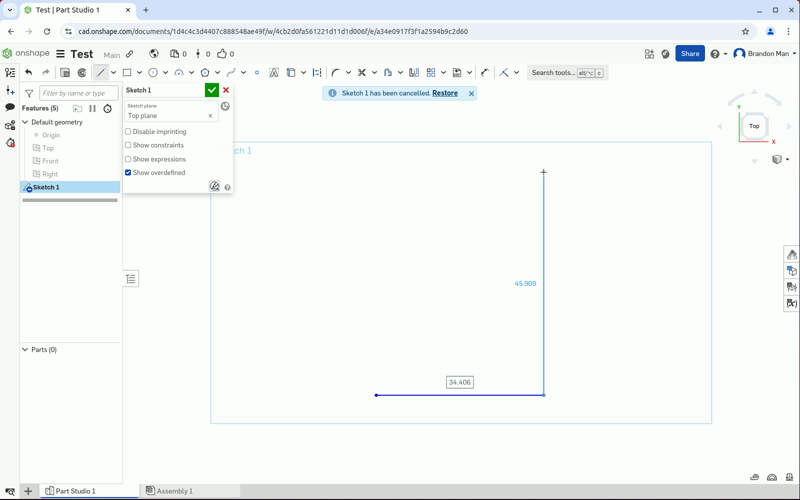
click(543, 171)
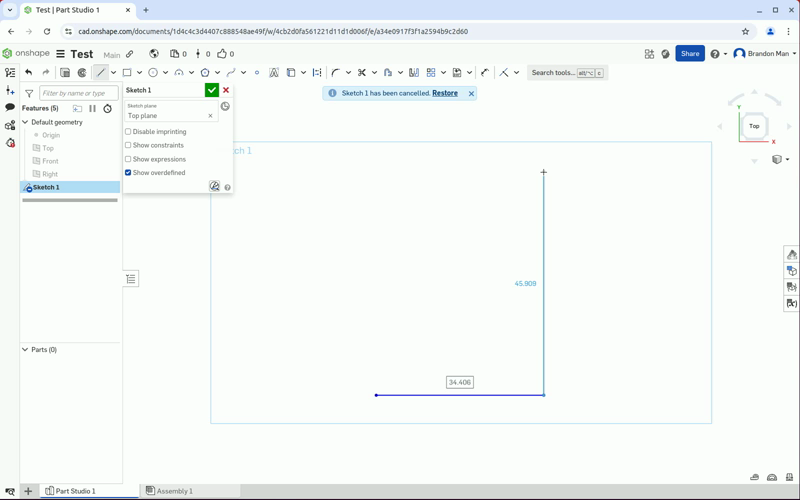
key_up(shift)
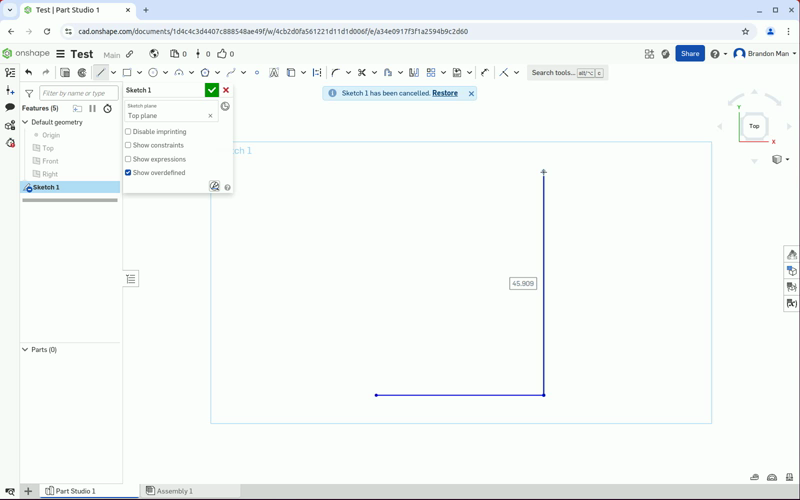
key_down(shift)
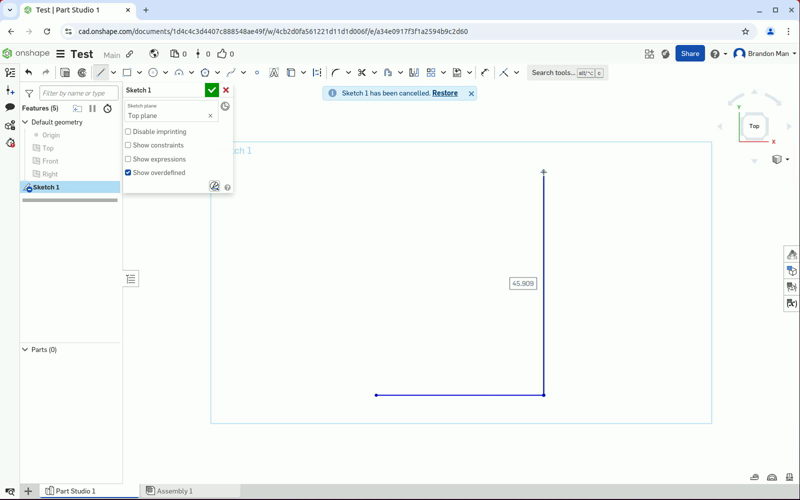
mouse_move(376, 171)
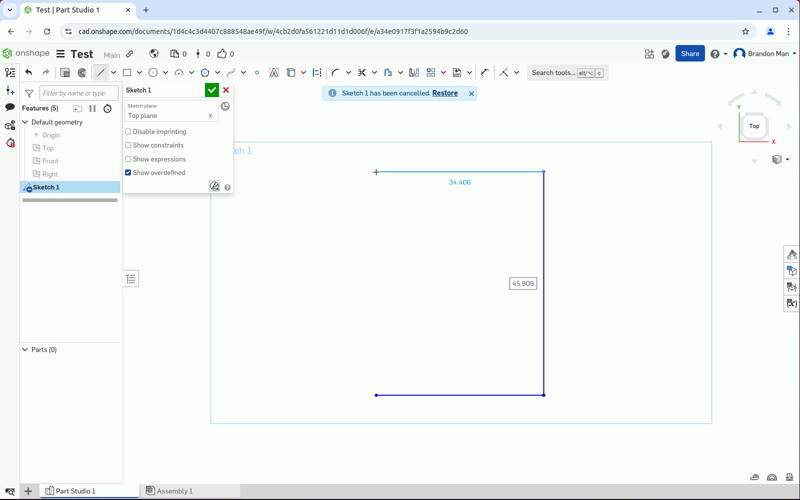
click(376, 171)
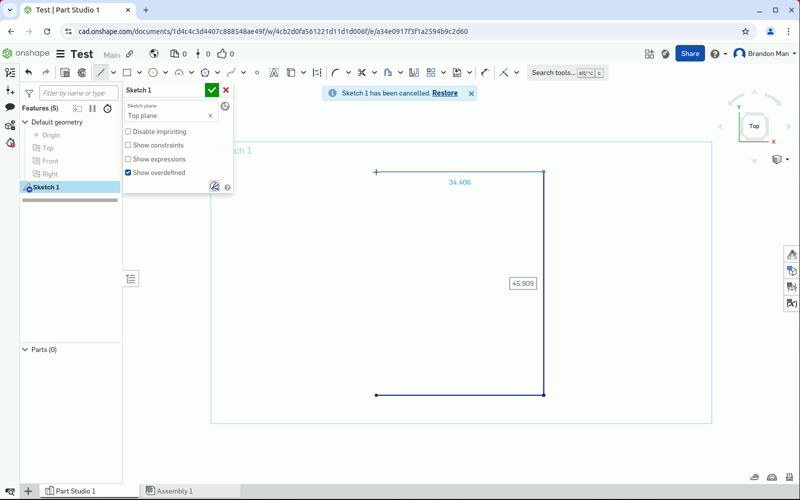
key_up(shift)
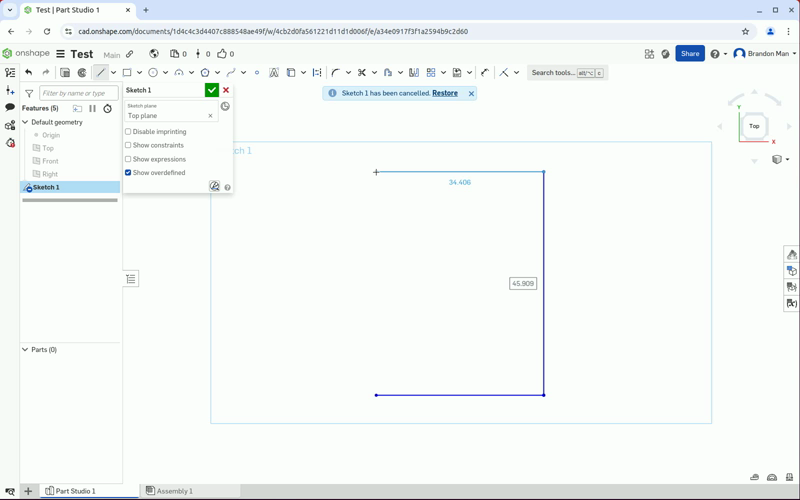
key_down(shift)
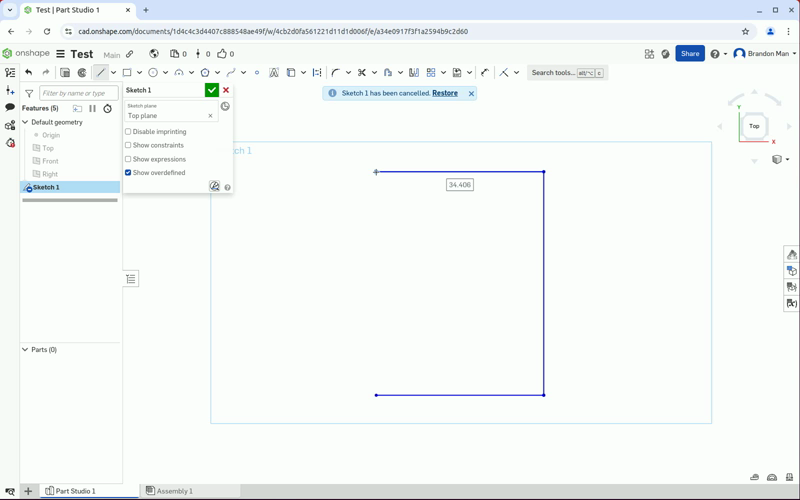
mouse_move(376, 395)
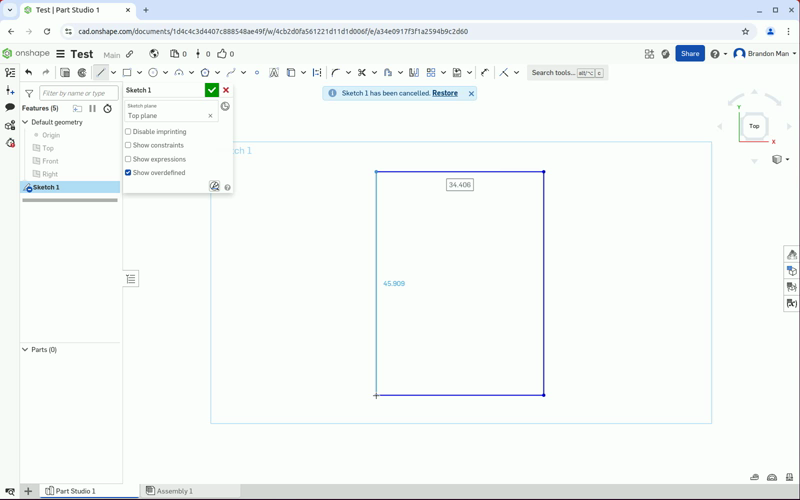
key_up(shift)
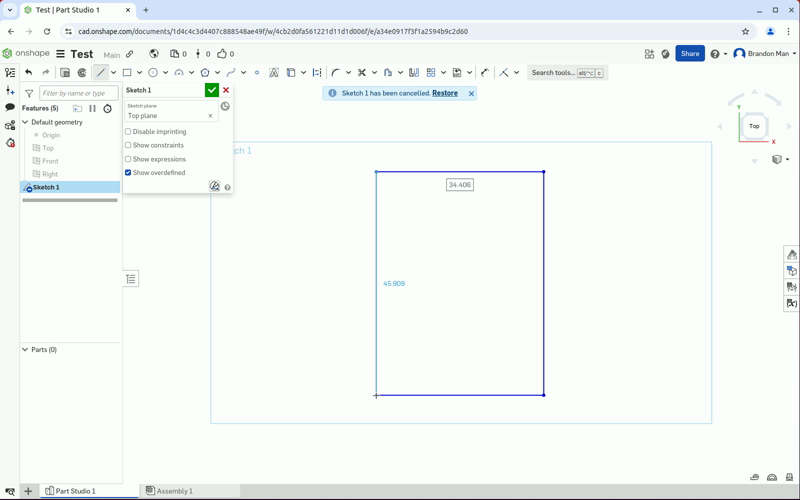
click(376, 395)
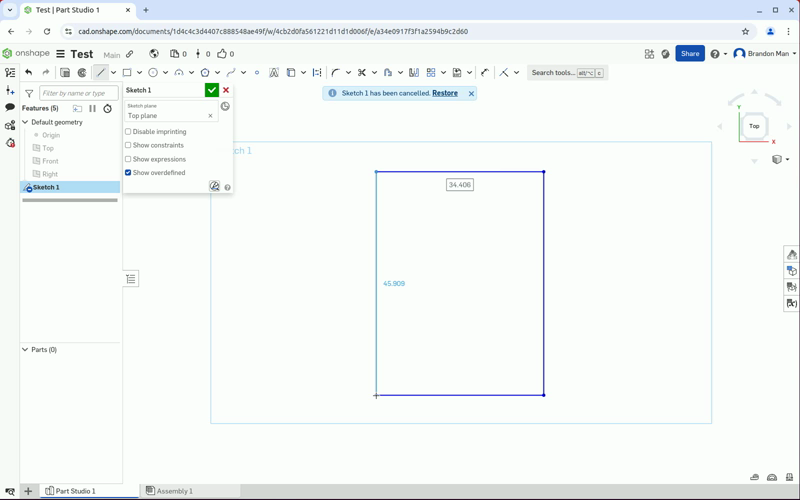
key(esc)
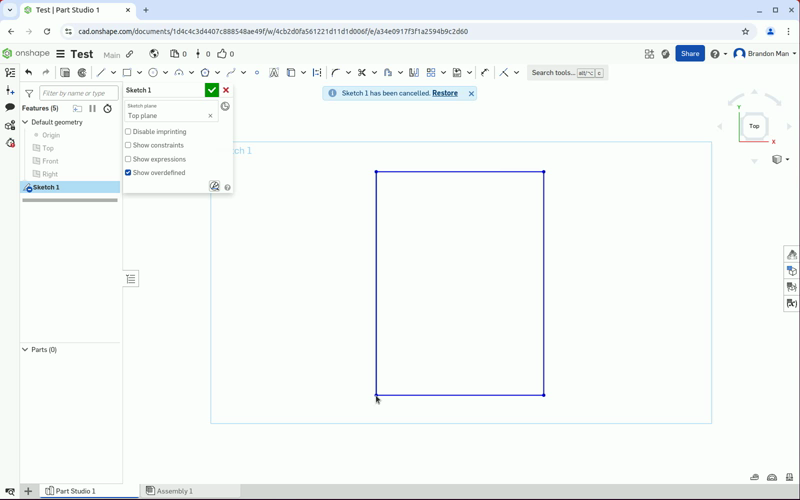
key(a)
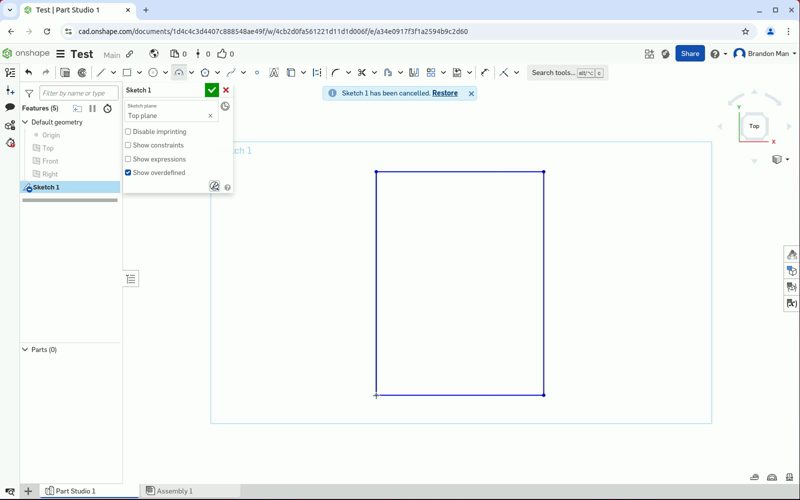
key_down(shift)
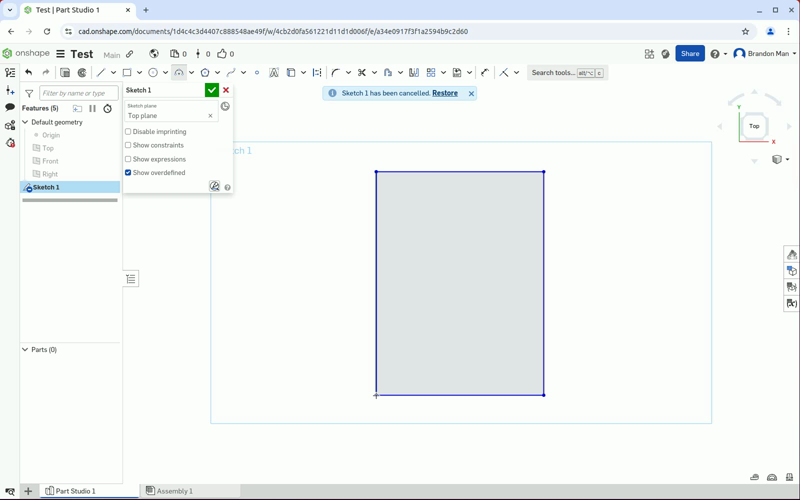
mouse_move(421, 308)
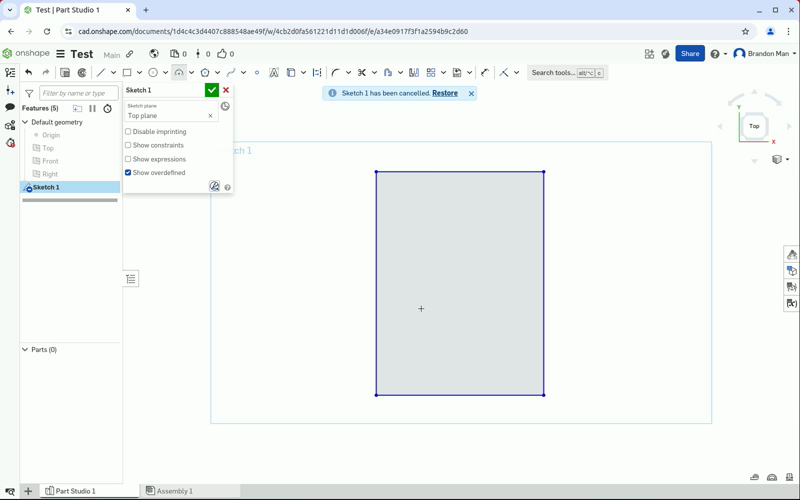
click(421, 308)
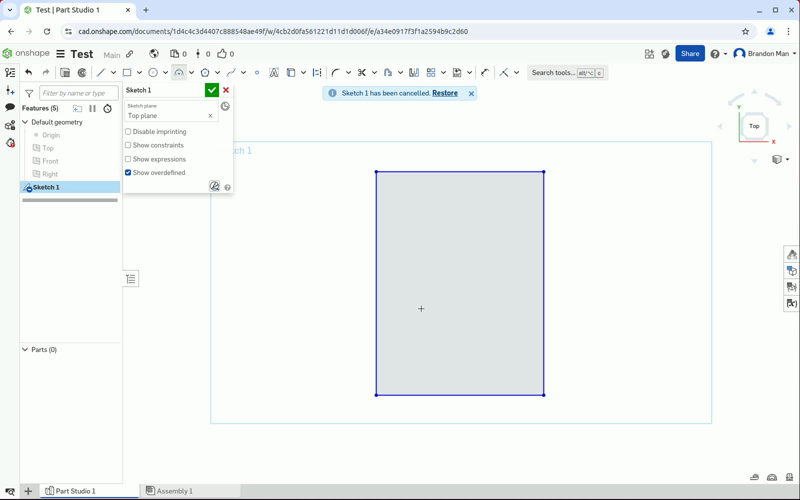
key_up(shift)
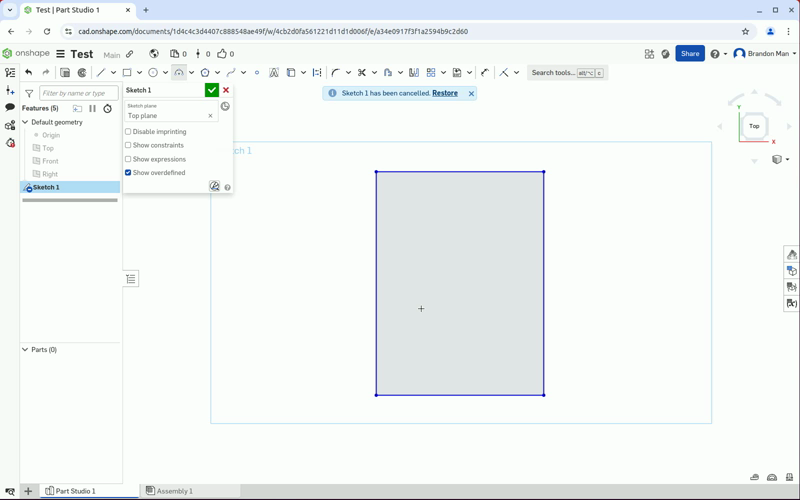
key_down(shift)
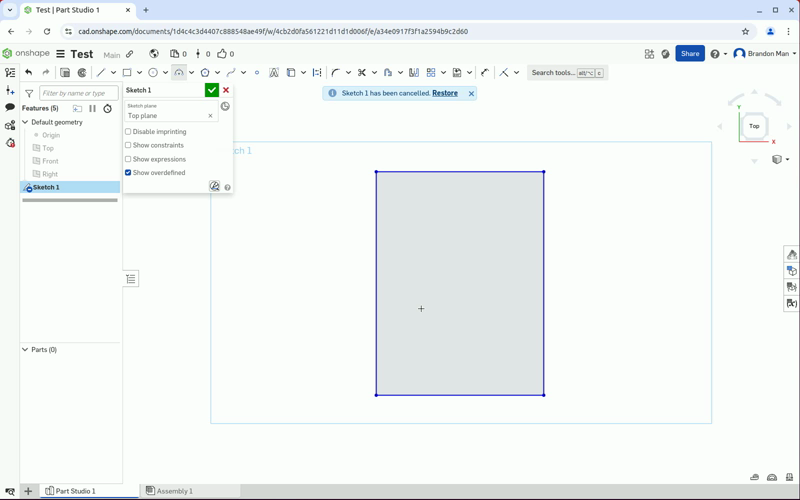
mouse_move(451, 331)
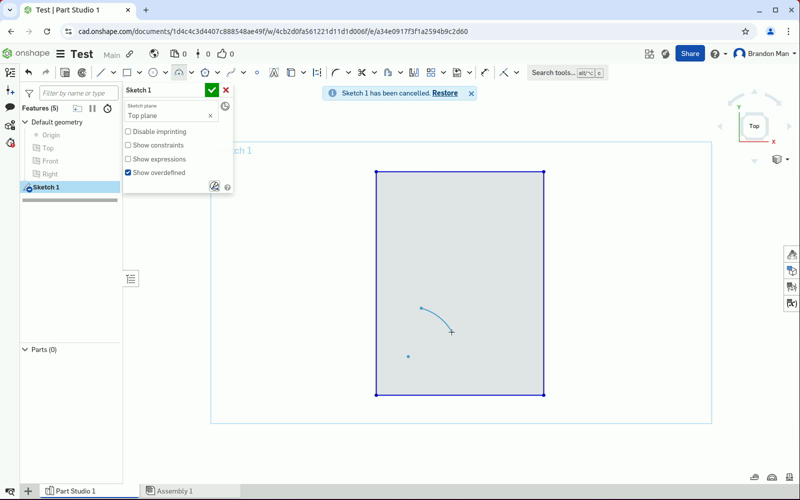
click(451, 331)
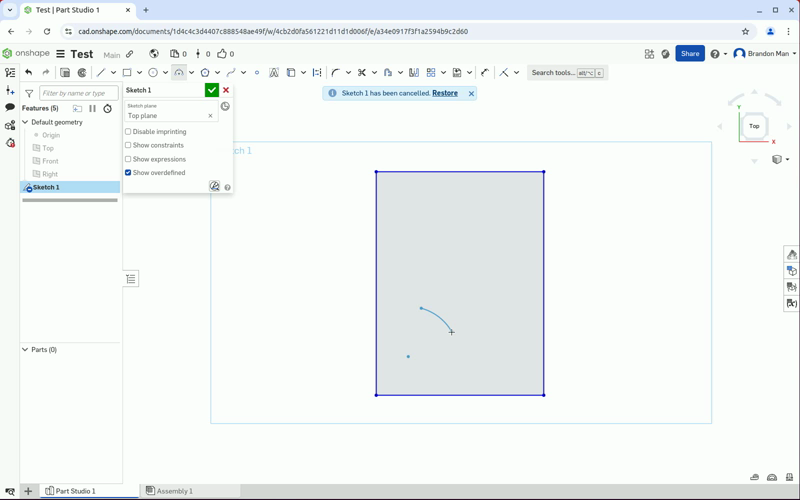
mouse_move(424, 335)
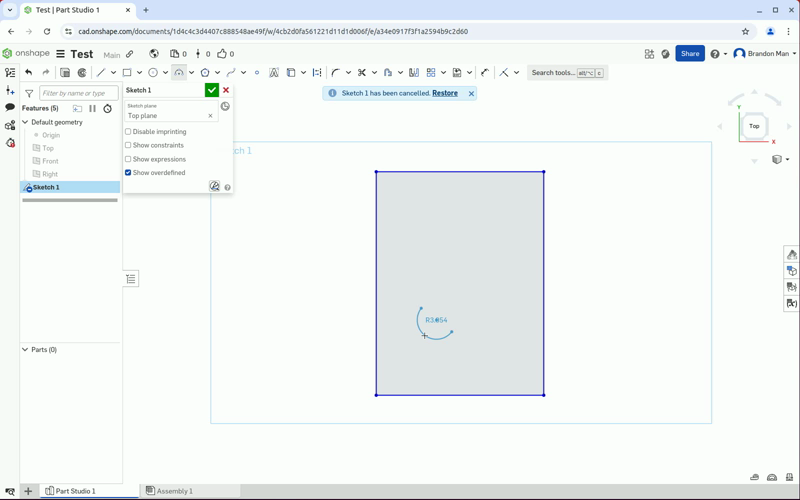
click(424, 335)
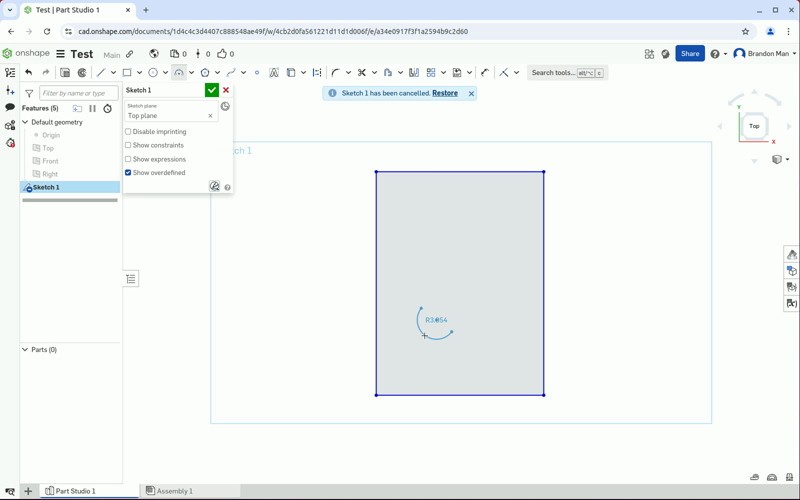
key_up(shift)
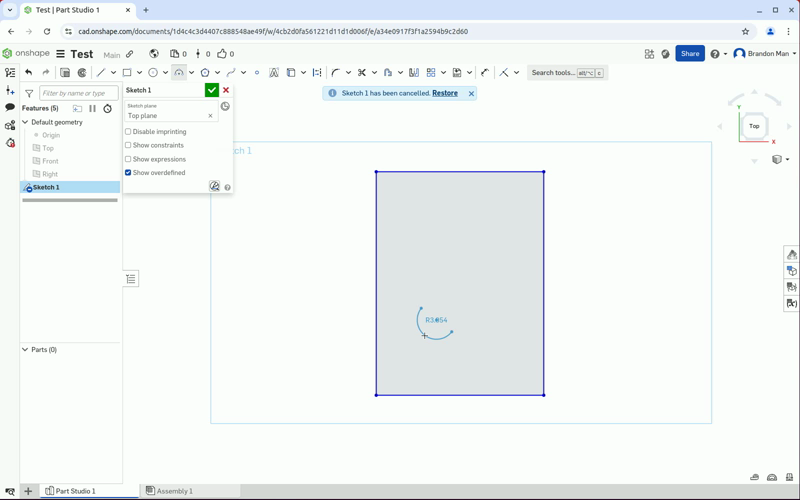
key(esc)
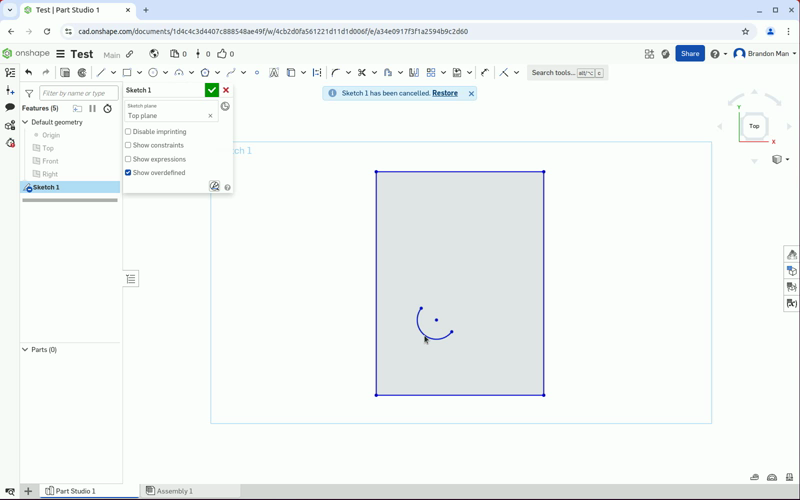
key(l)
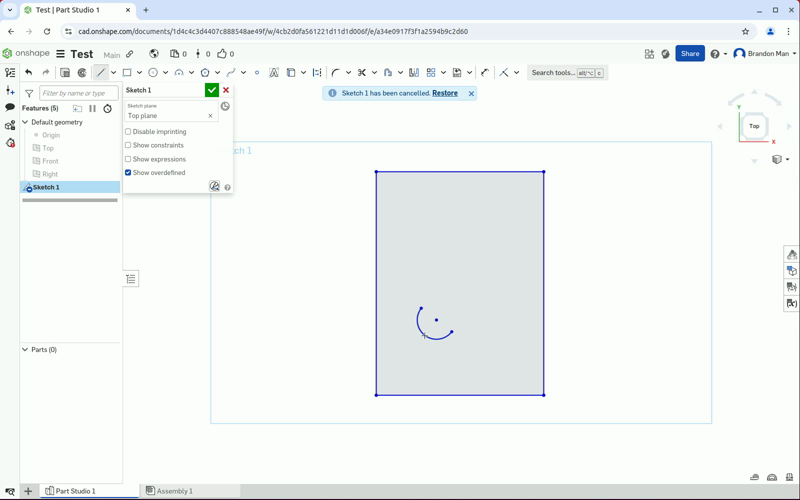
mouse_move(451, 331)
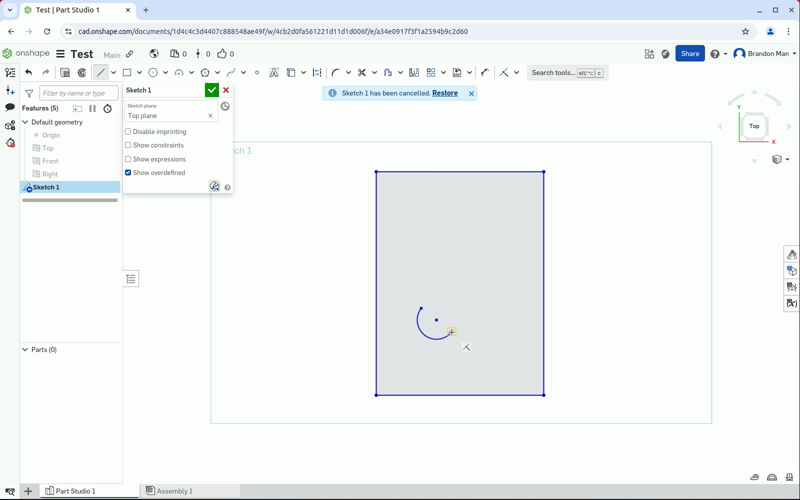
click(451, 331)
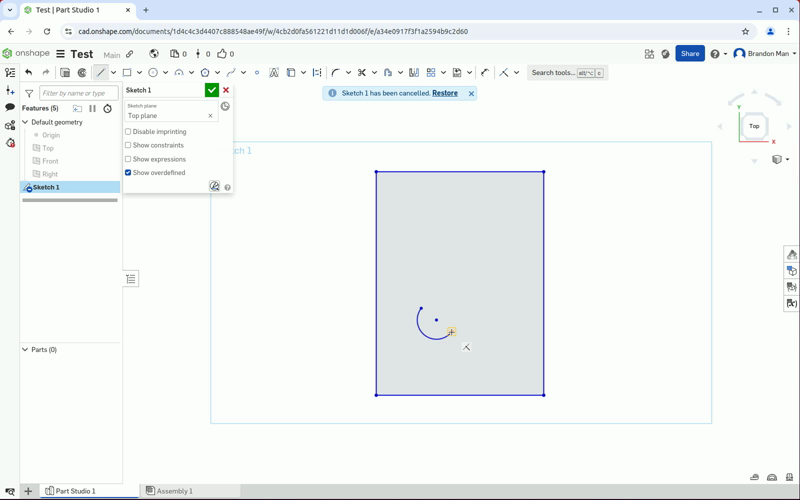
key_down(shift)
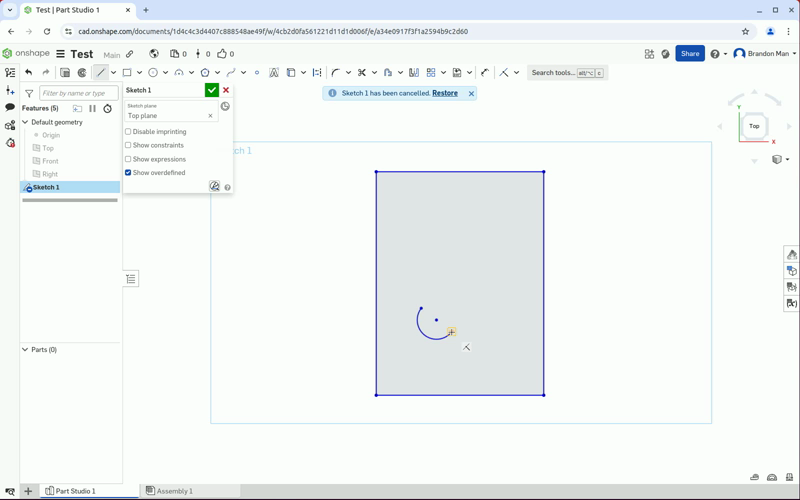
mouse_move(498, 265)
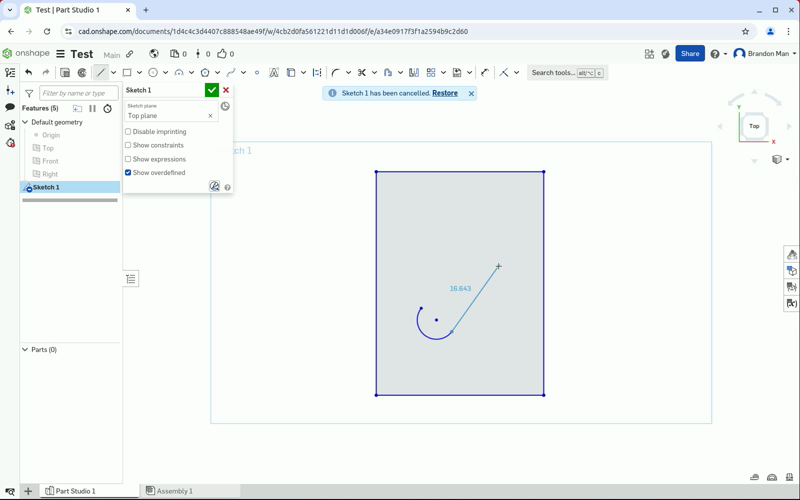
click(498, 265)
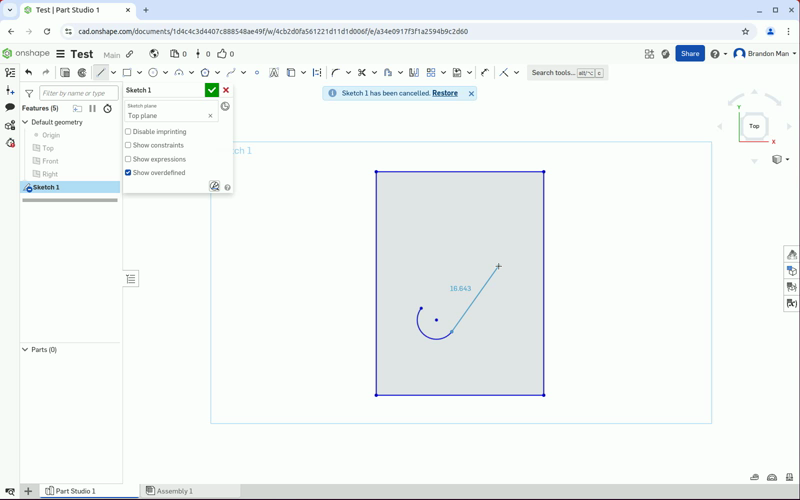
key_up(shift)
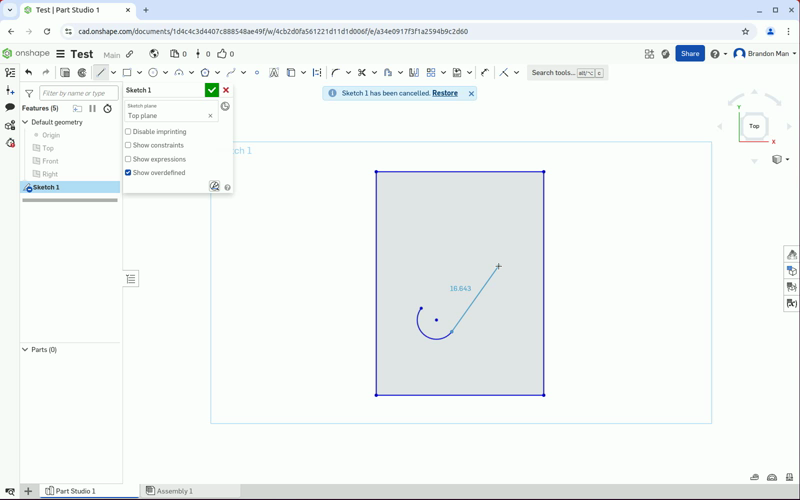
key(esc)
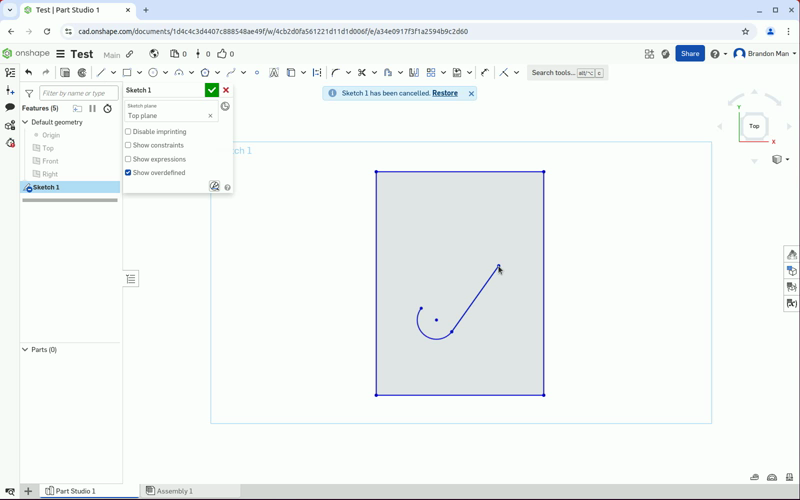
key(a)
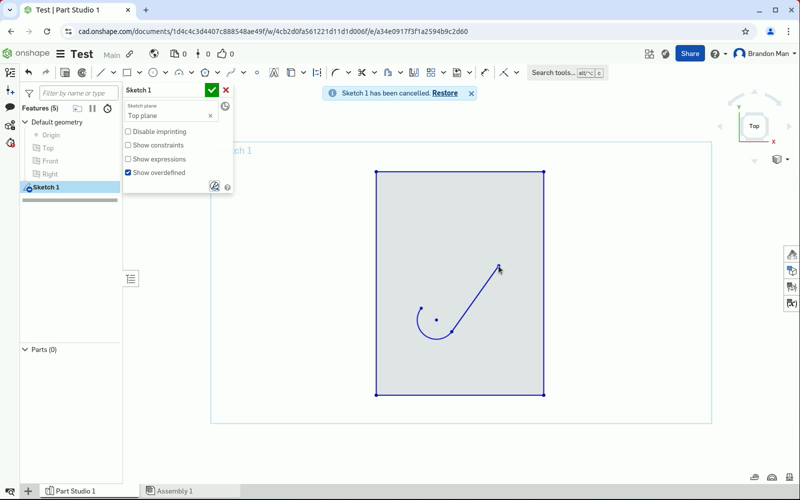
mouse_move(498, 265)
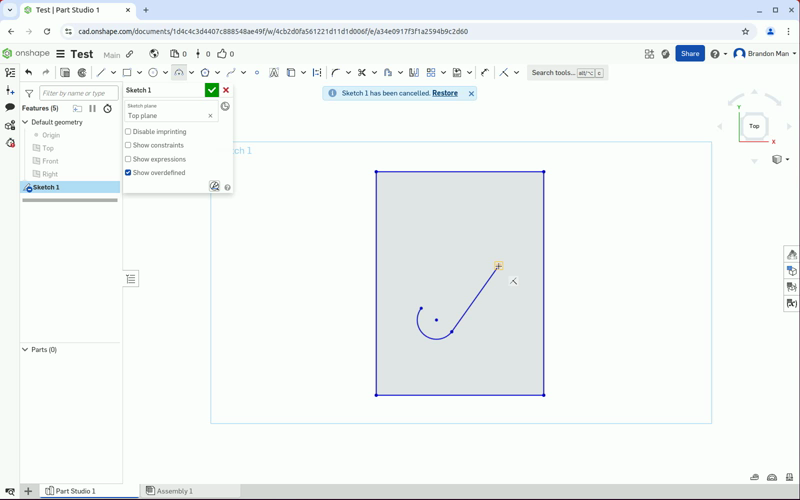
click(498, 265)
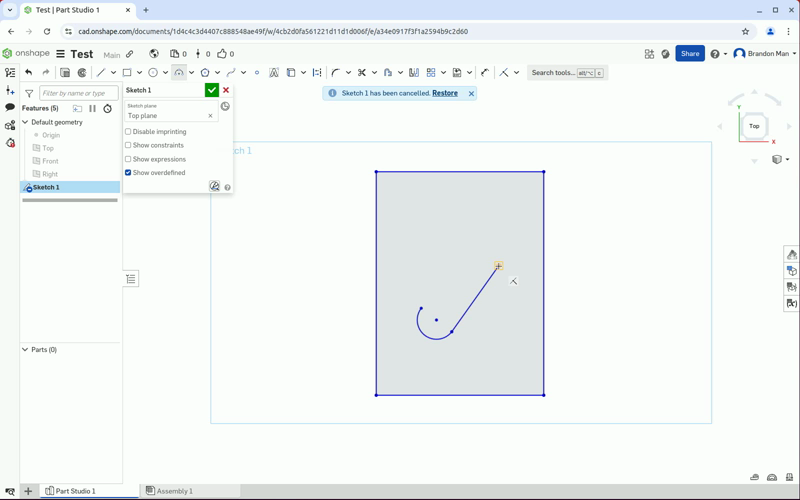
key_down(shift)
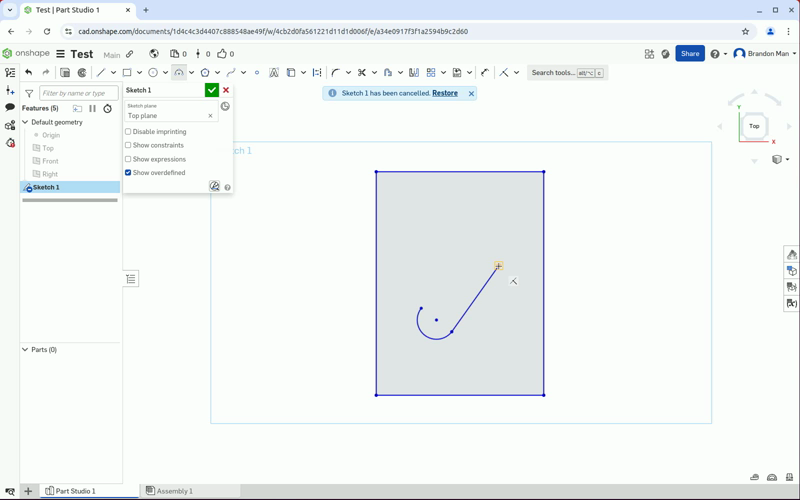
mouse_move(470, 242)
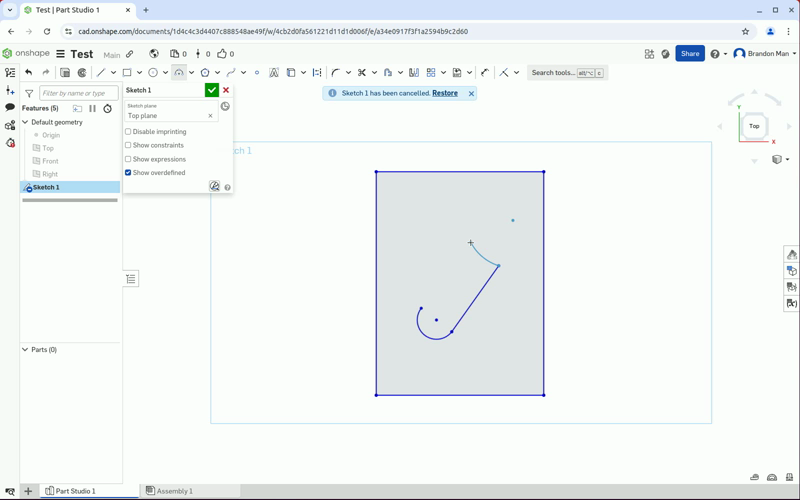
click(470, 242)
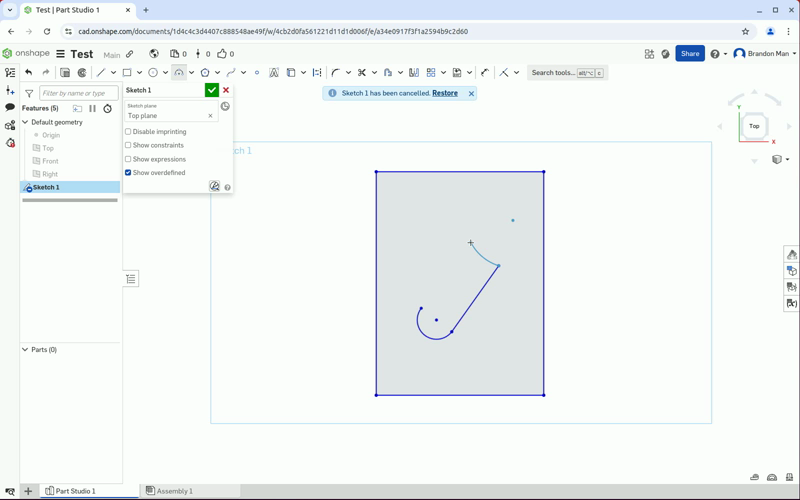
mouse_move(496, 240)
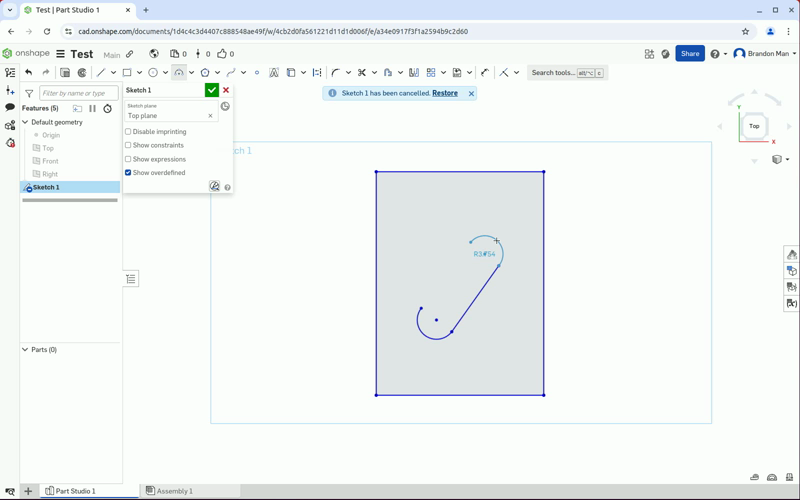
click(496, 240)
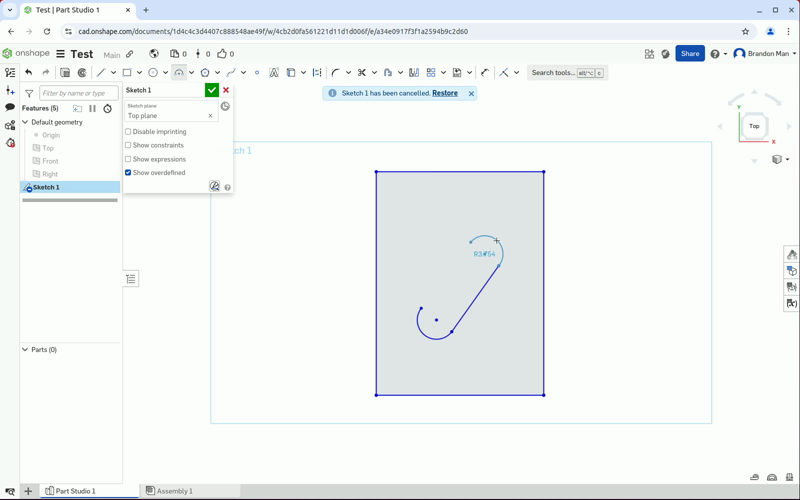
key_up(shift)
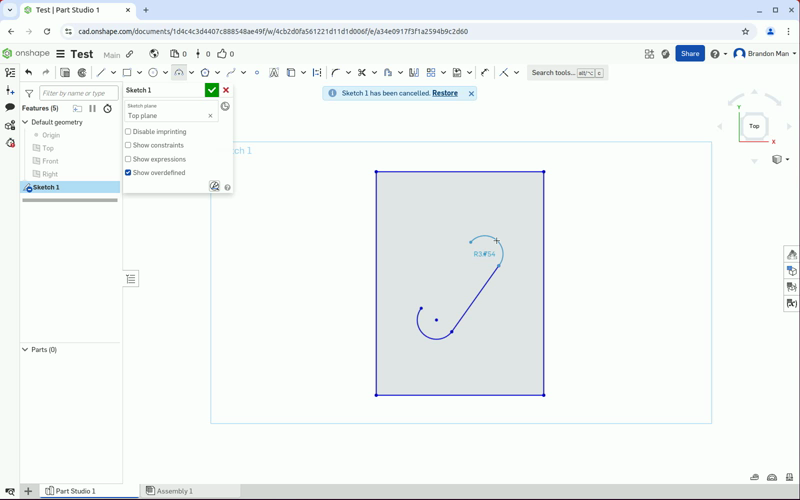
key(esc)
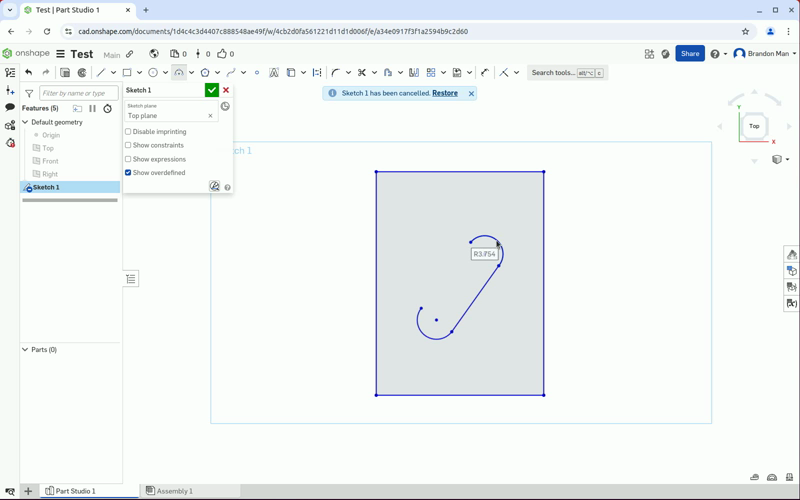
key(l)
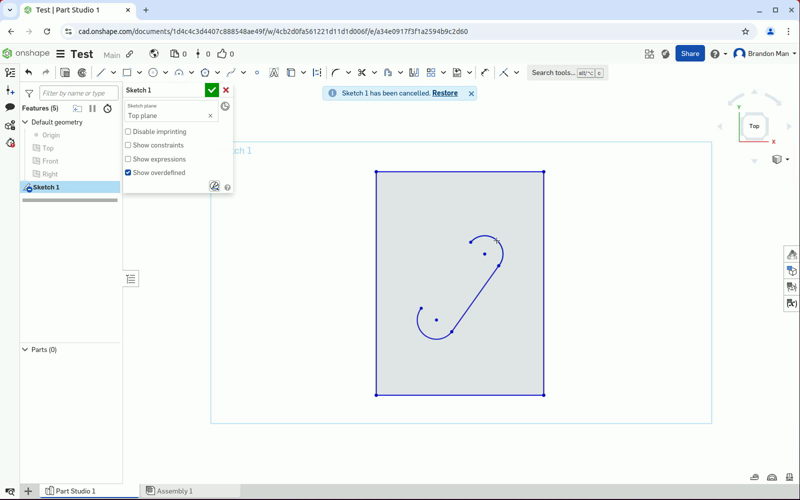
mouse_move(470, 242)
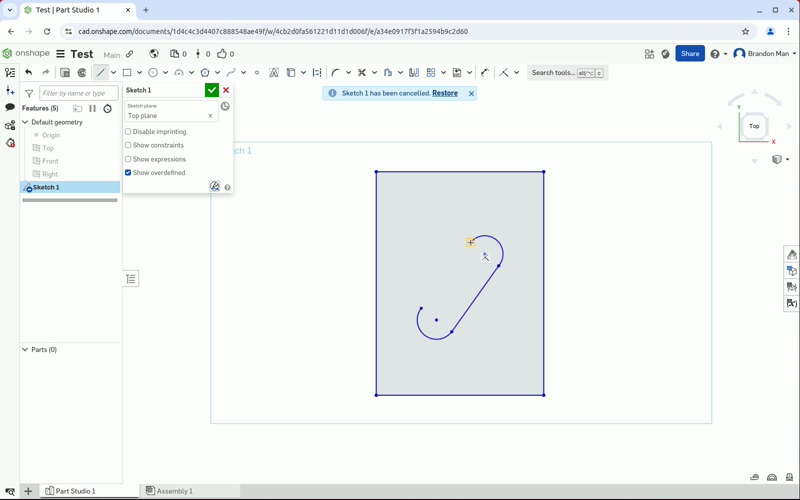
click(470, 242)
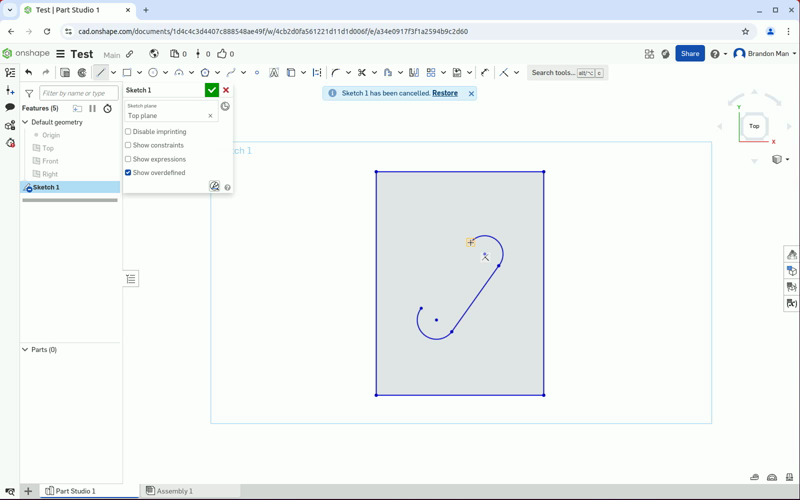
key_down(shift)
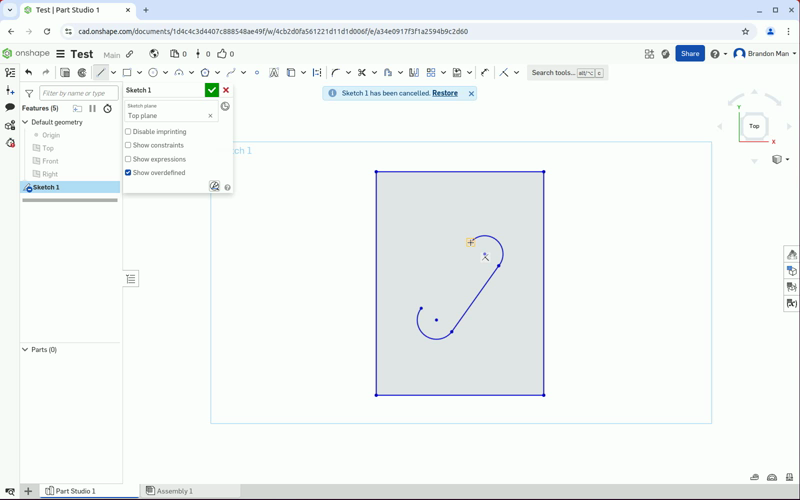
mouse_move(421, 308)
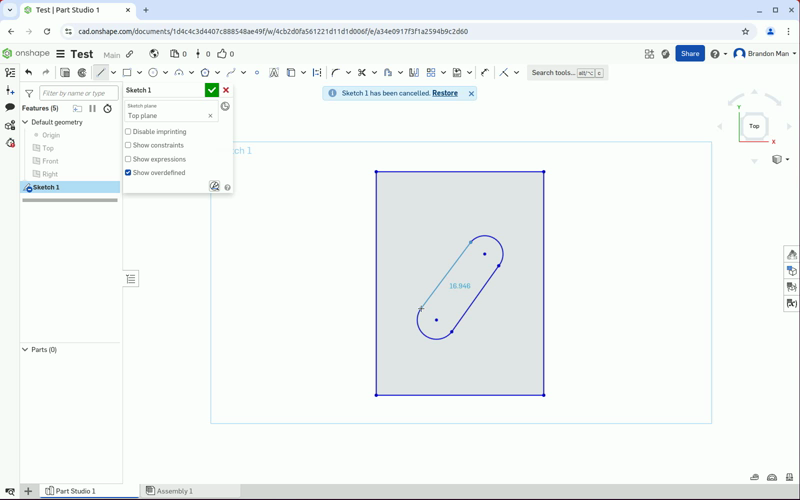
key_up(shift)
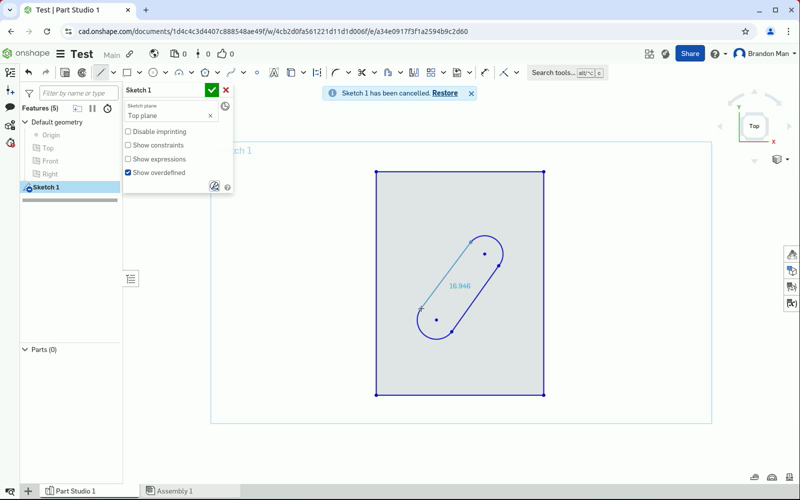
click(421, 308)
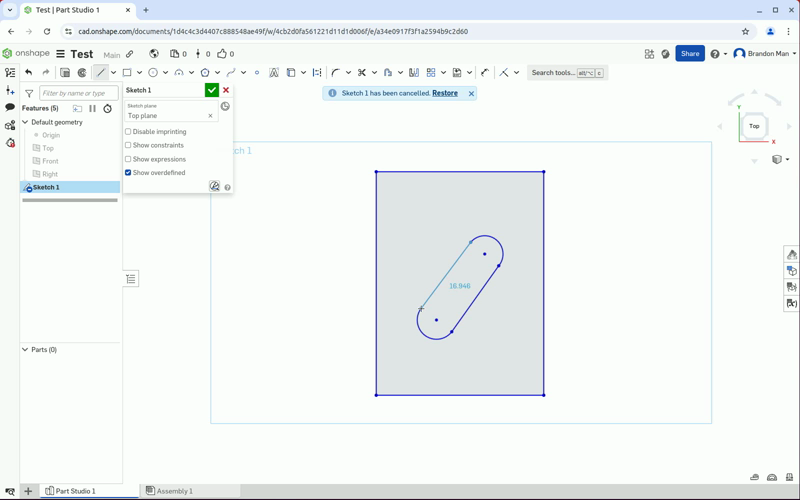
key(esc)
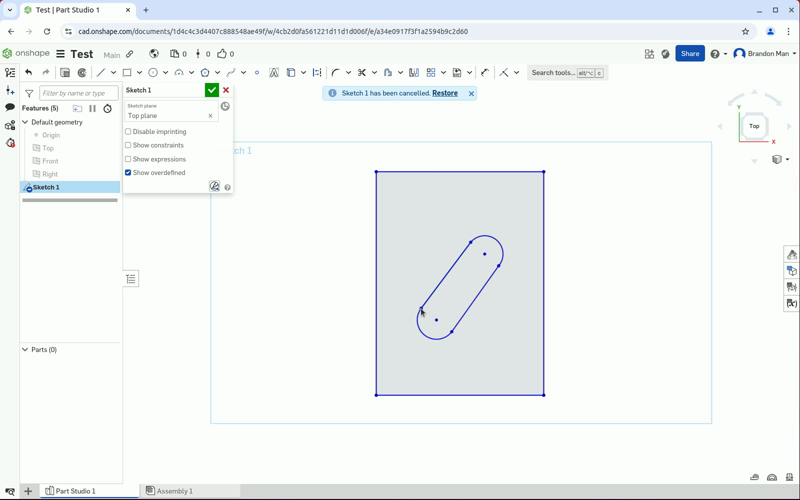
mouse_move(410, 204)
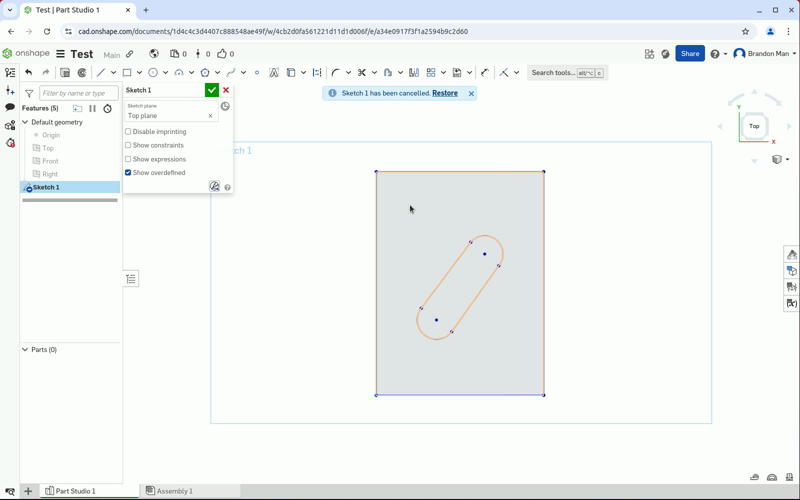
click(410, 204)
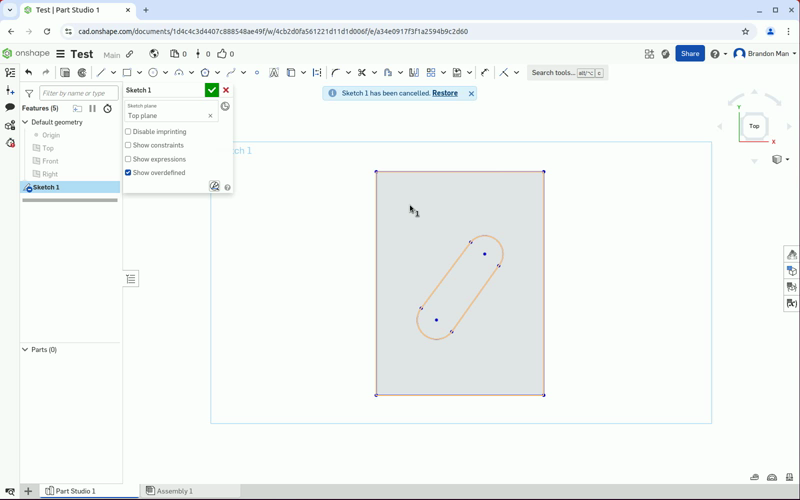
mouse_move(73, 352)
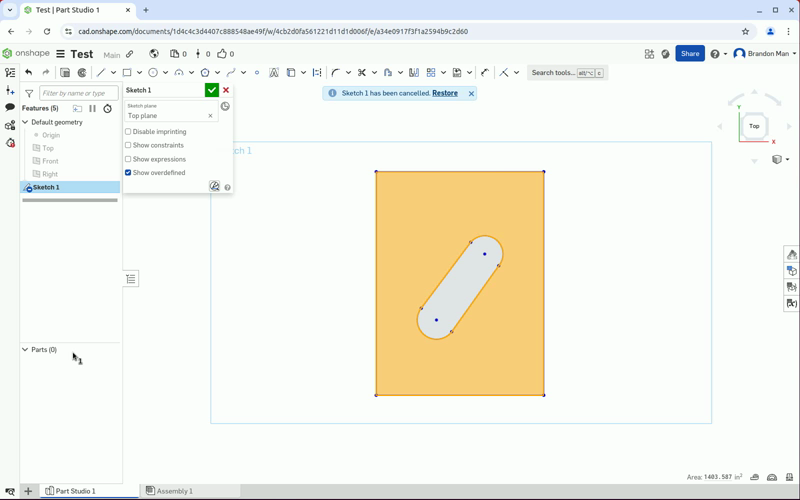
key(shift+y)
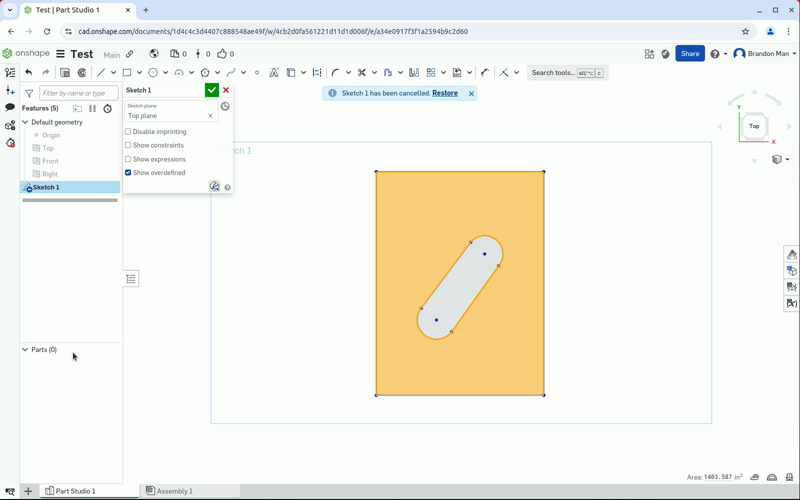
key(shift+e)
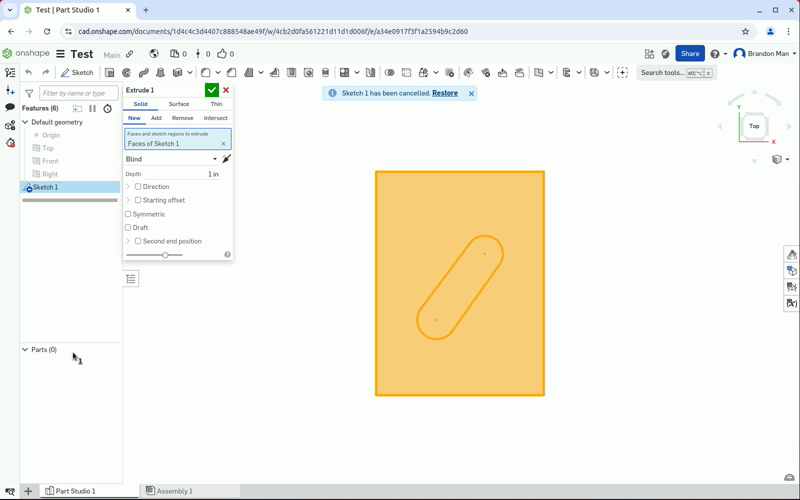
mouse_move(143, 106)
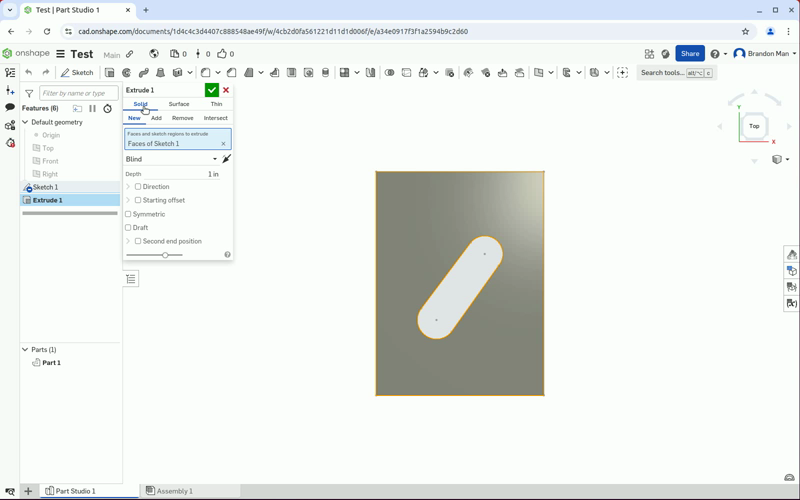
click(143, 106)
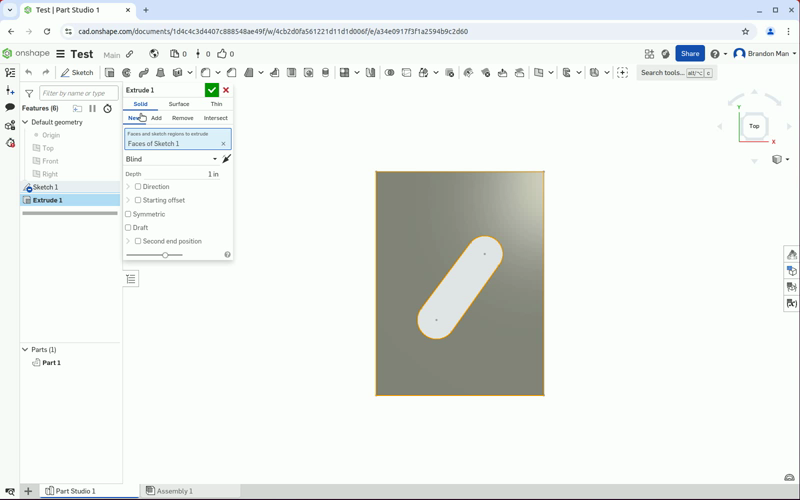
mouse_move(137, 120)
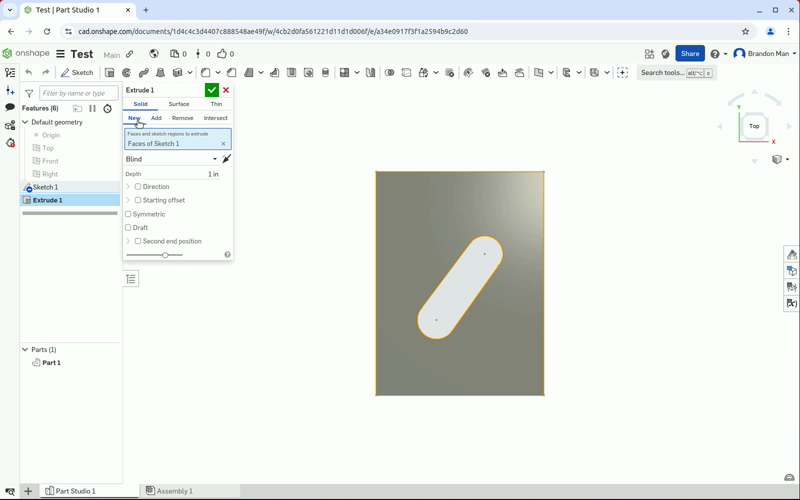
click(137, 120)
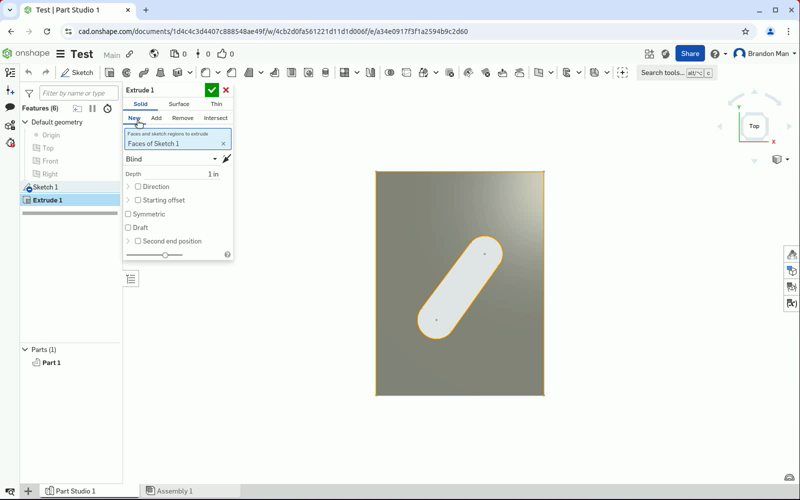
key(tab, 4)
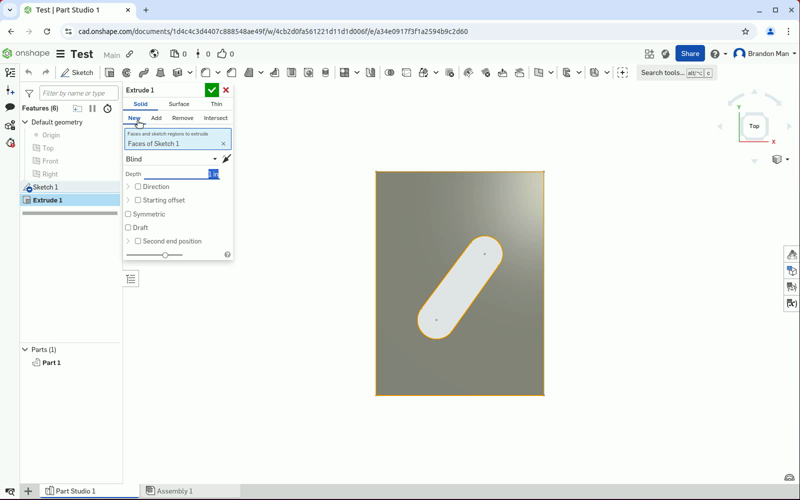
text(3.851)
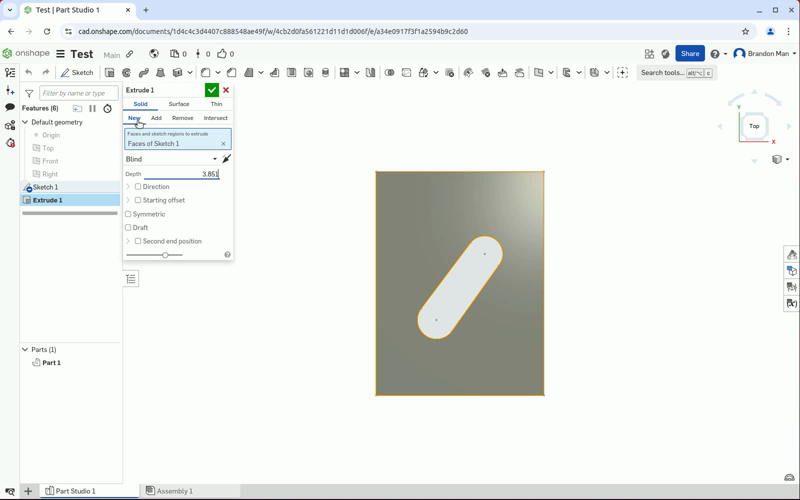
key(enter)
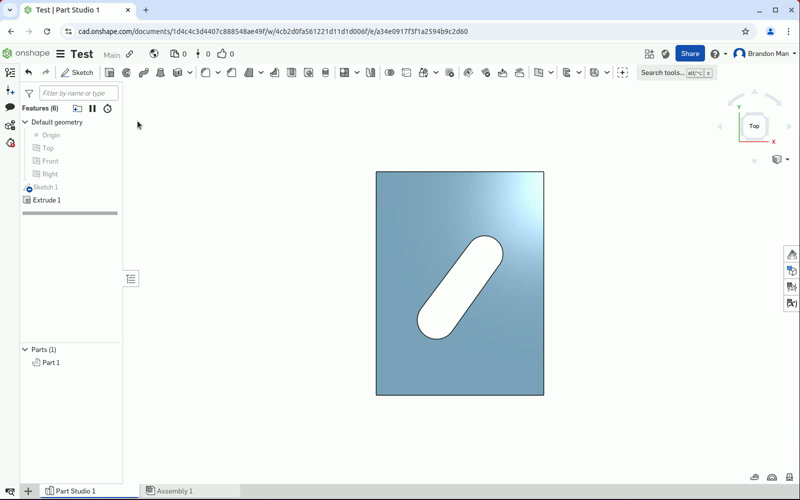
key(shift+h)
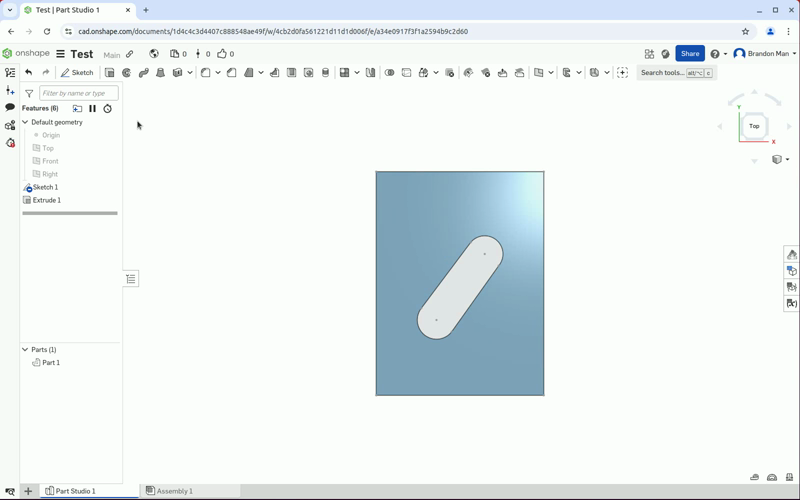
key(shift+h)
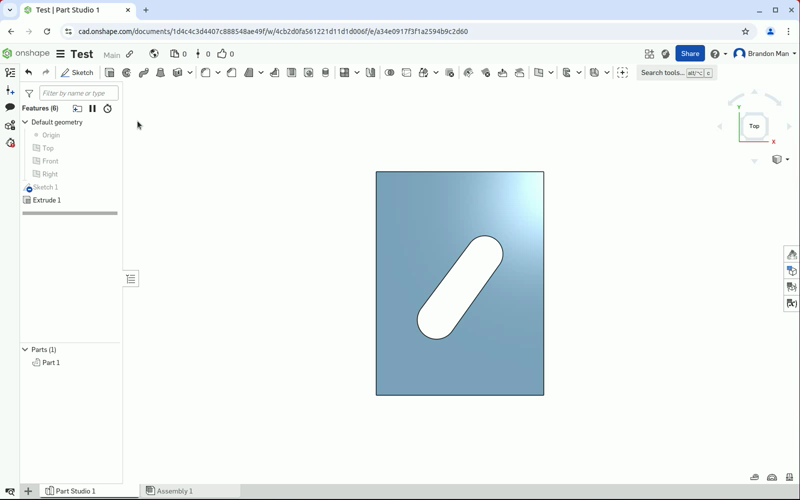
mouse_move(73, 189)
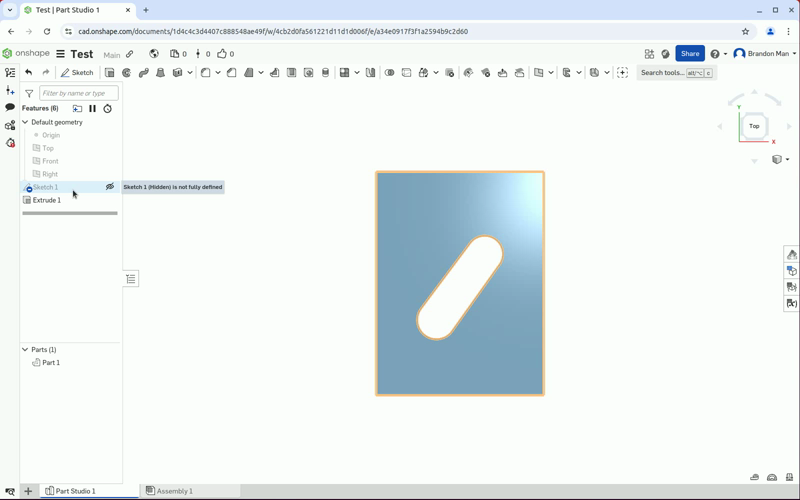
click(73, 189)
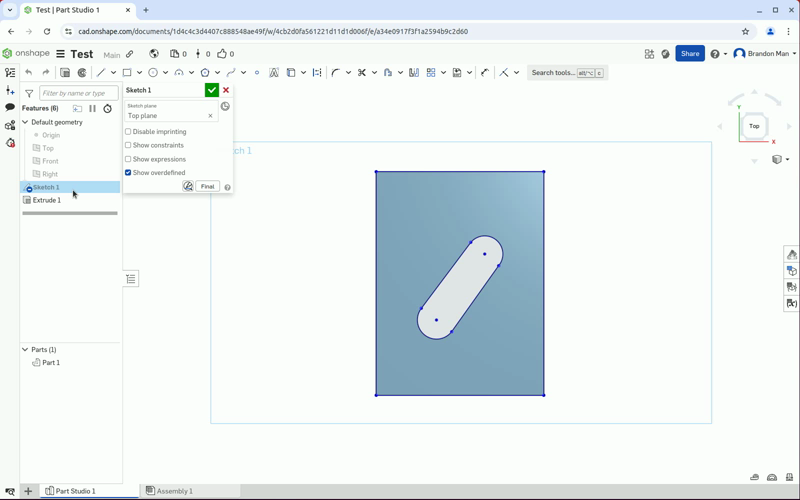
mouse_move(229, 92)
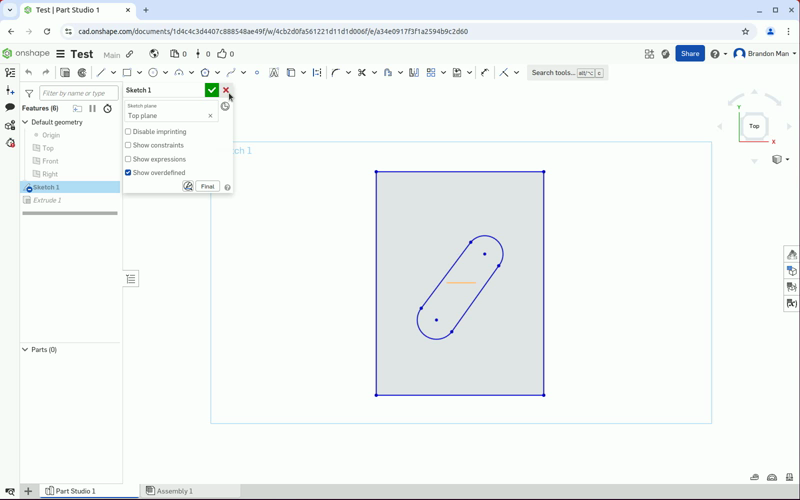
click(229, 92)
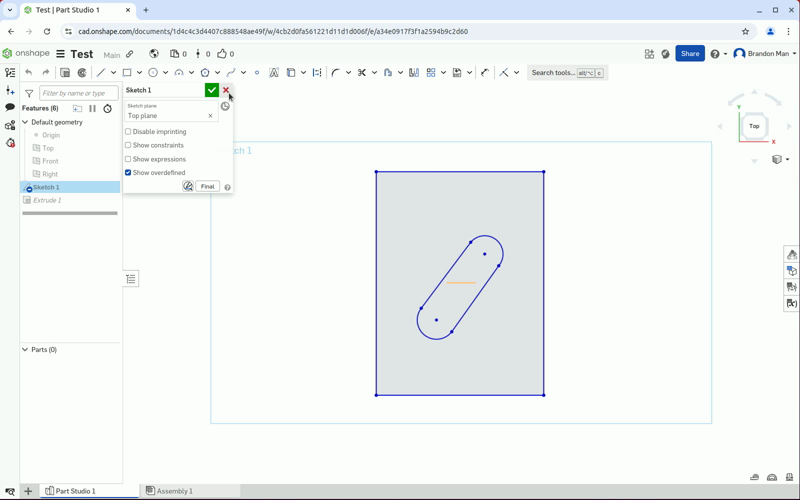
key(shift+s)
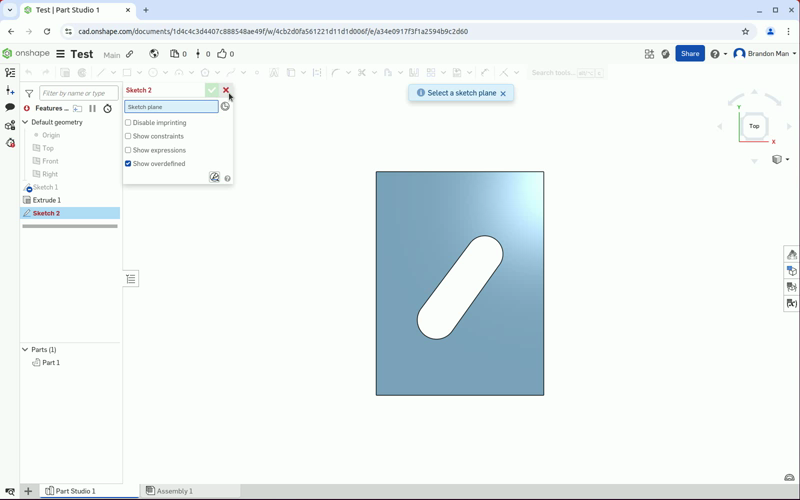
mouse_move(73, 150)
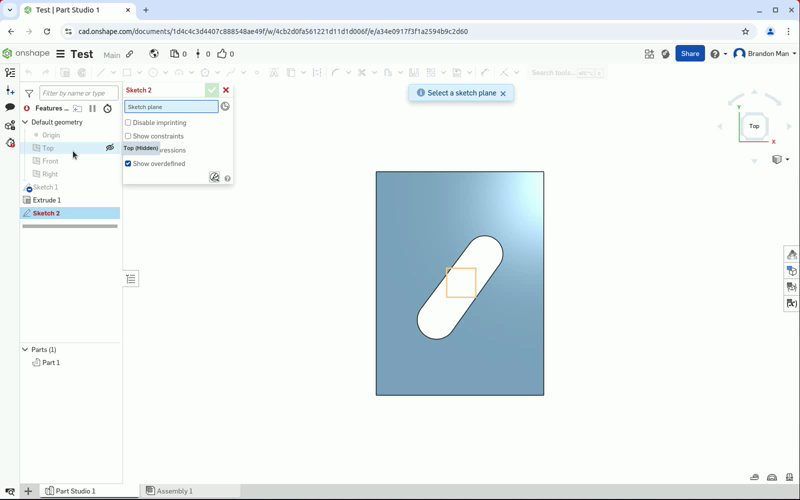
click(73, 150)
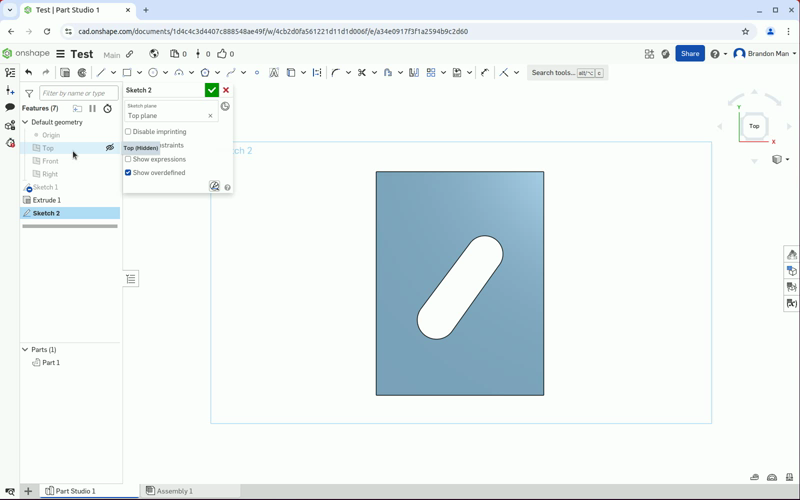
mouse_move(73, 352)
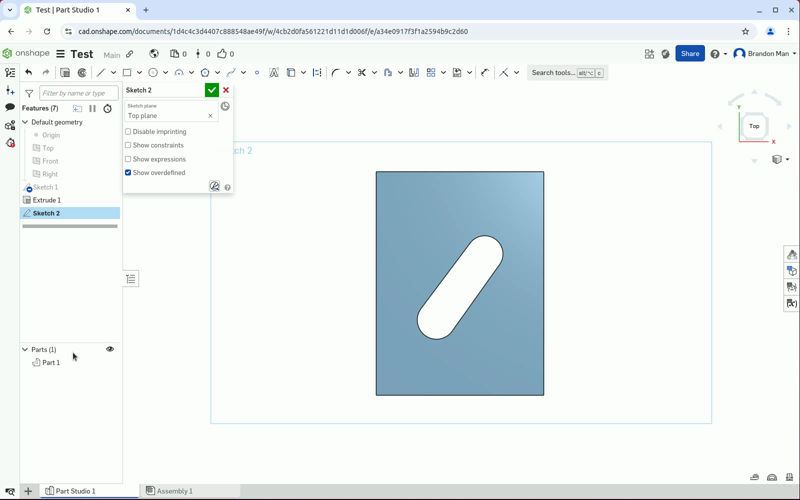
key(y)
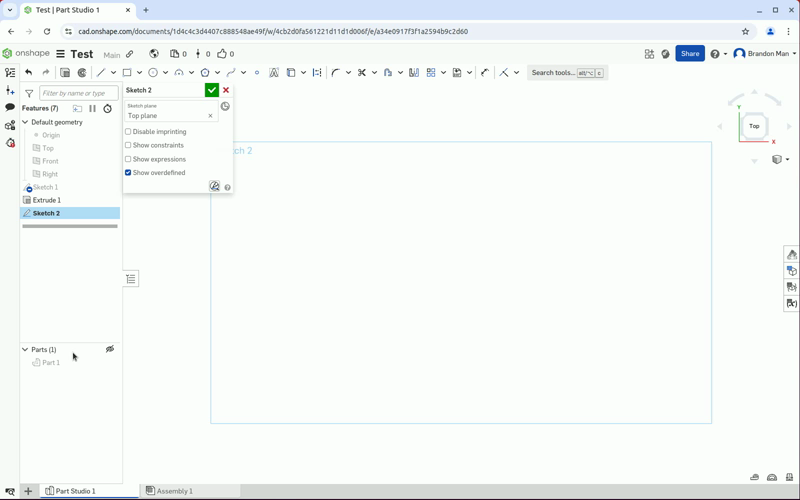
key(l)
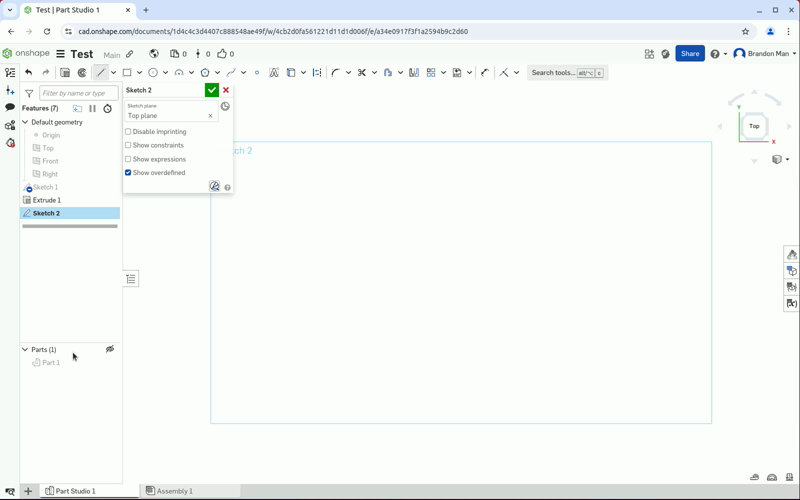
key_down(shift)
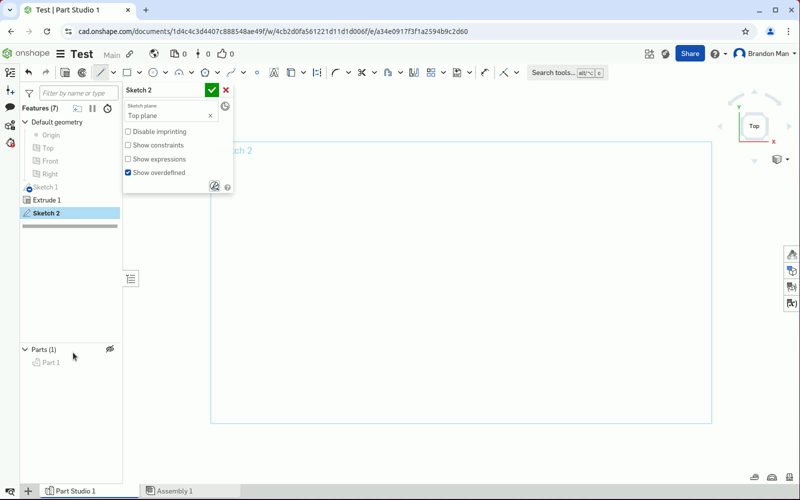
mouse_move(470, 241)
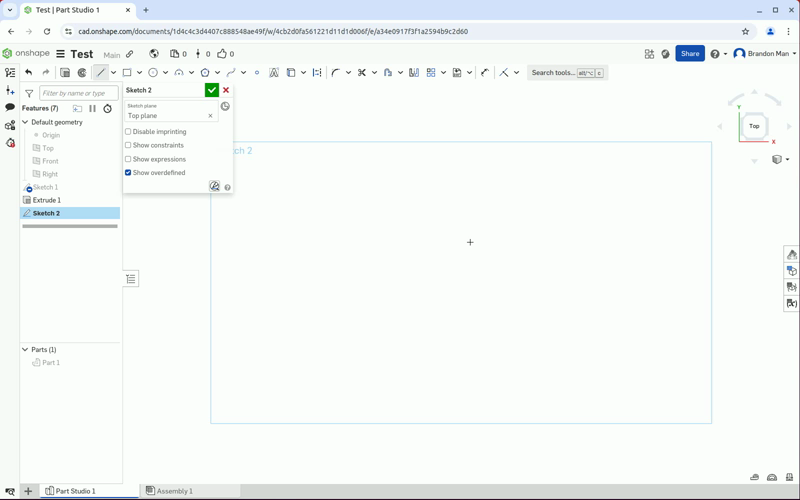
click(470, 241)
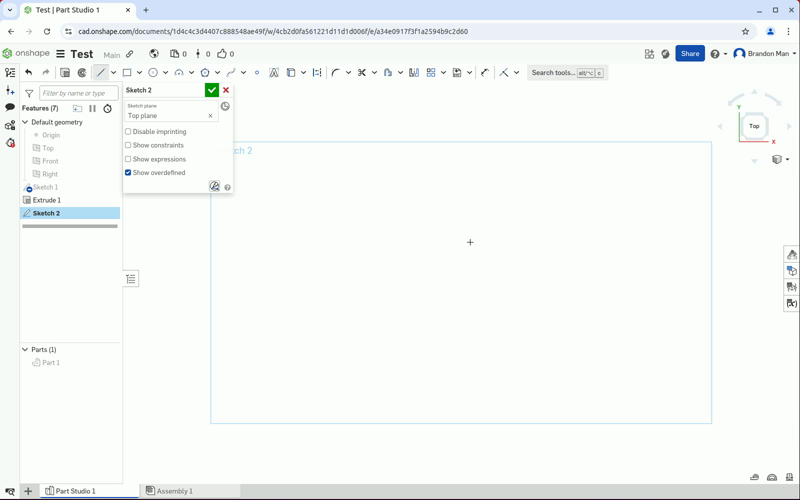
key_up(shift)
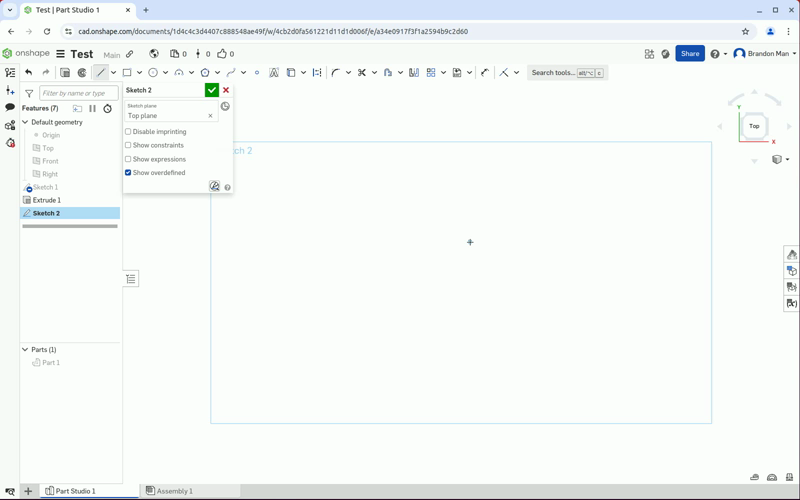
key_down(shift)
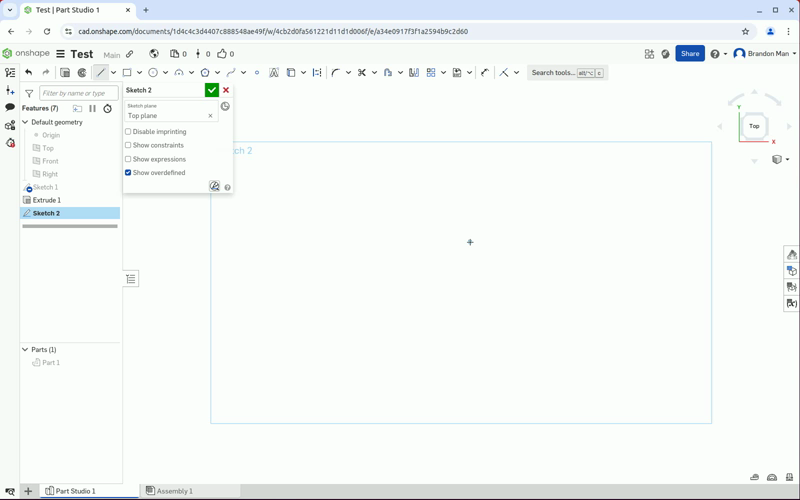
mouse_move(500, 241)
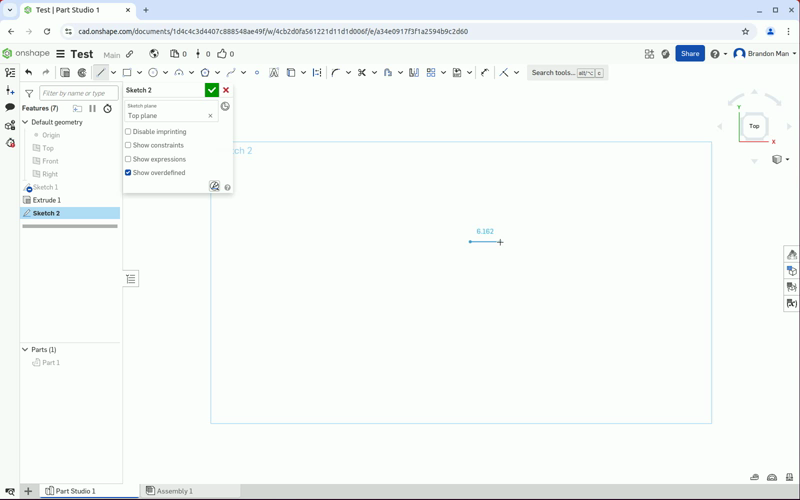
mouse_move(501, 264)
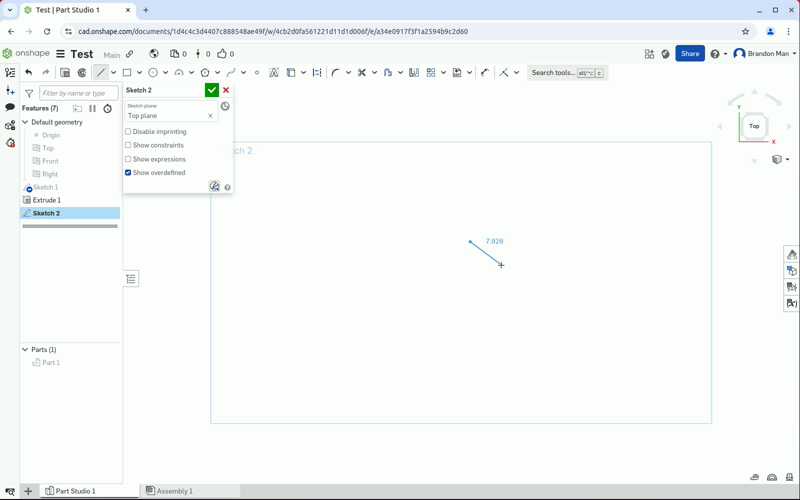
click(501, 264)
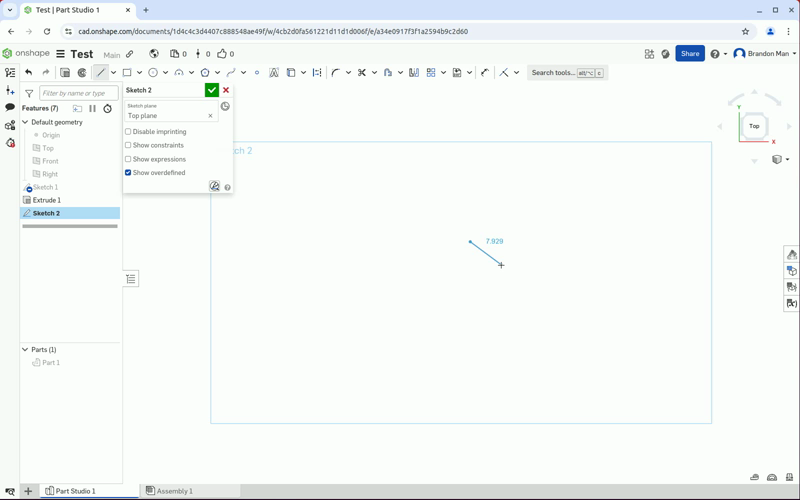
key_up(shift)
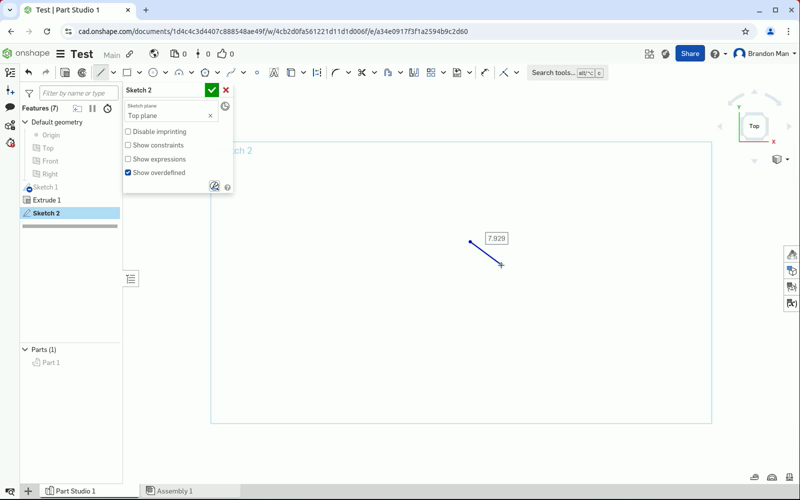
key(esc)
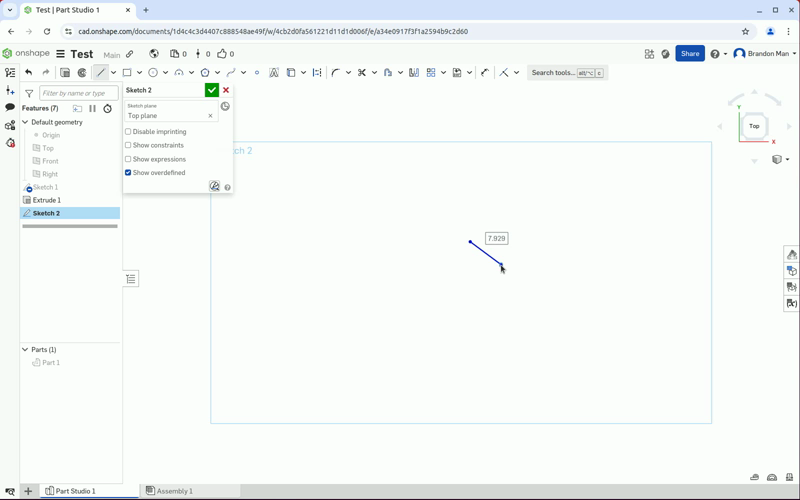
key(a)
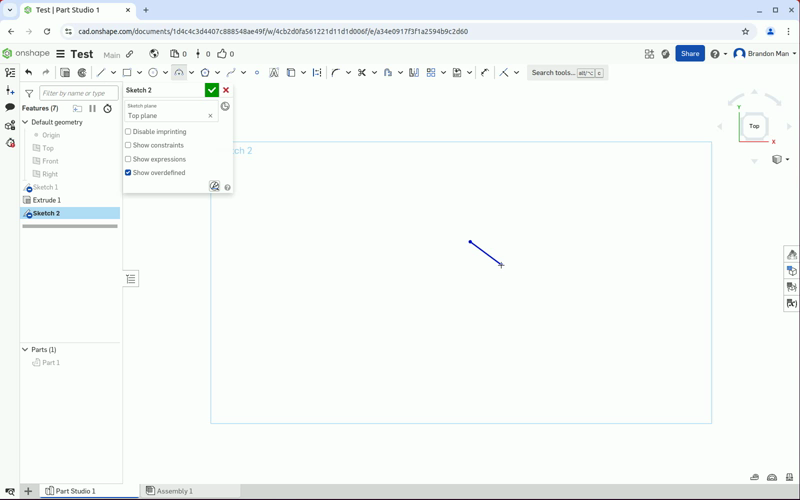
mouse_move(501, 264)
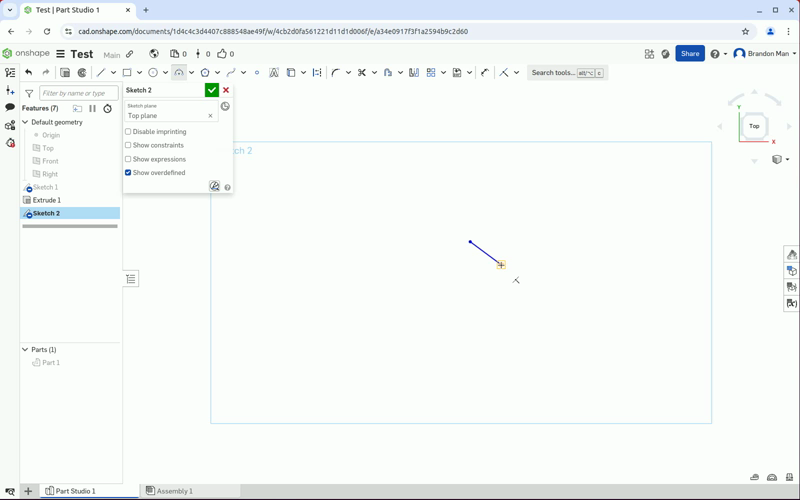
click(501, 264)
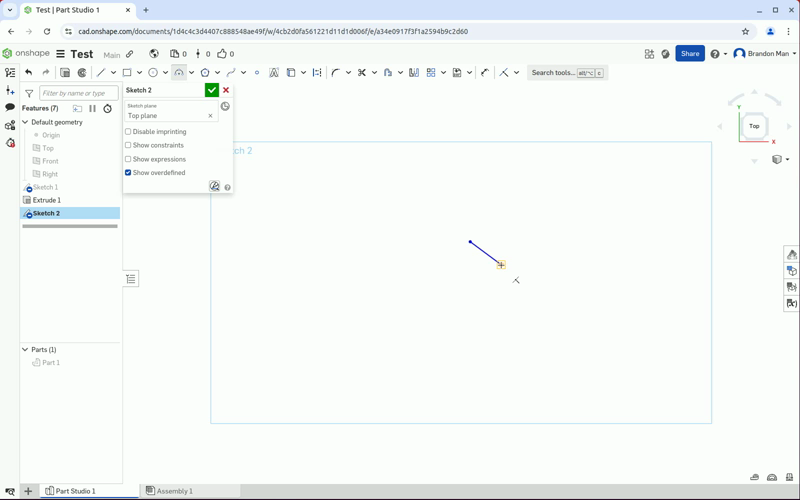
mouse_move(470, 241)
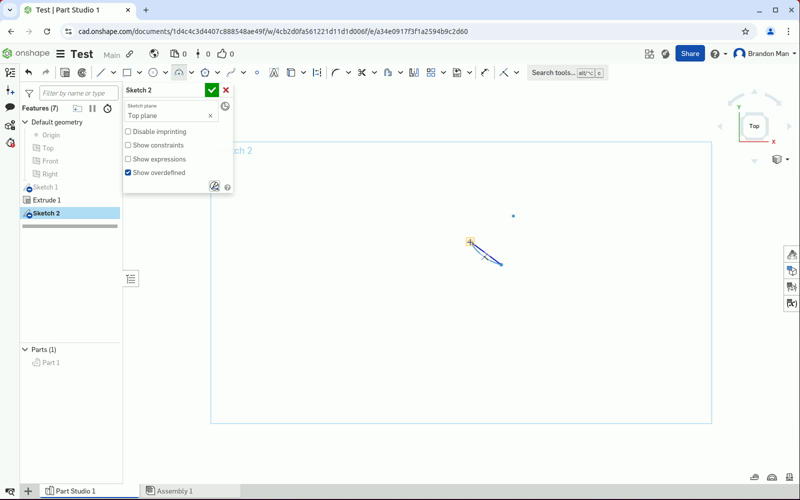
click(470, 241)
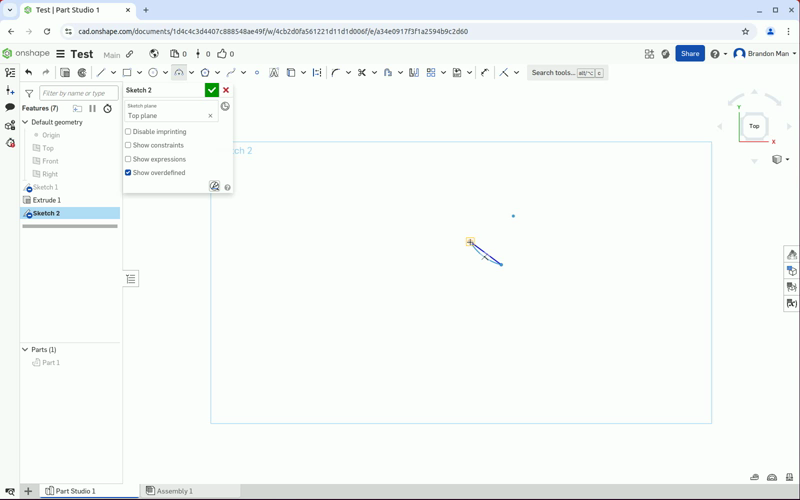
key_down(shift)
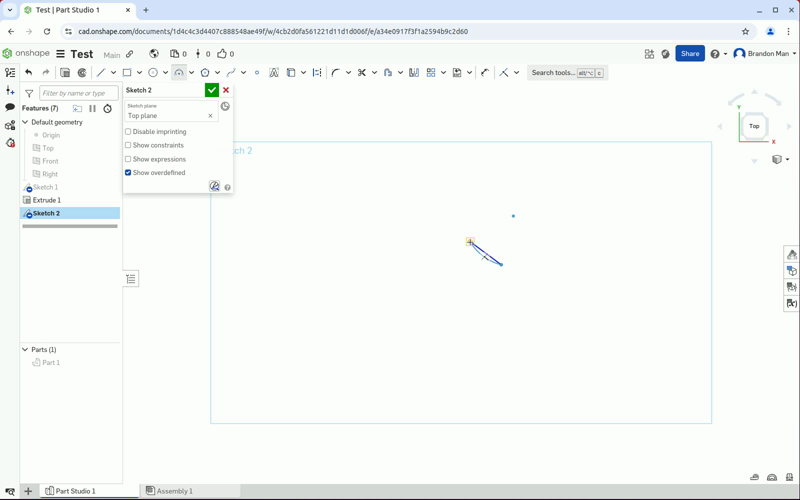
mouse_move(497, 238)
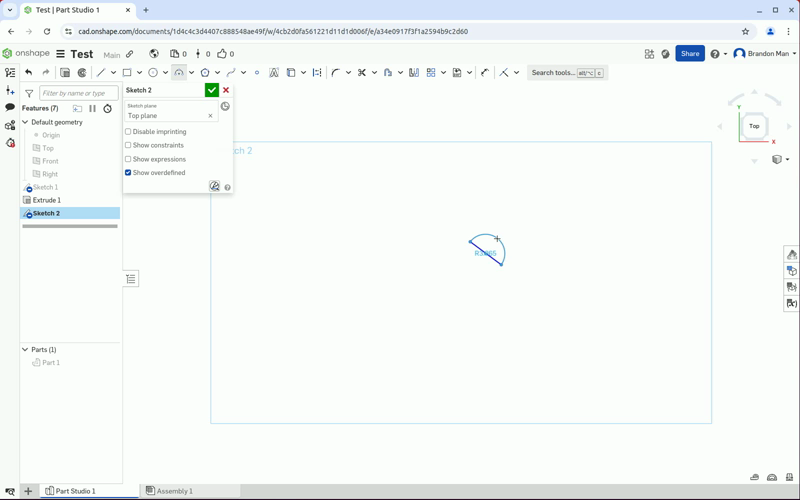
click(497, 238)
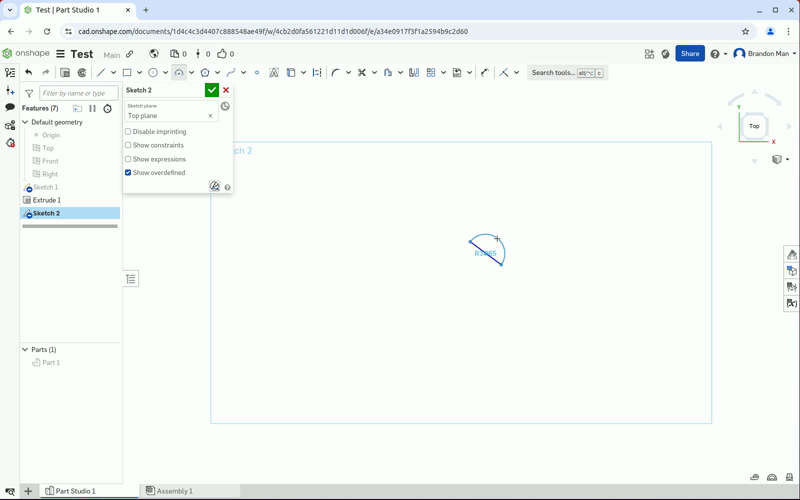
key_up(shift)
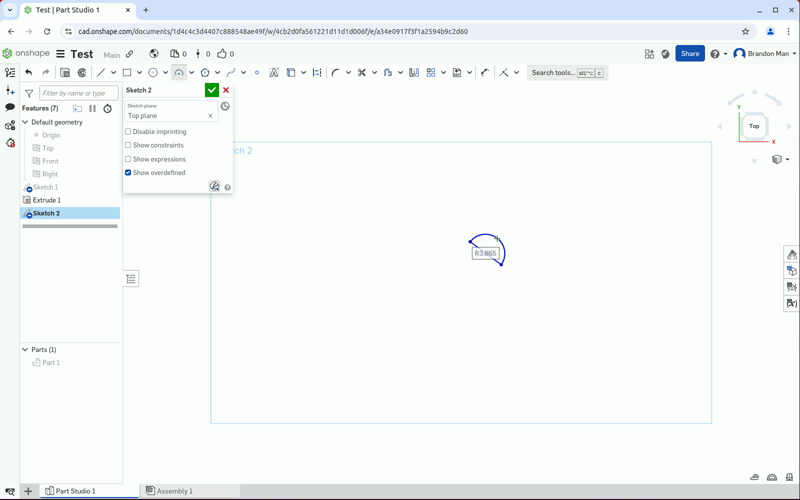
key(esc)
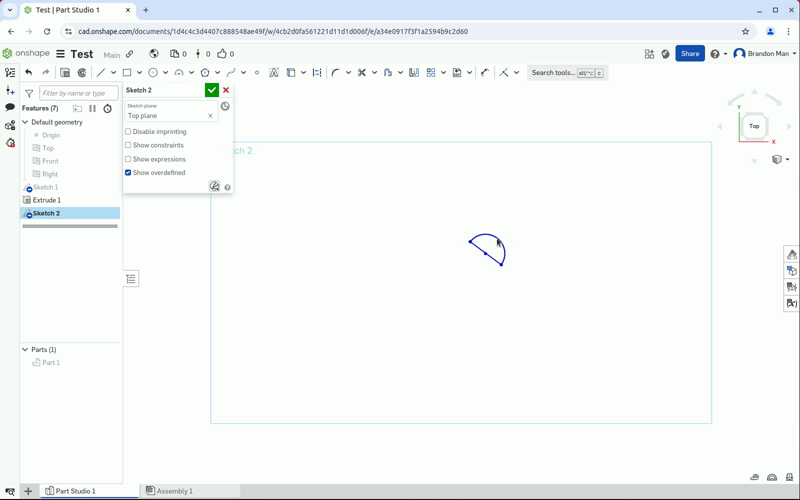
mouse_move(483, 238)
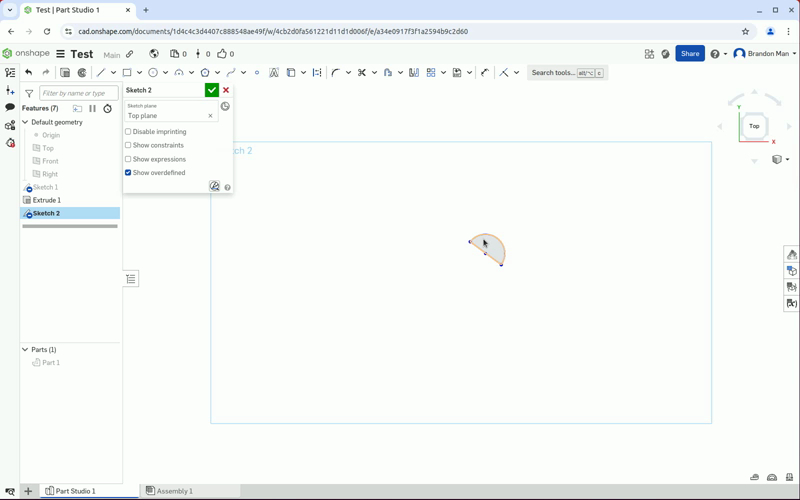
scroll(6)
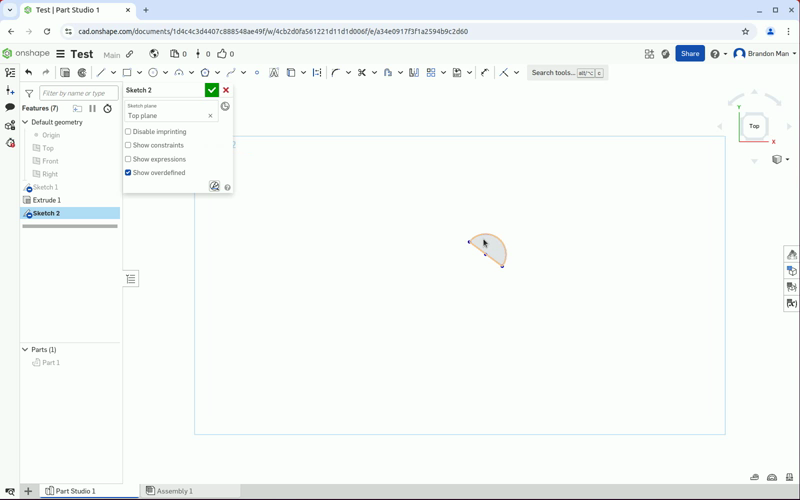
scroll(6)
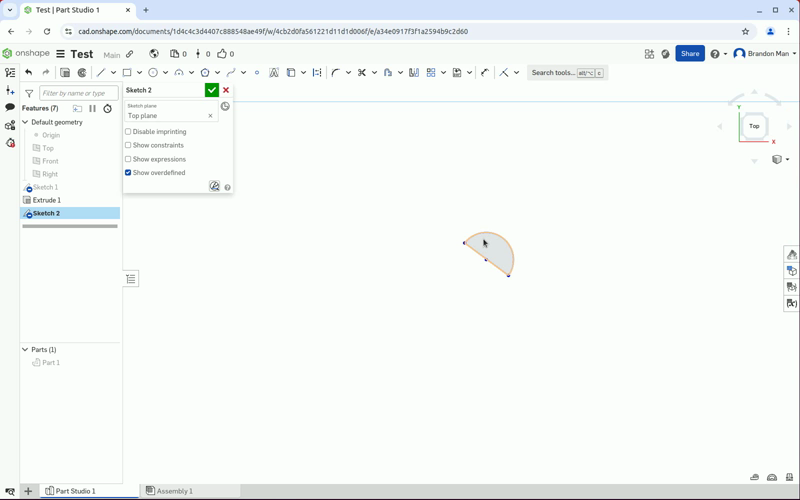
scroll(6)
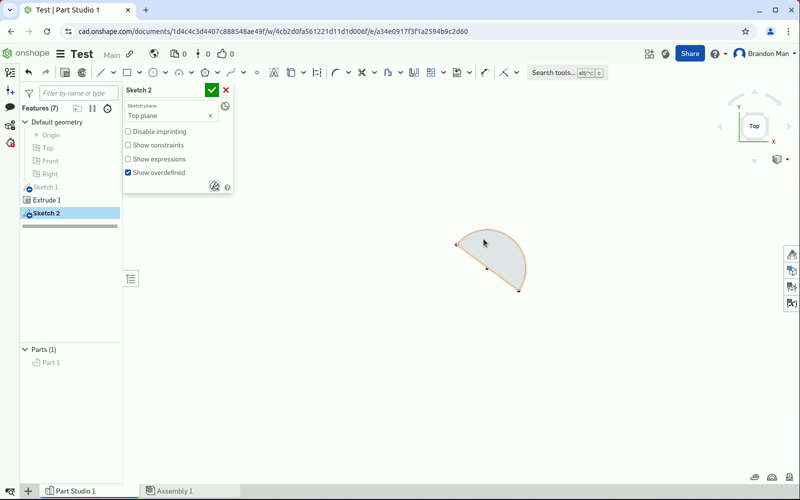
scroll(6)
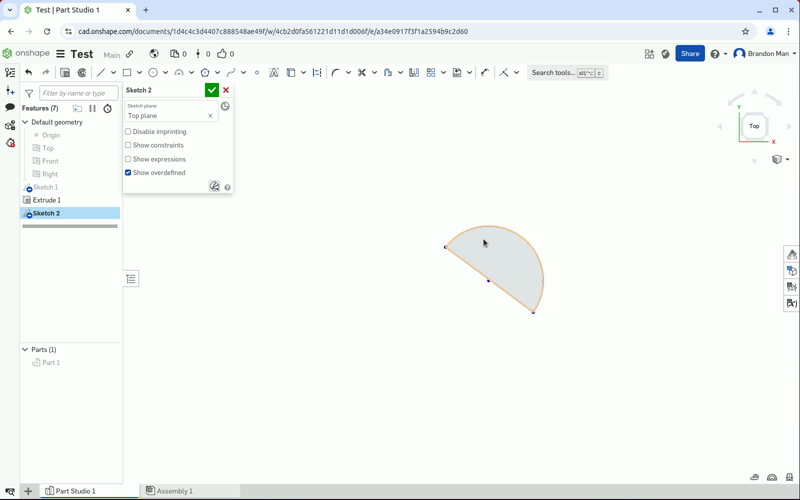
scroll(6)
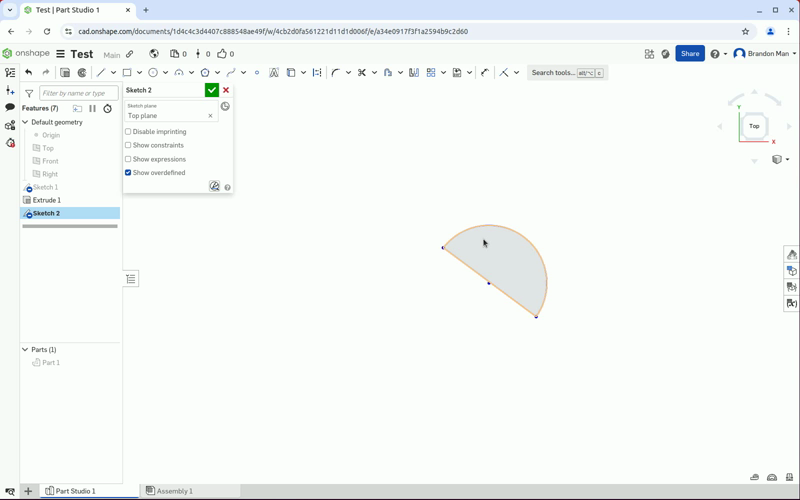
scroll(6)
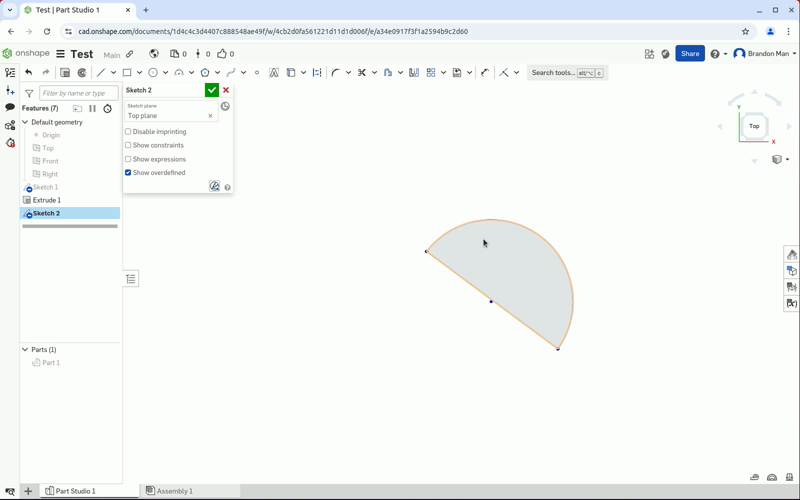
scroll(6)
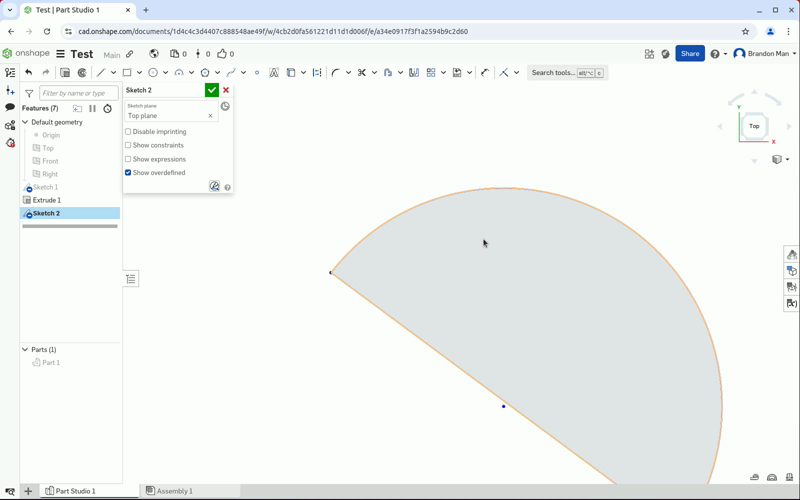
click(483, 238)
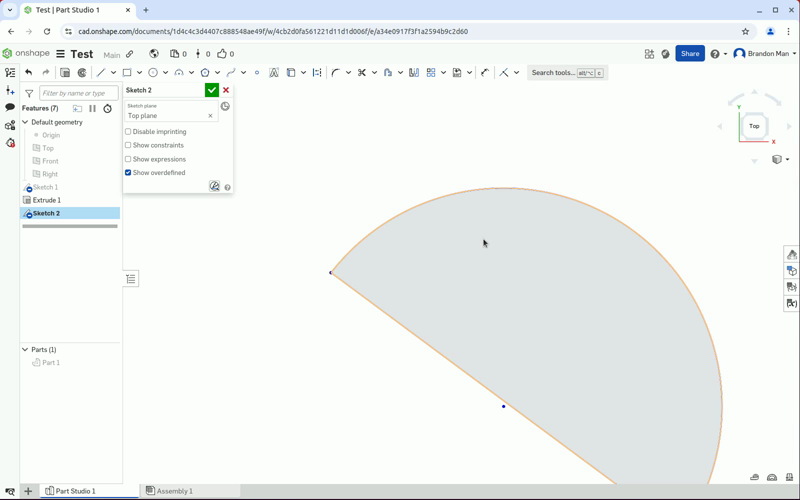
scroll(-6)
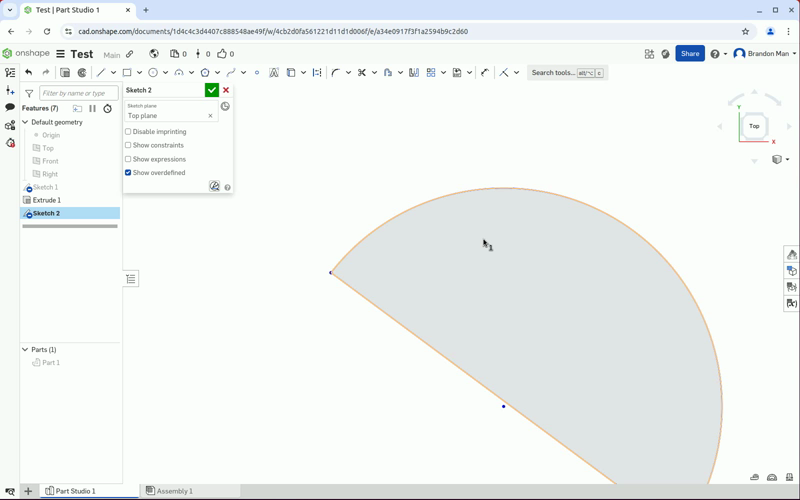
scroll(-6)
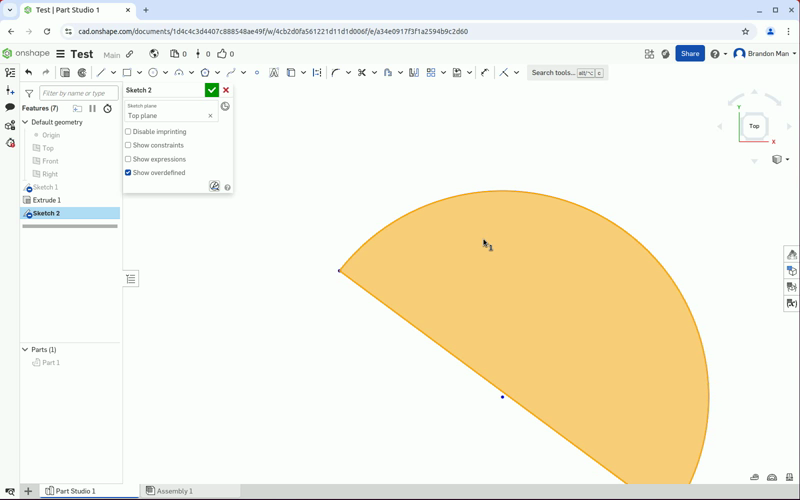
scroll(-6)
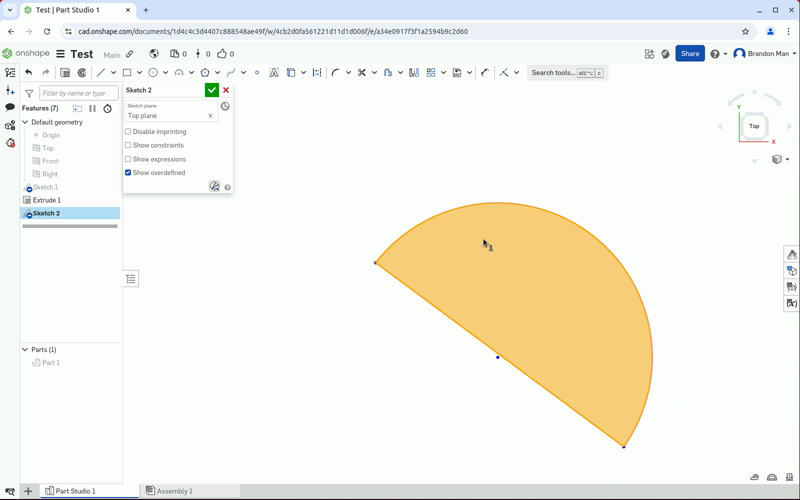
scroll(-6)
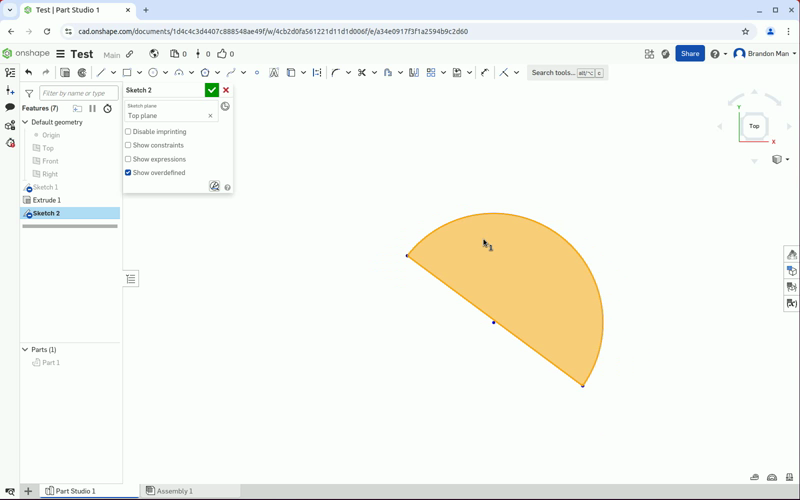
scroll(-6)
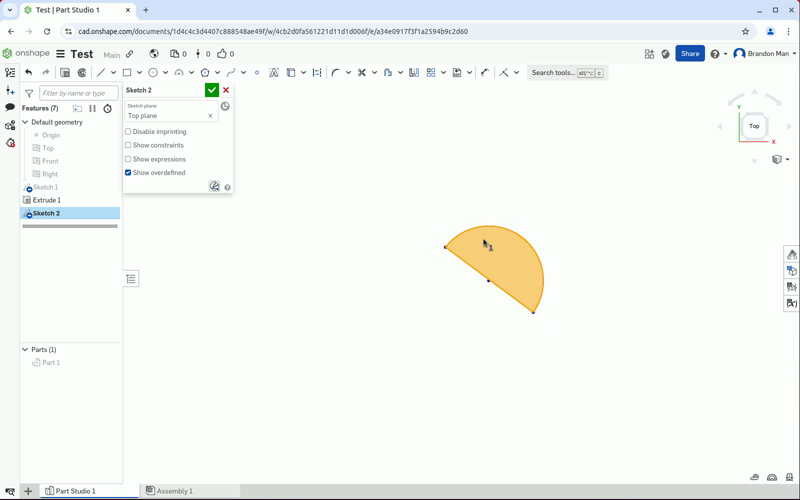
scroll(-6)
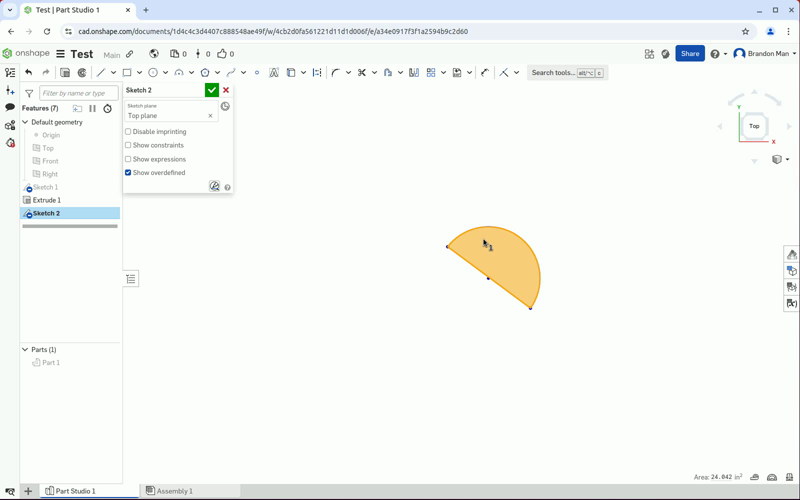
scroll(-6)
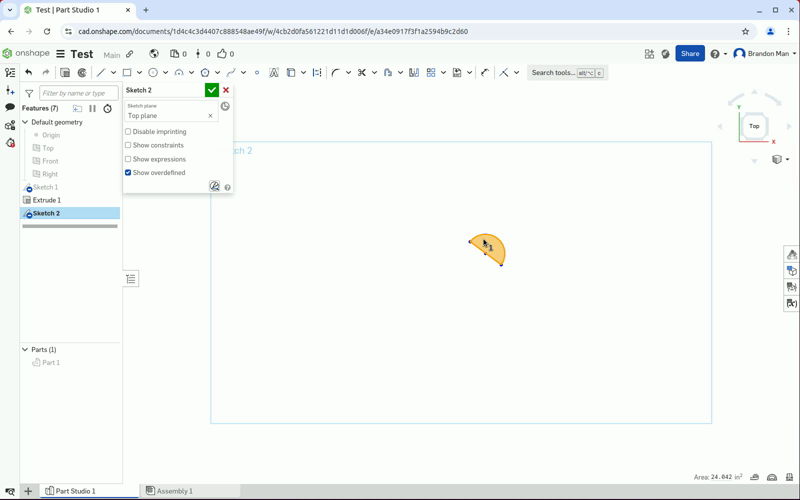
mouse_move(73, 352)
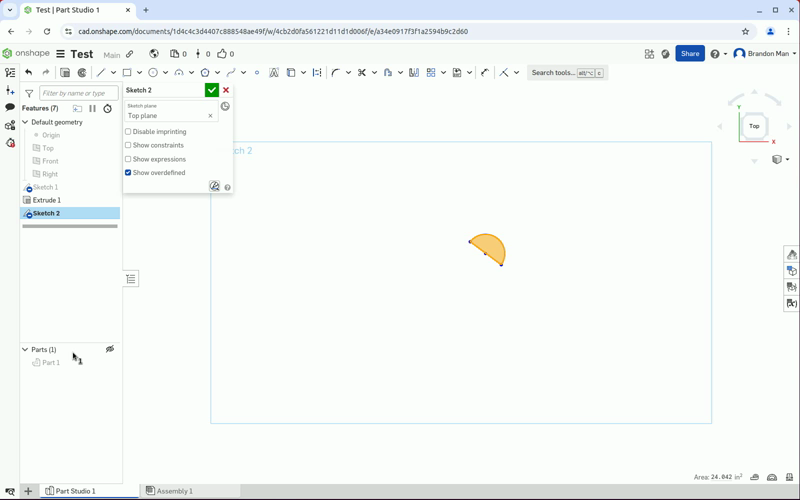
key(shift+y)
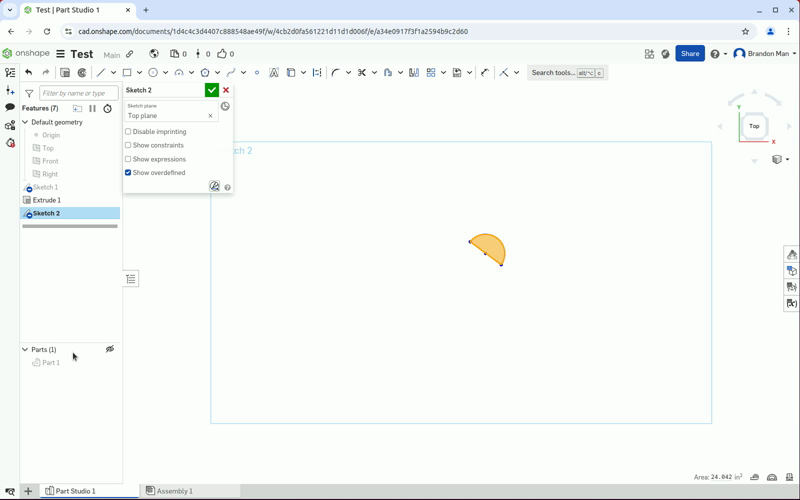
key(shift+e)
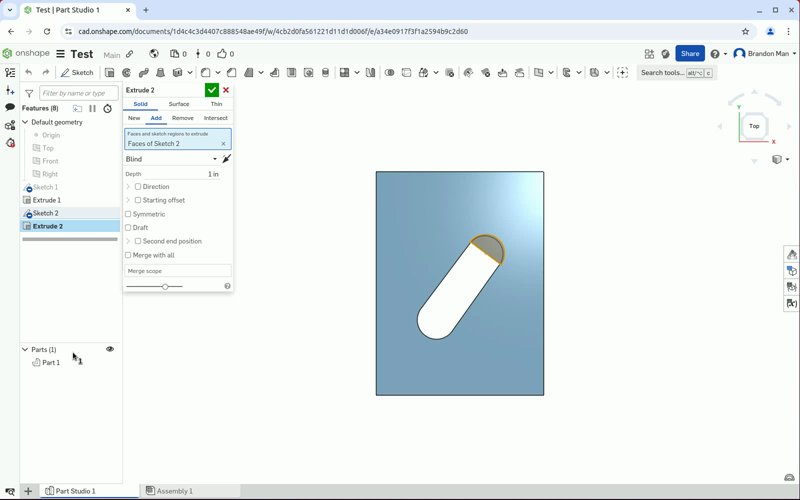
mouse_move(143, 106)
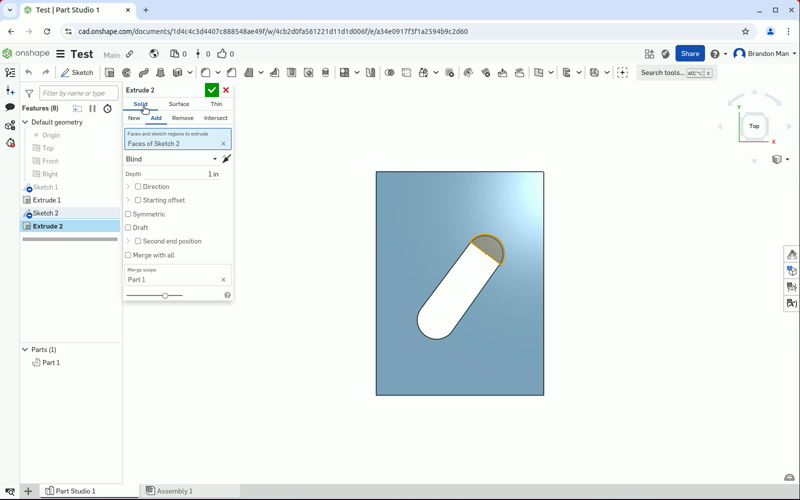
click(143, 106)
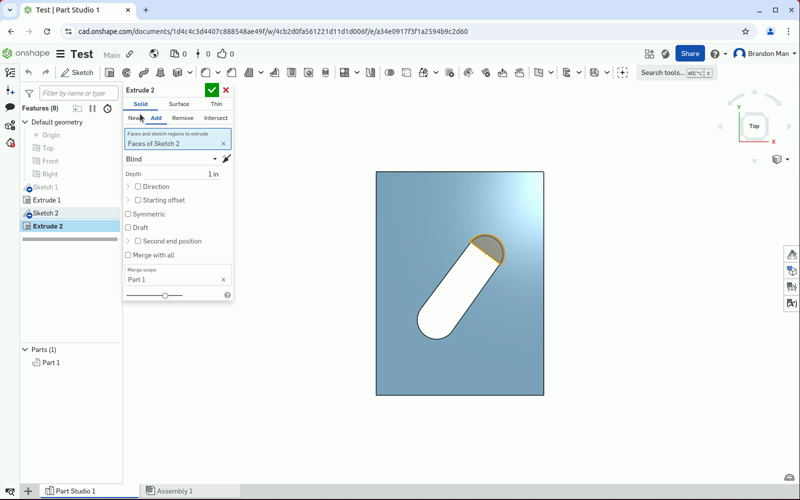
mouse_move(137, 120)
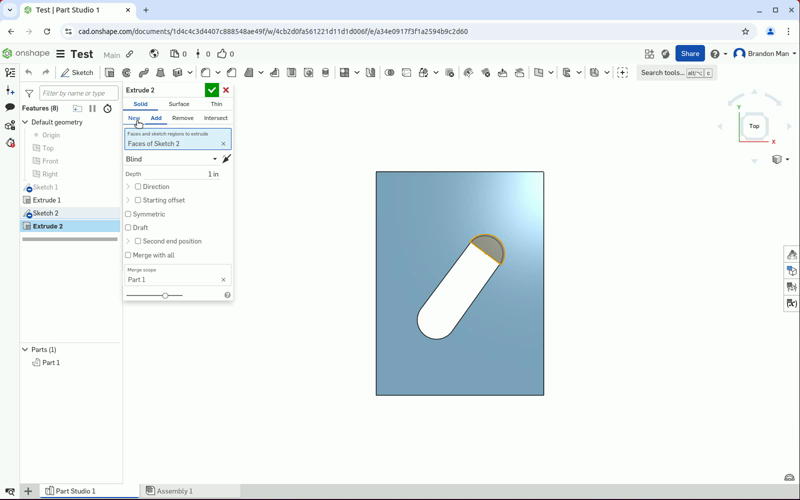
click(137, 120)
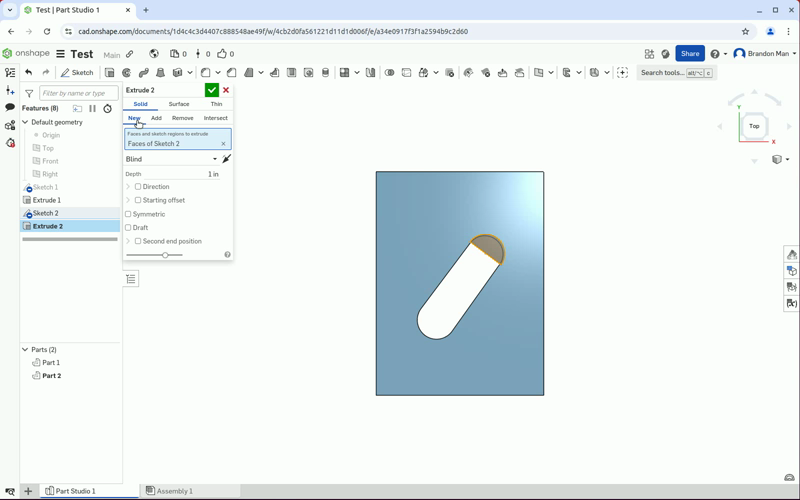
key(tab, 4)
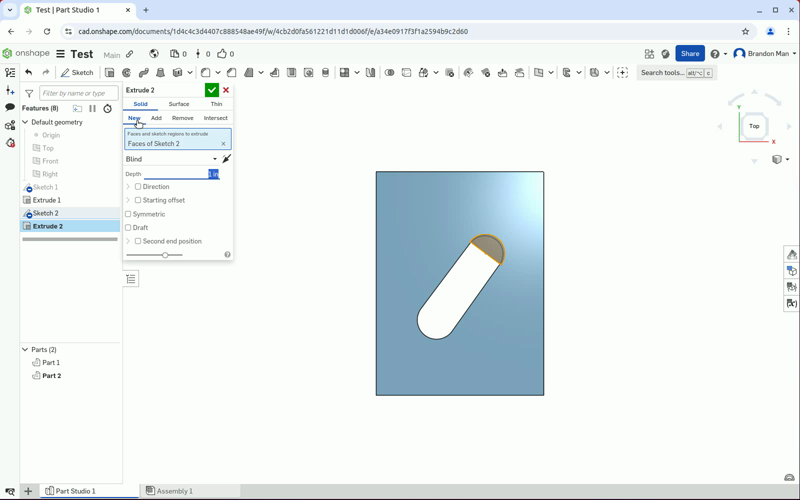
text(15.405)
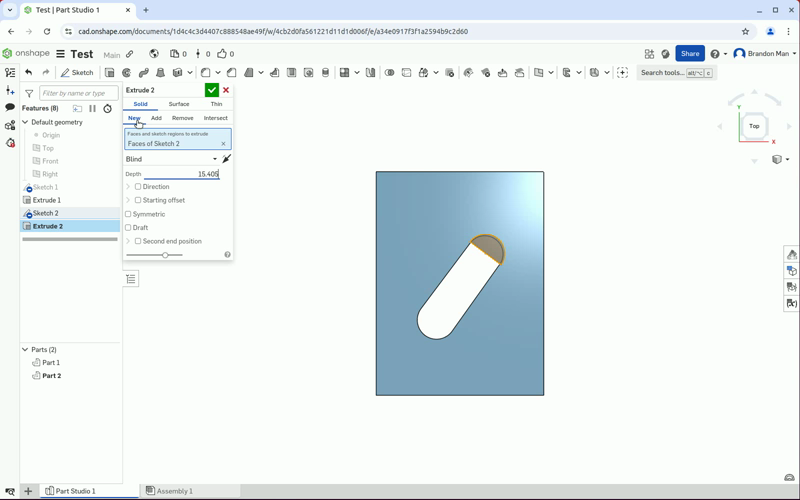
key(enter)
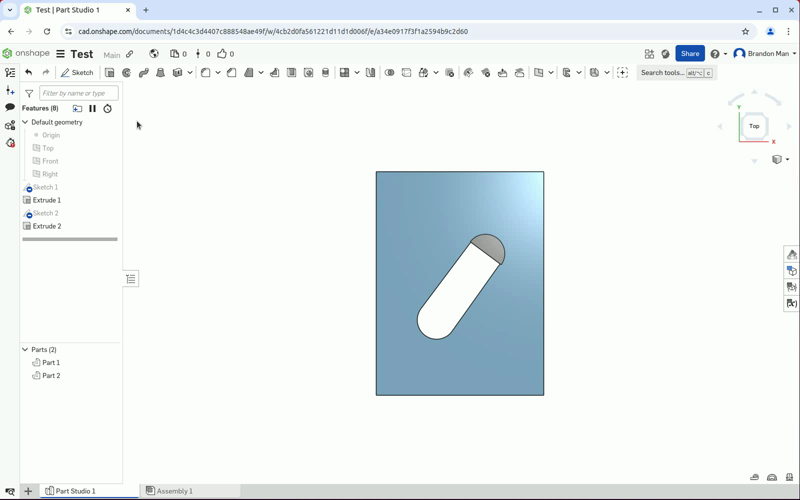
key(shift+h)
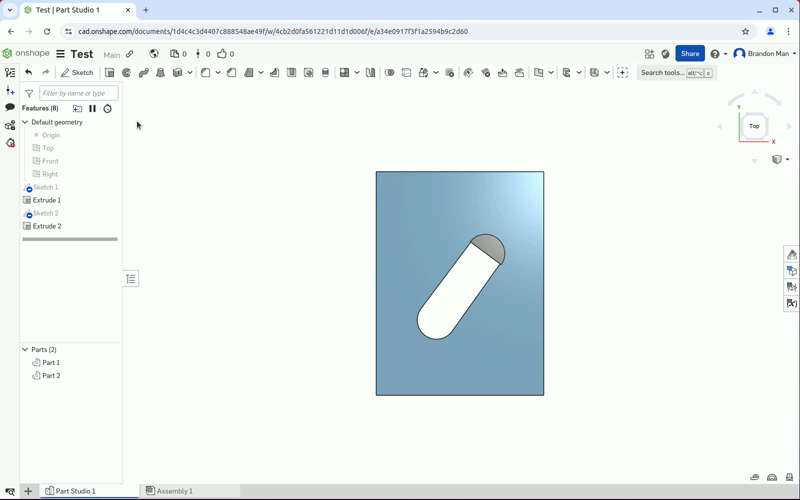
key(shift+h)
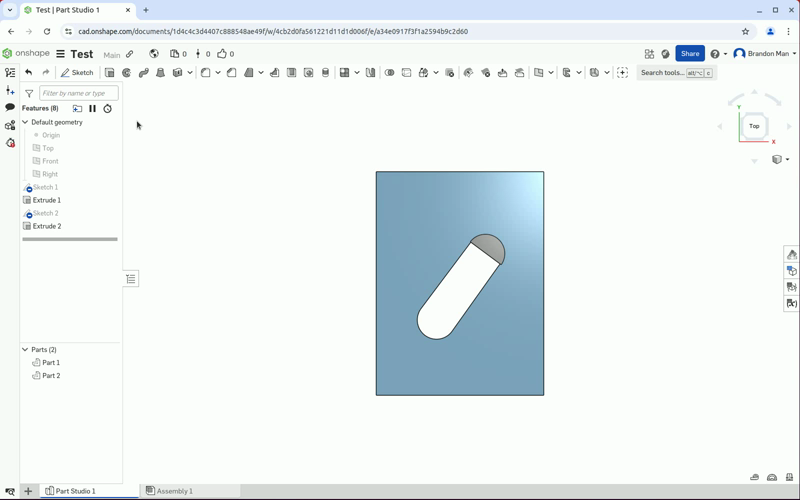
mouse_move(73, 189)
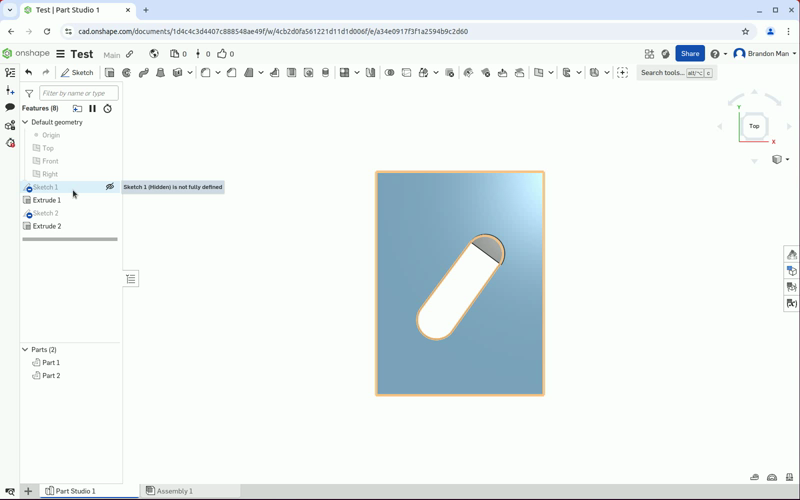
click(73, 189)
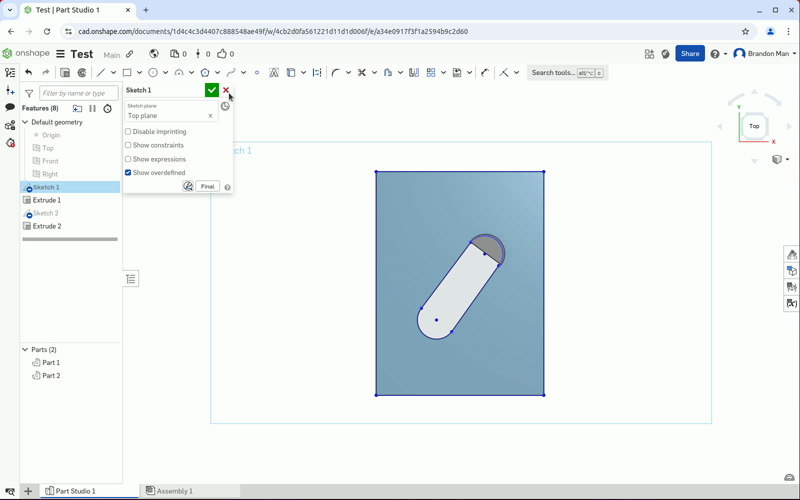
mouse_move(229, 92)
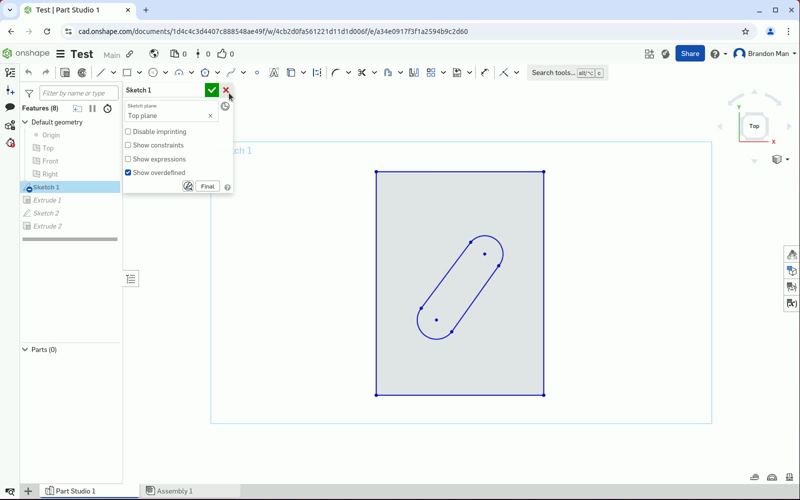
click(229, 92)
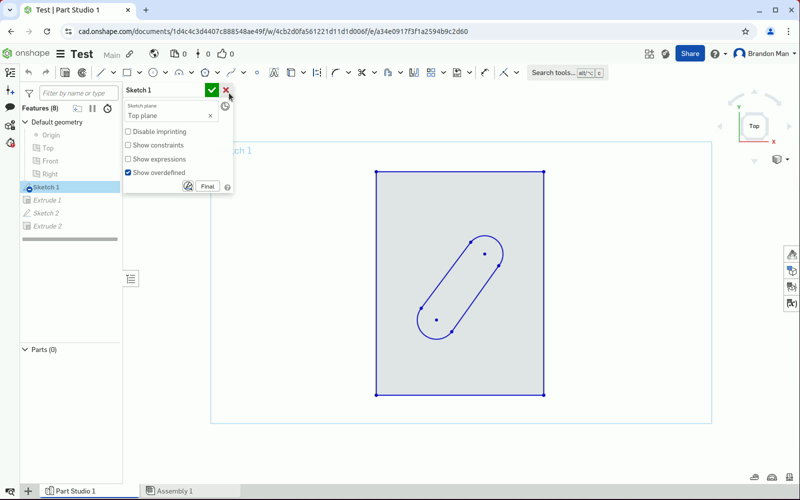
key(shift+s)
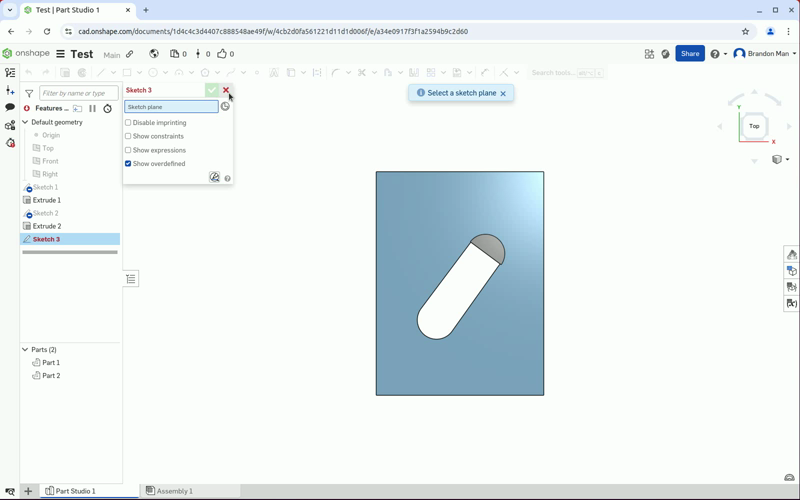
mouse_move(73, 150)
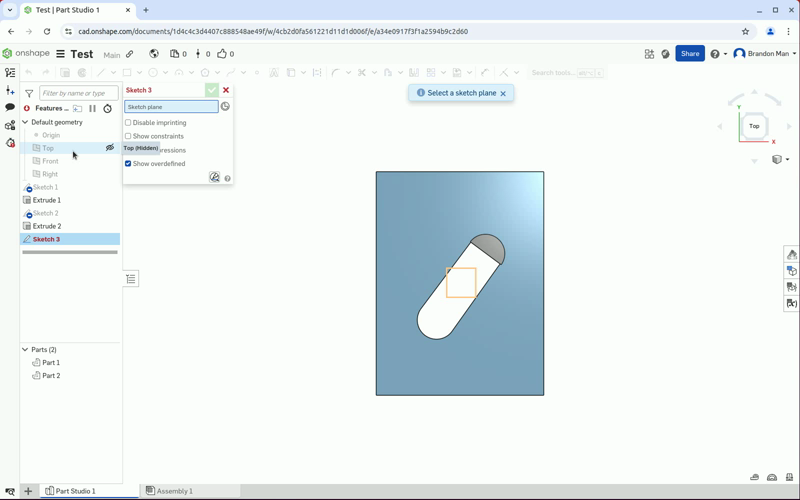
click(73, 150)
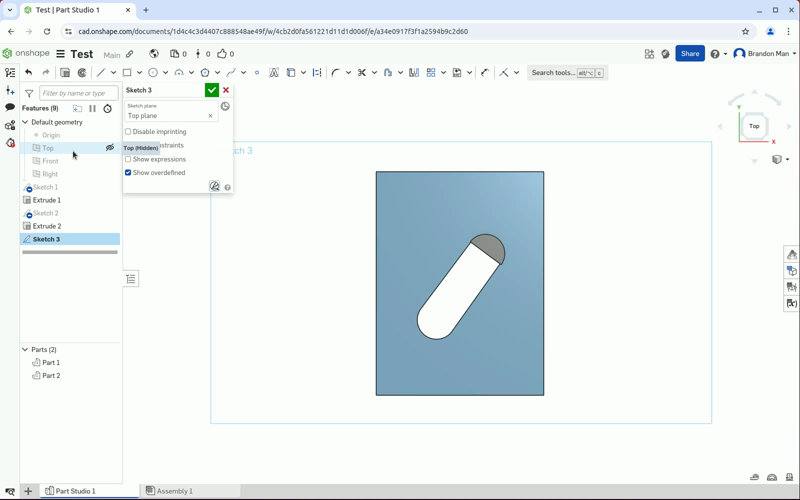
mouse_move(73, 352)
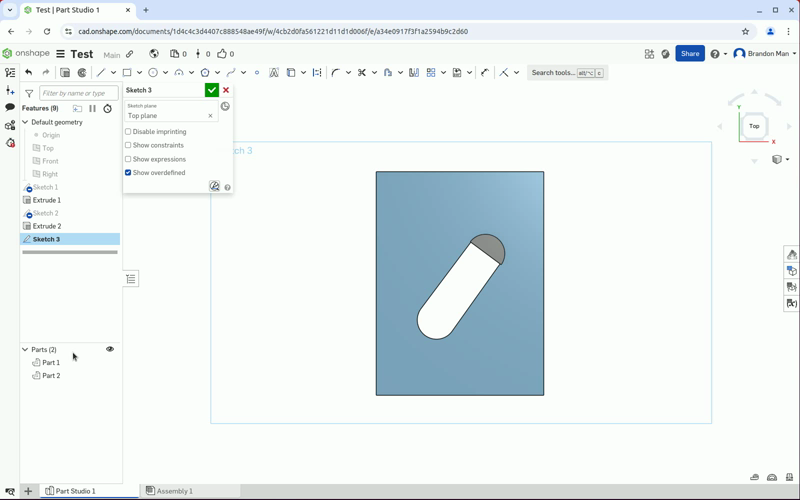
key(y)
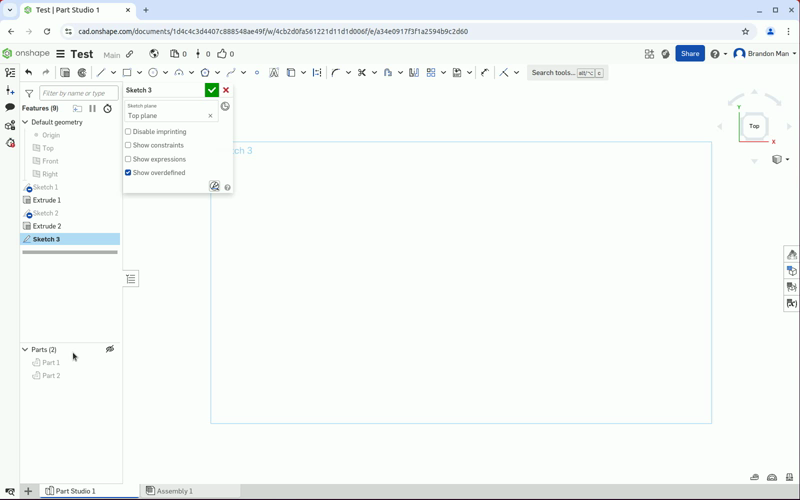
key(l)
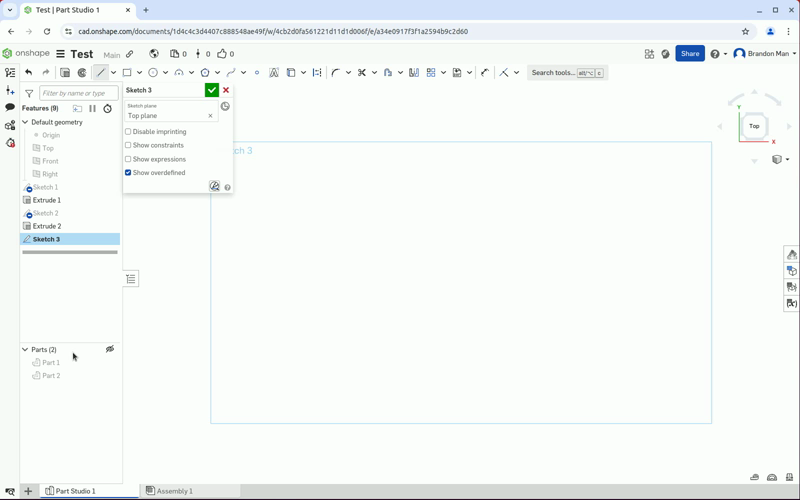
key_down(shift)
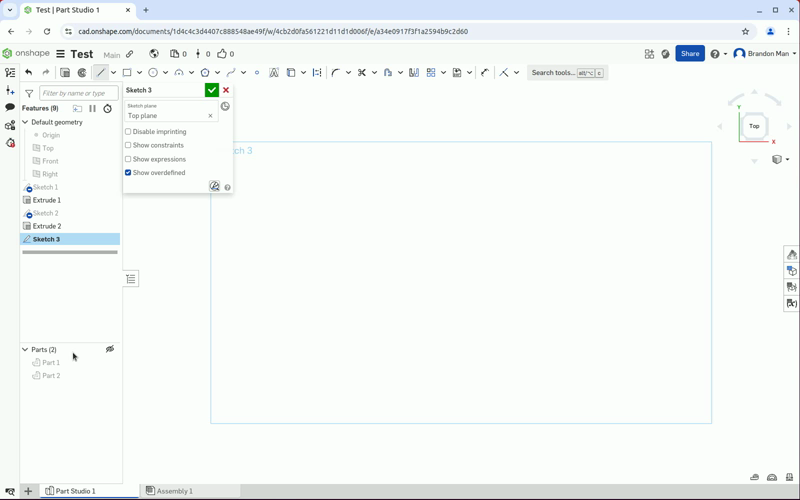
mouse_move(420, 307)
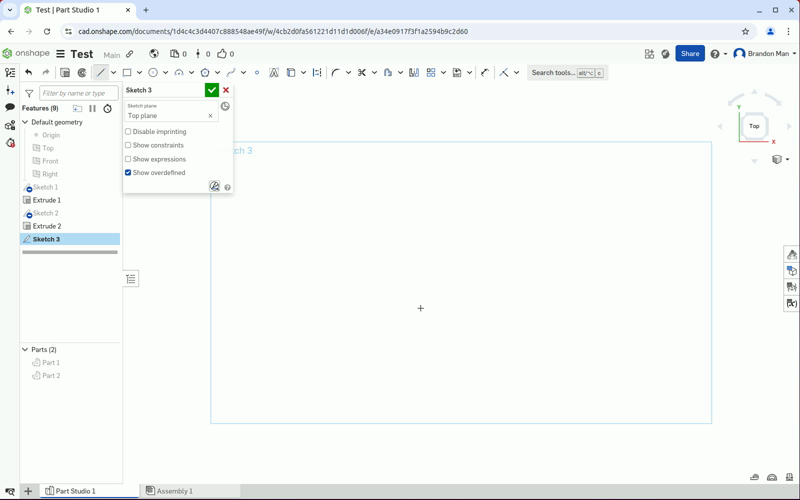
click(420, 307)
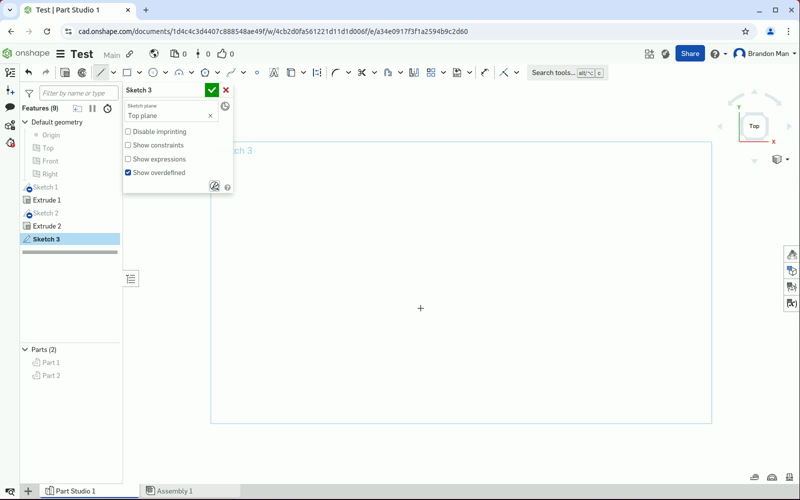
key_up(shift)
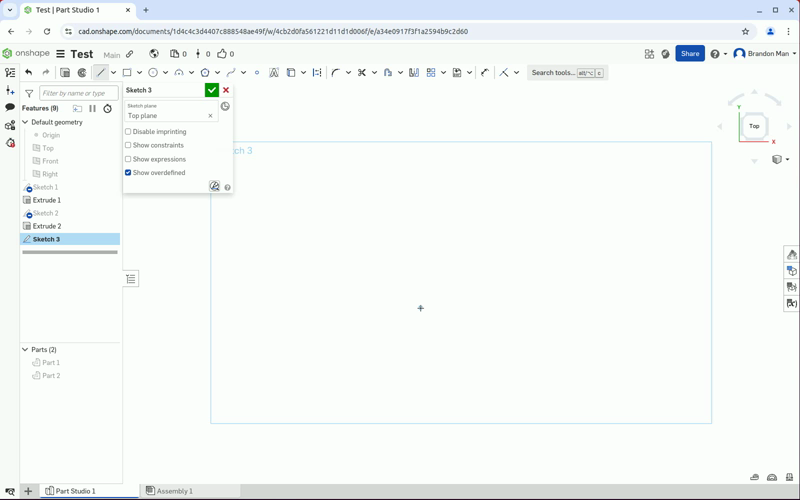
key_down(shift)
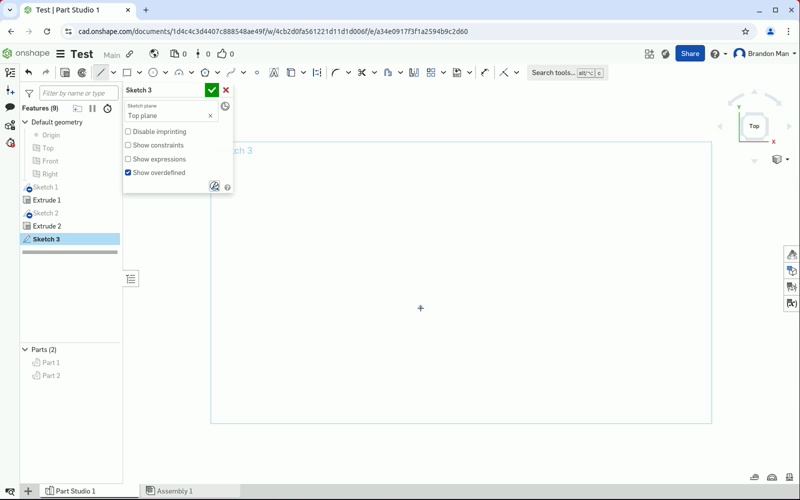
mouse_move(450, 307)
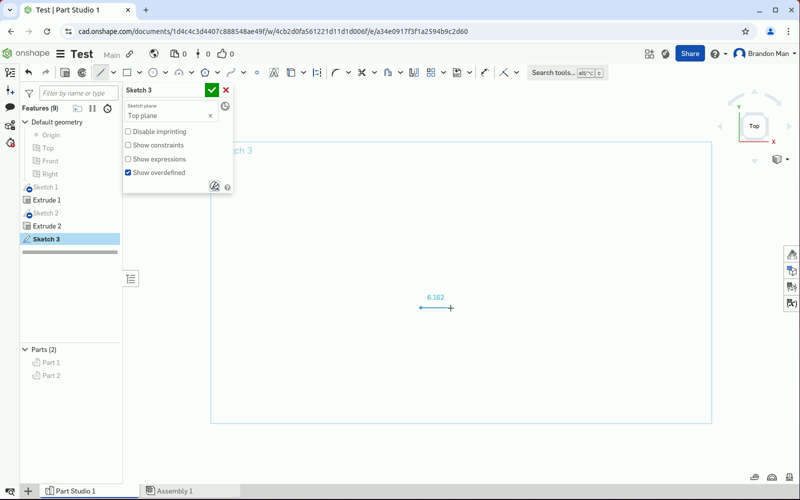
mouse_move(451, 330)
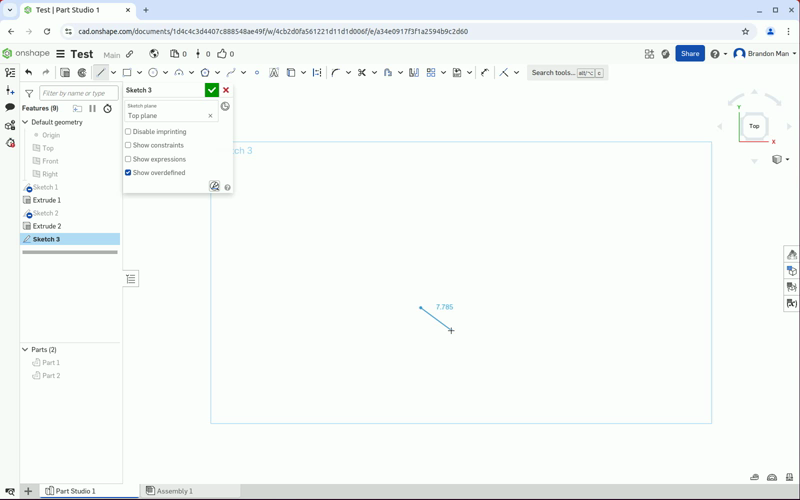
click(451, 330)
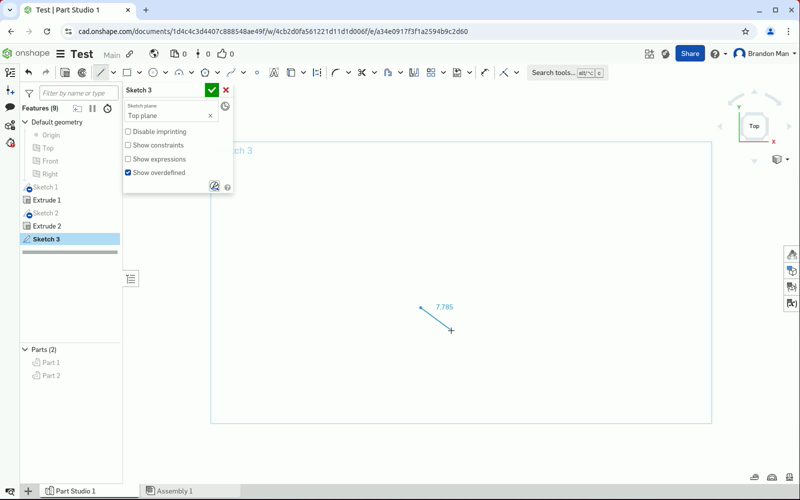
key_up(shift)
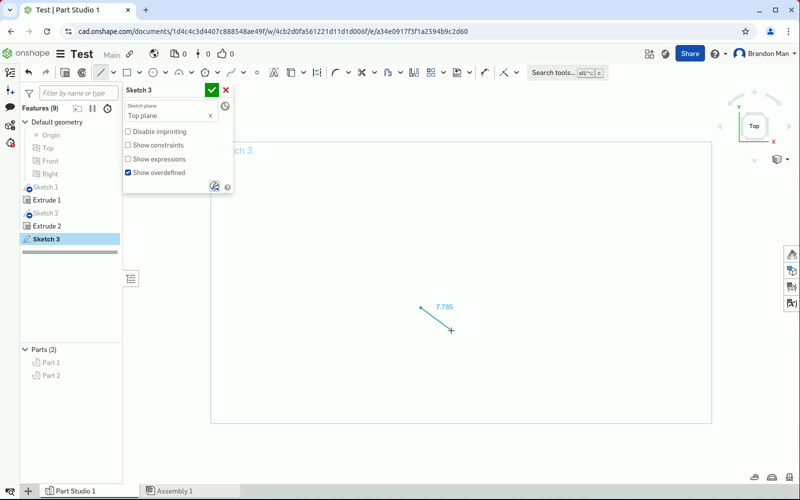
key_down(shift)
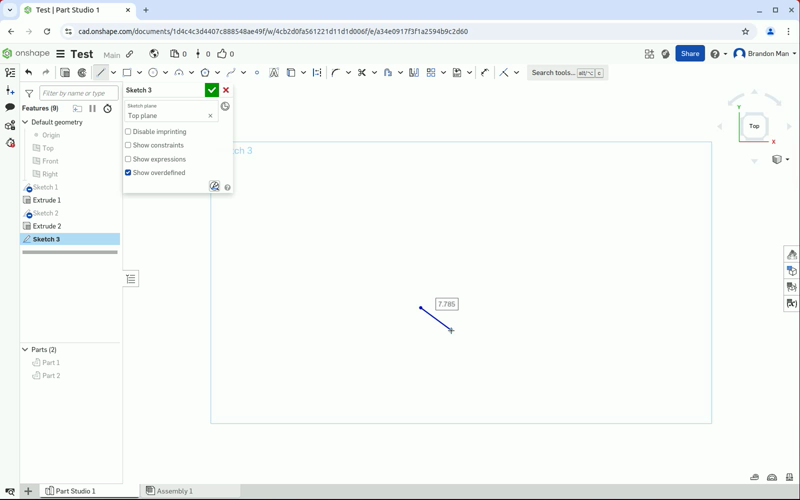
mouse_move(501, 263)
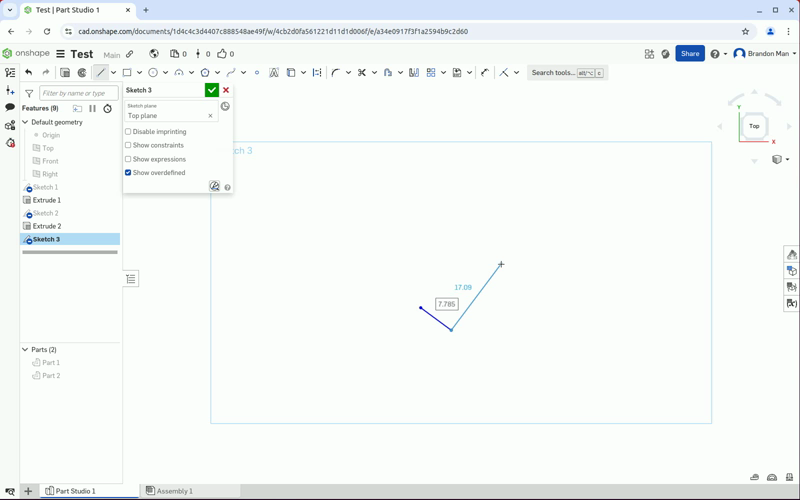
click(501, 263)
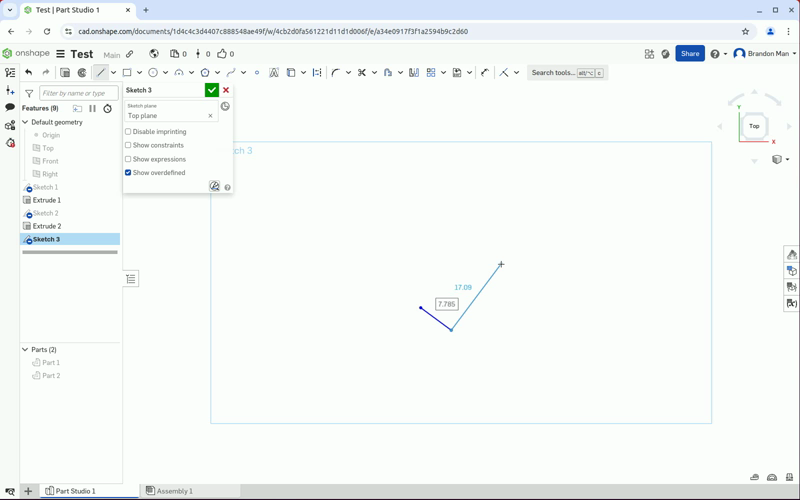
key_up(shift)
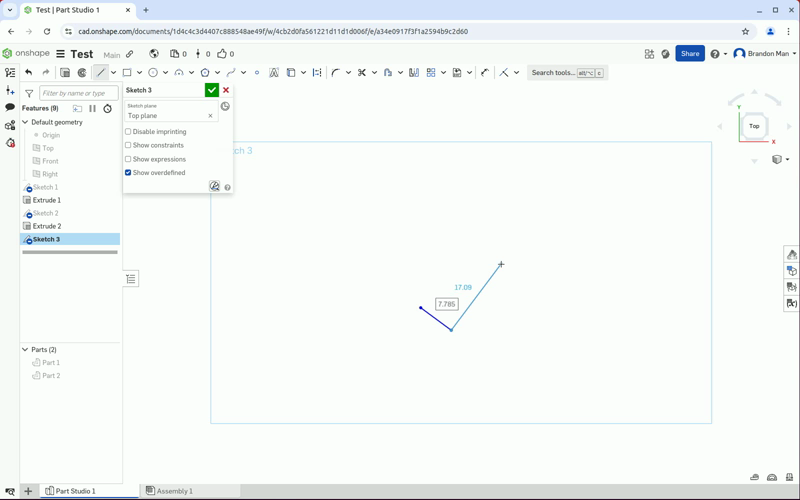
key_down(shift)
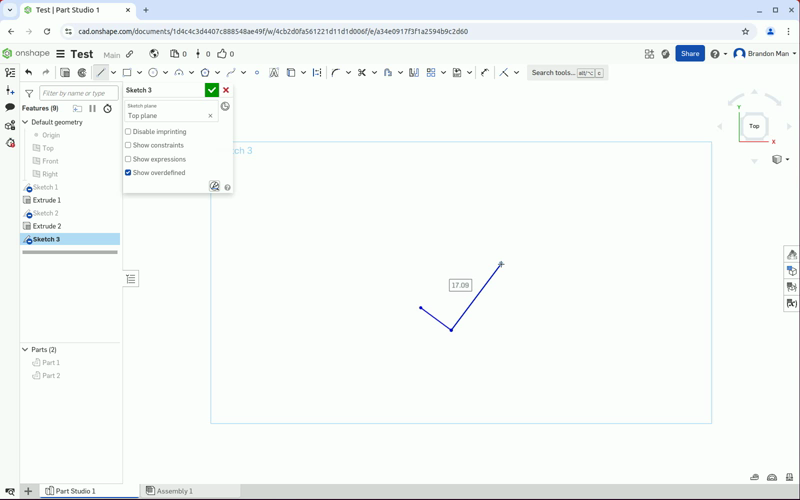
mouse_move(531, 263)
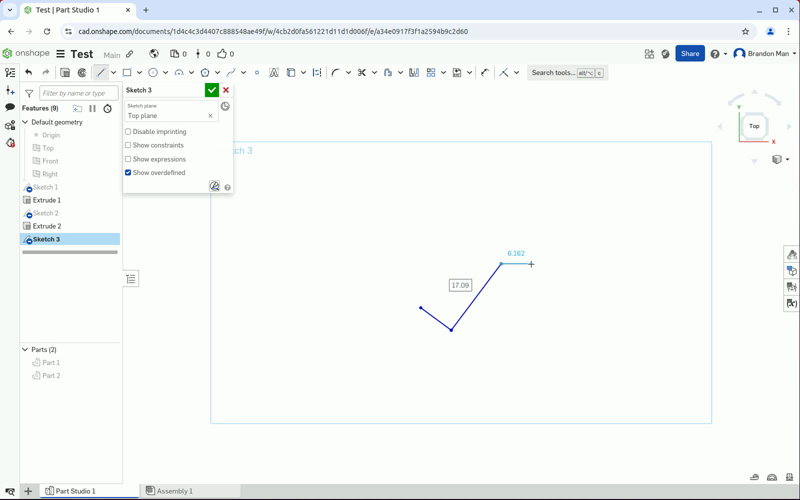
mouse_move(470, 240)
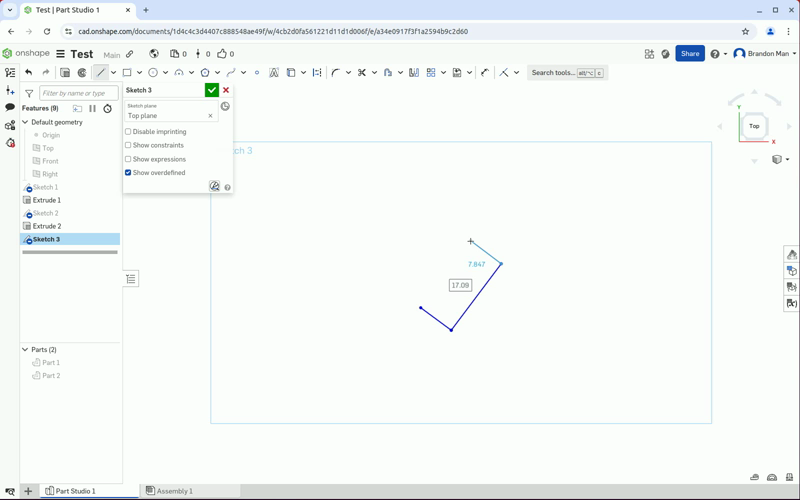
click(470, 240)
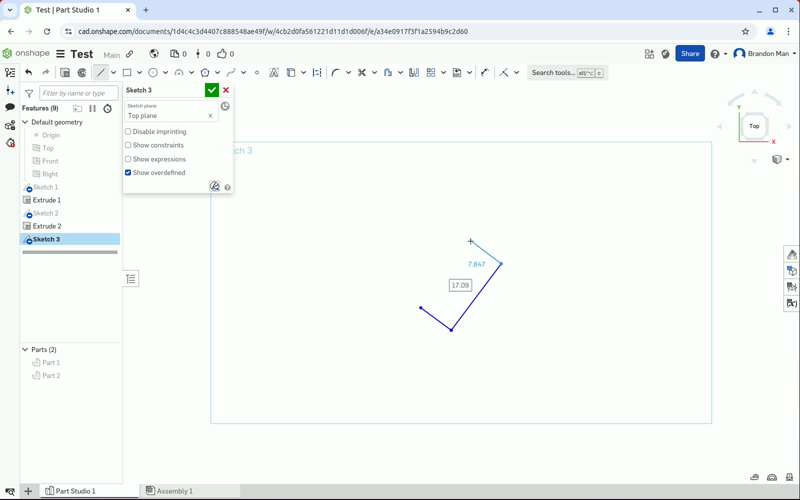
key_up(shift)
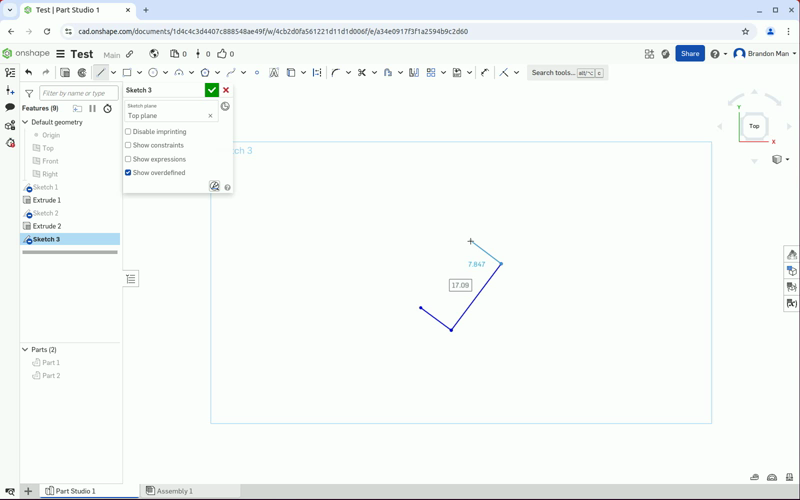
key_down(shift)
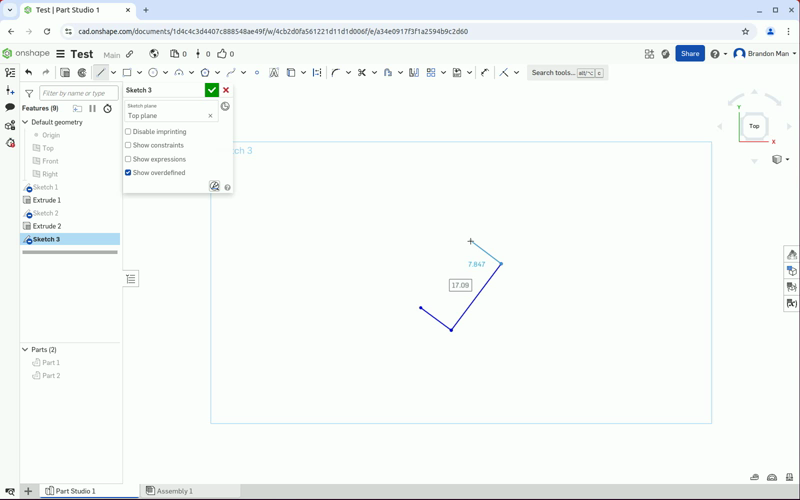
mouse_move(420, 307)
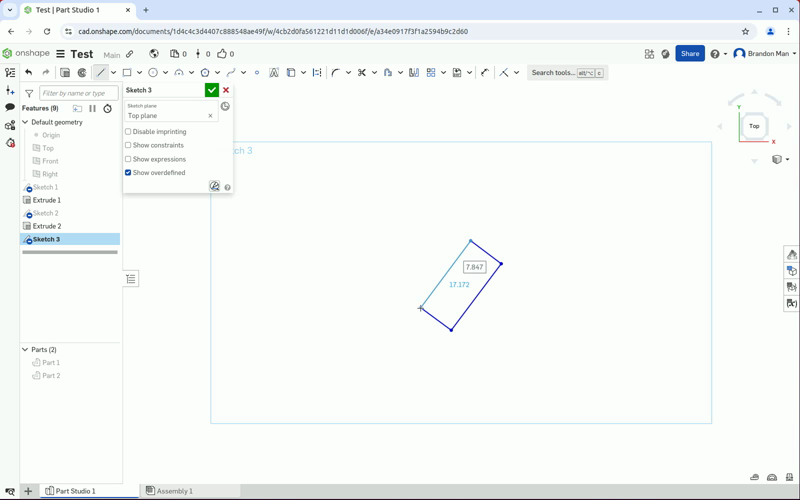
key_up(shift)
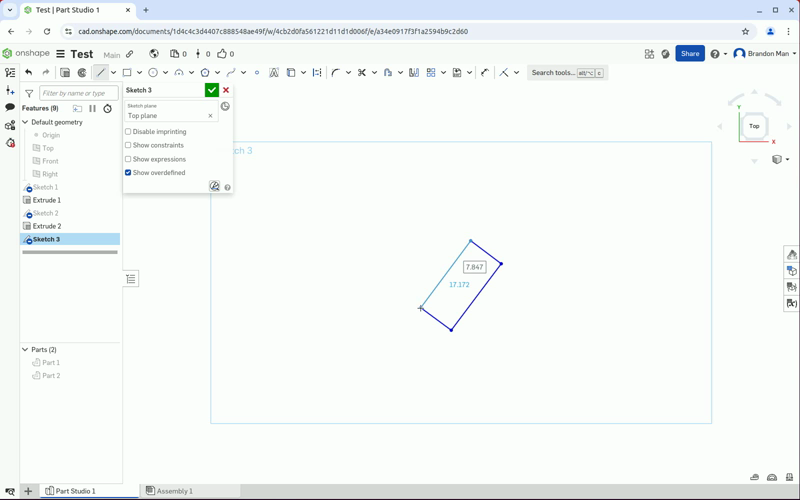
click(420, 307)
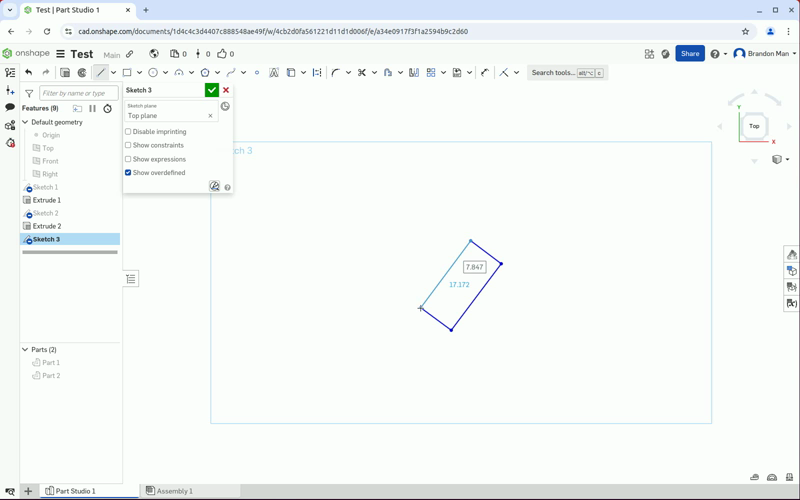
key(esc)
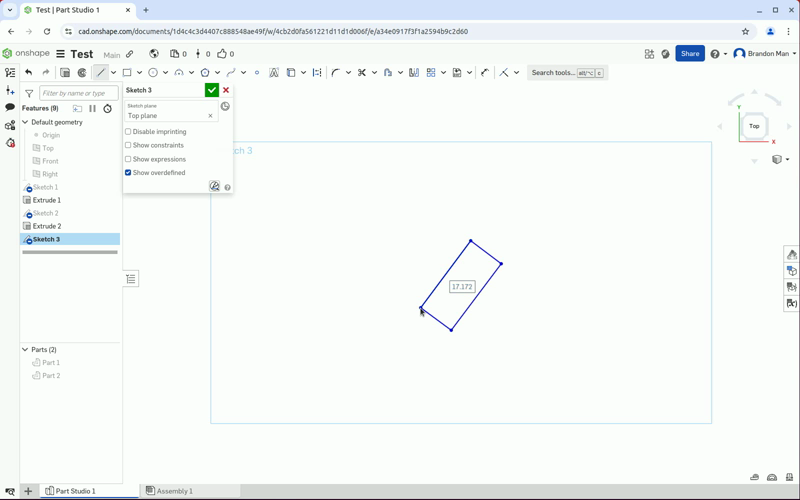
mouse_move(491, 268)
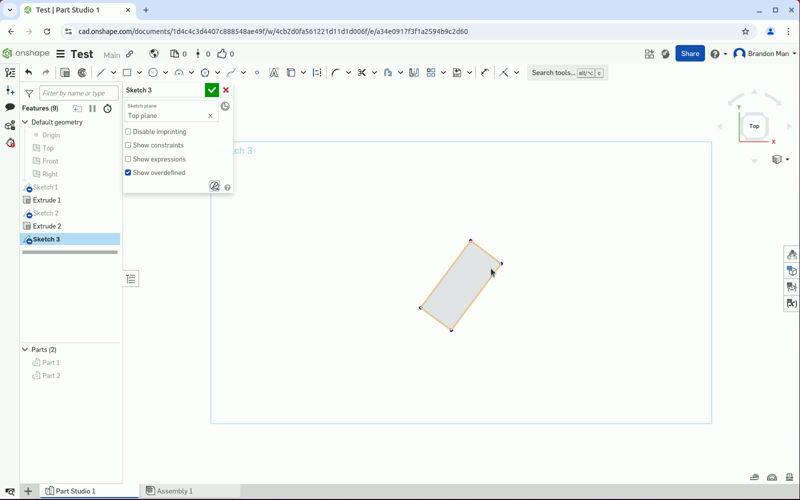
click(491, 268)
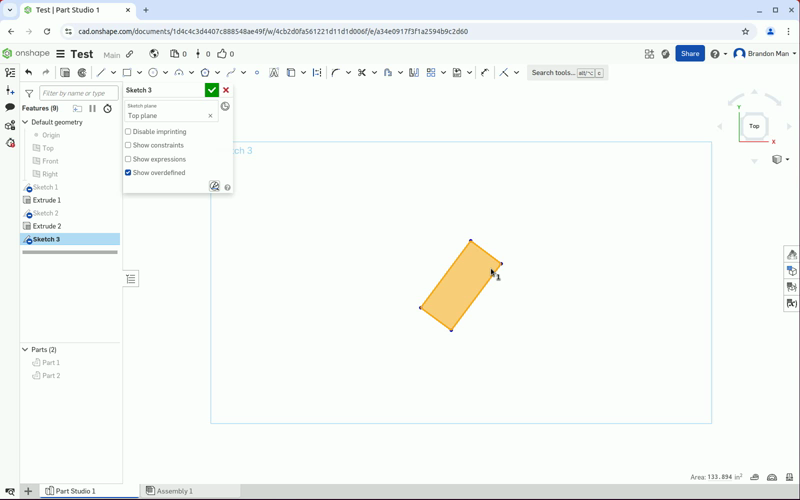
mouse_move(73, 352)
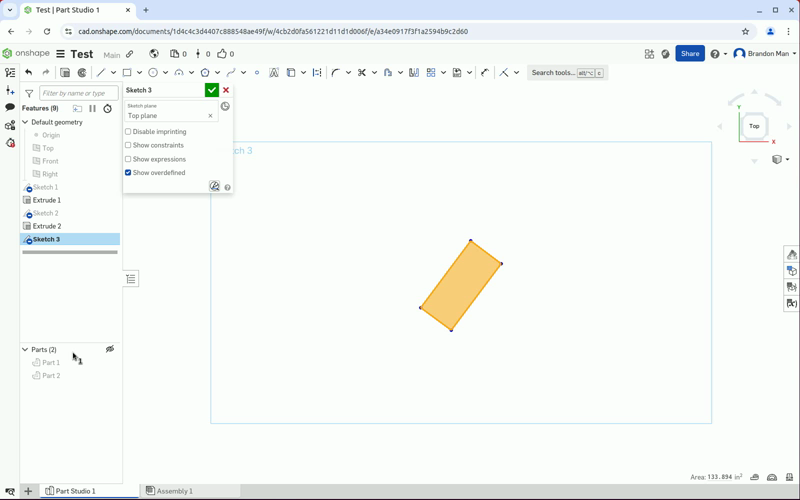
key(shift+y)
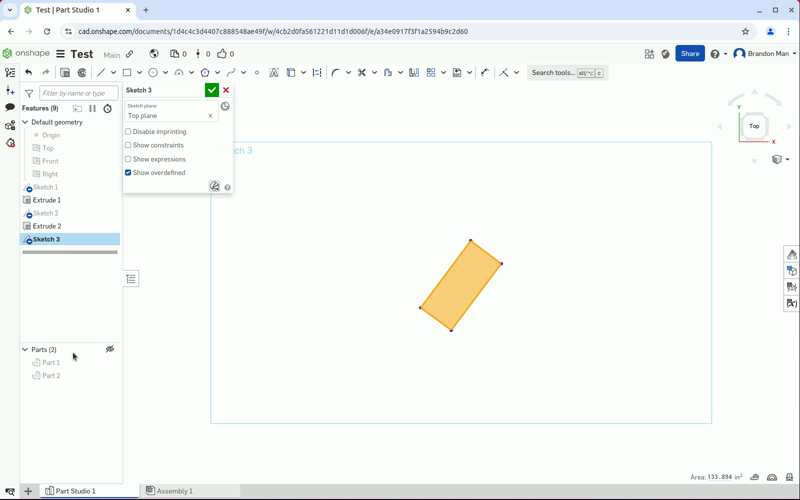
key(shift+e)
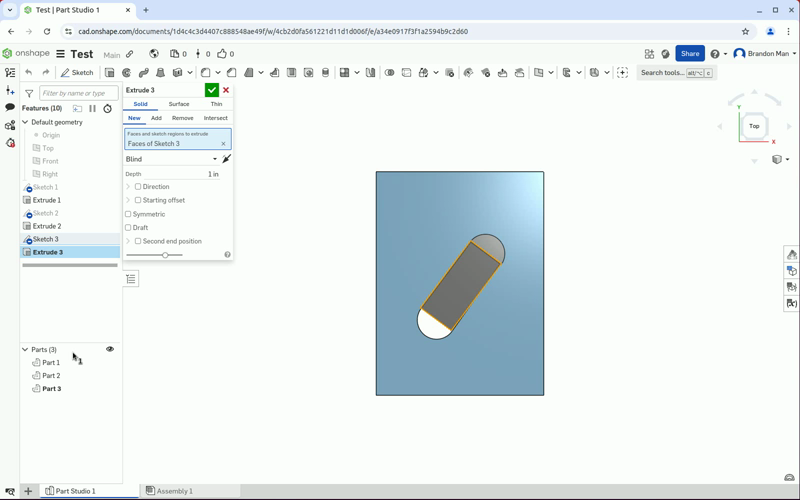
mouse_move(143, 106)
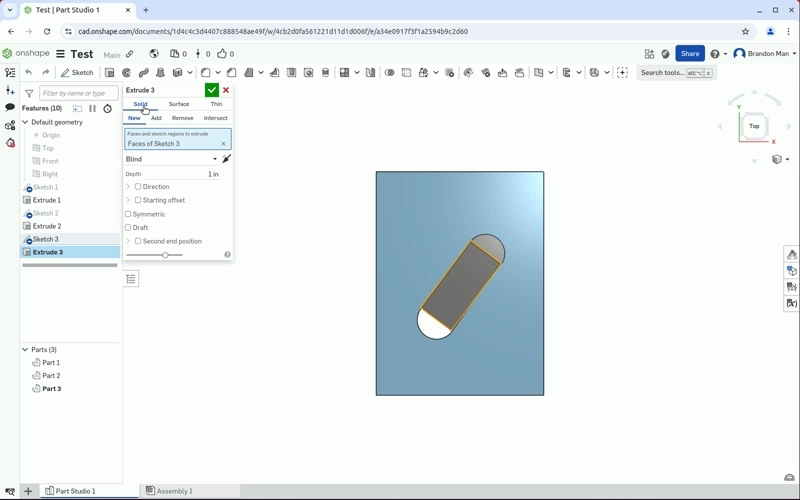
click(143, 106)
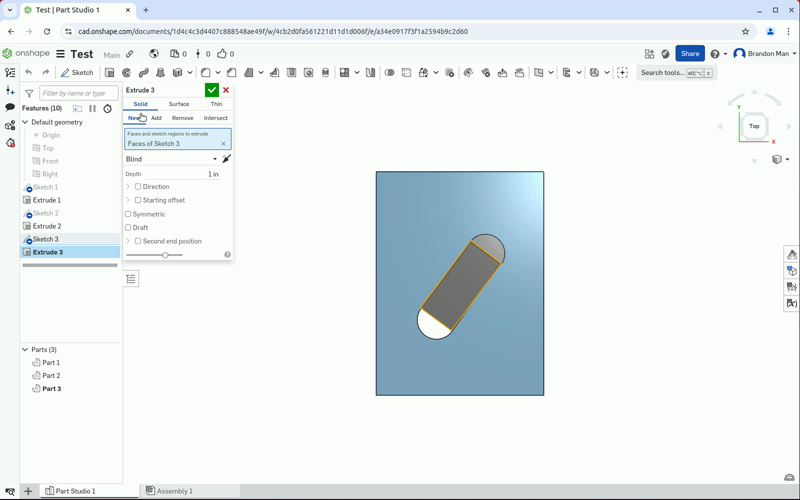
mouse_move(137, 120)
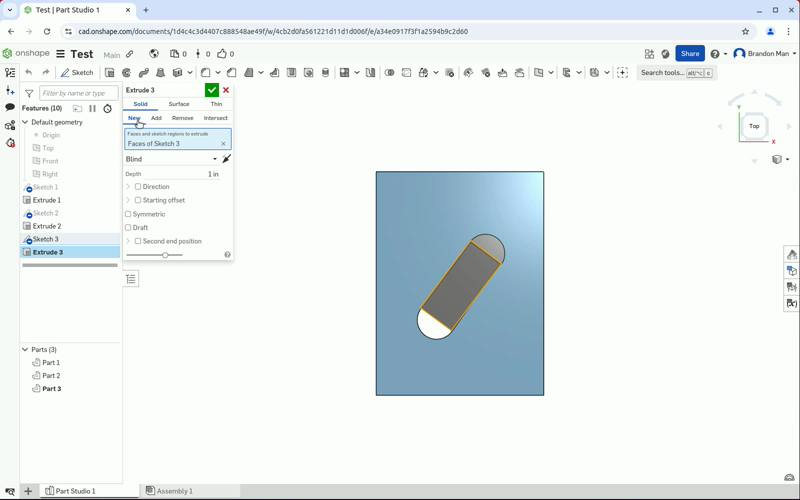
click(137, 120)
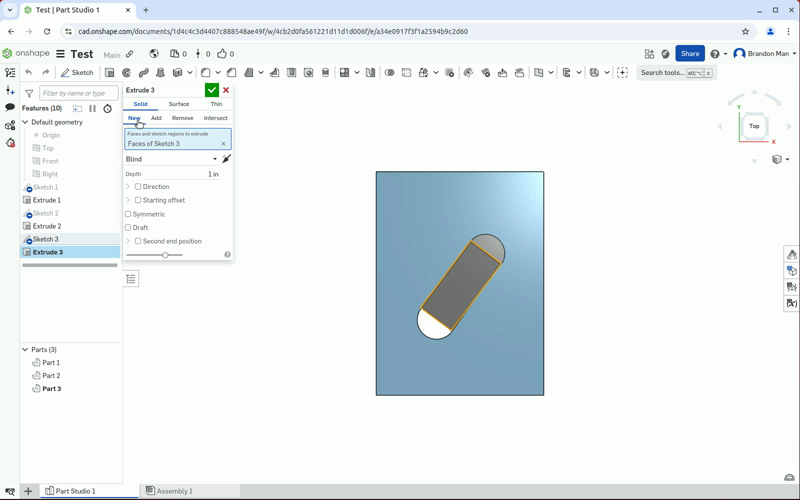
key(tab, 4)
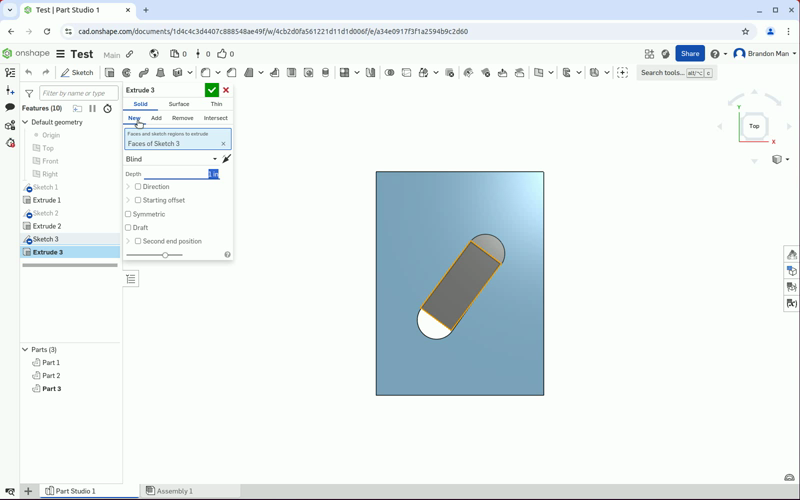
text(15.405)
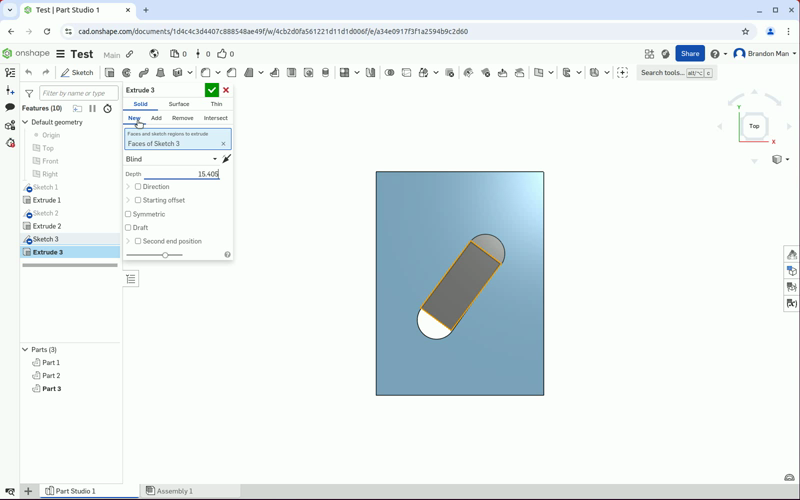
key(enter)
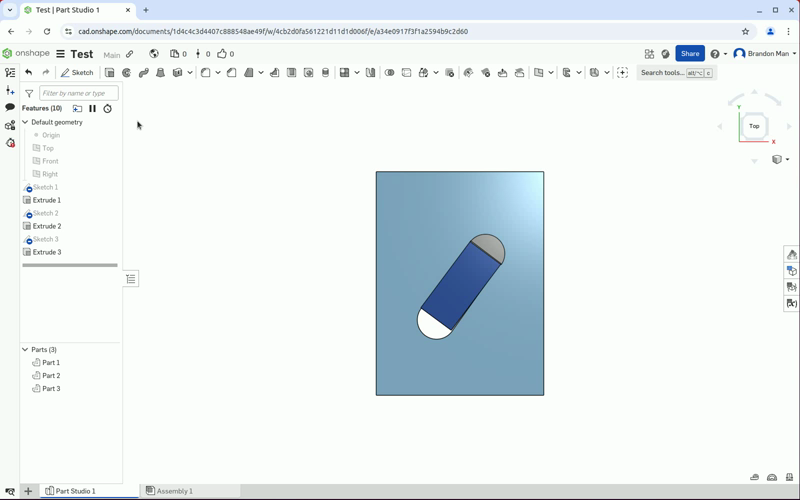
key(shift+h)
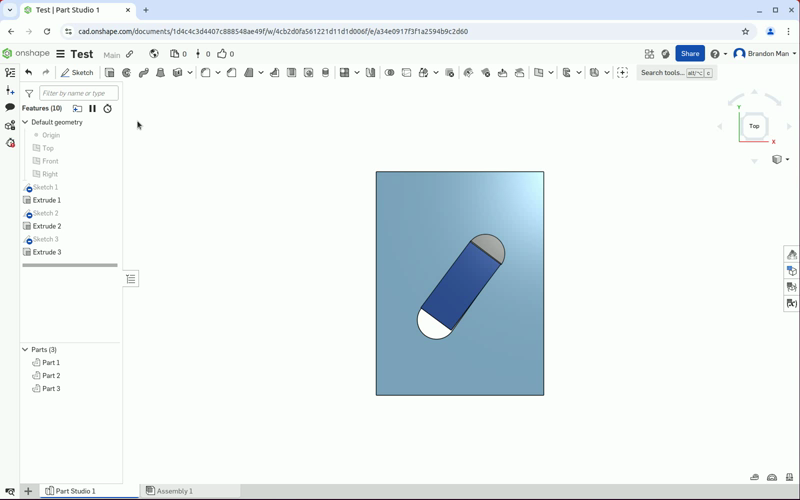
key(shift+h)
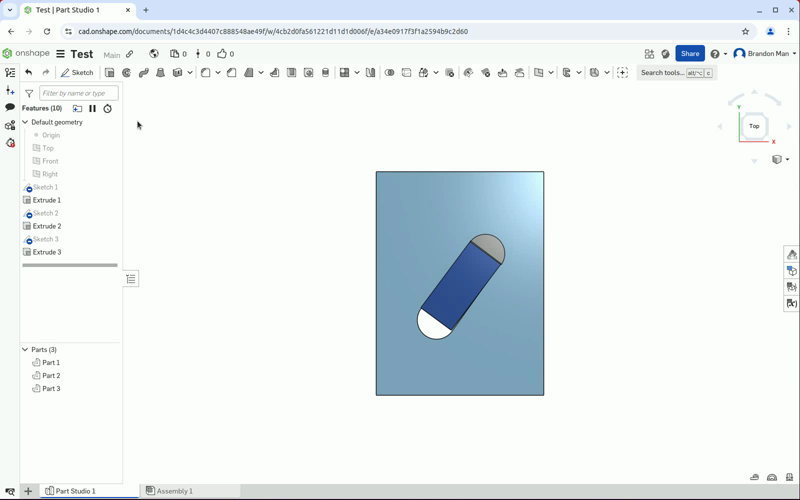
mouse_move(73, 189)
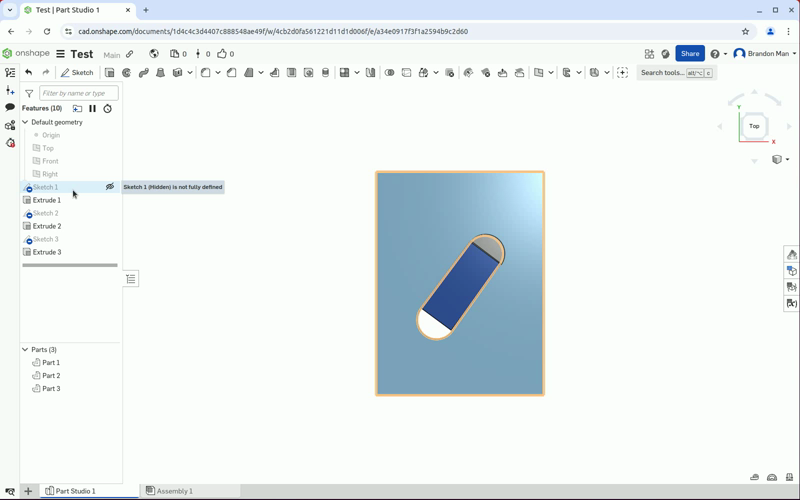
click(73, 189)
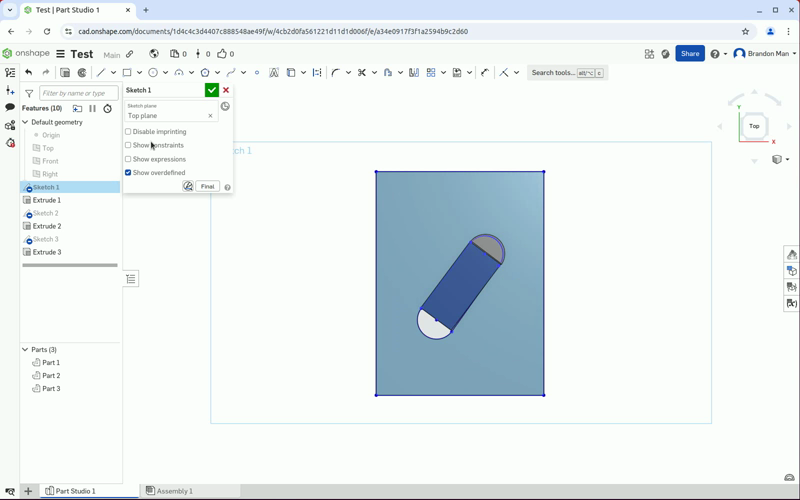
mouse_move(229, 92)
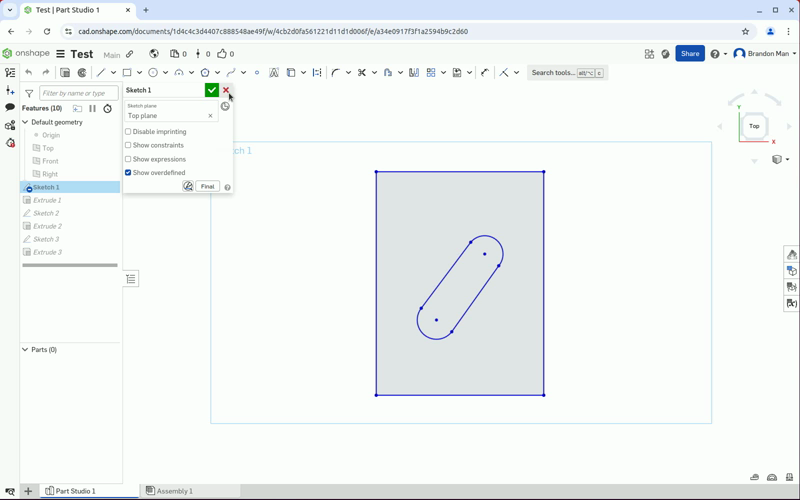
click(229, 92)
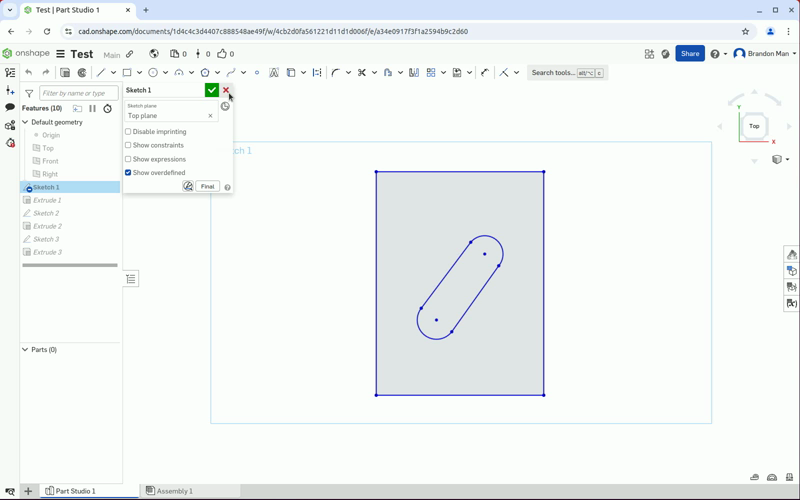
key(shift+s)
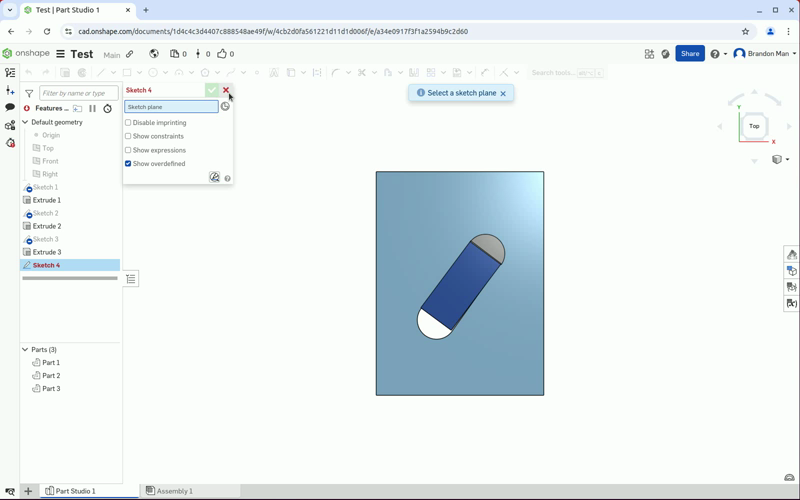
mouse_move(73, 150)
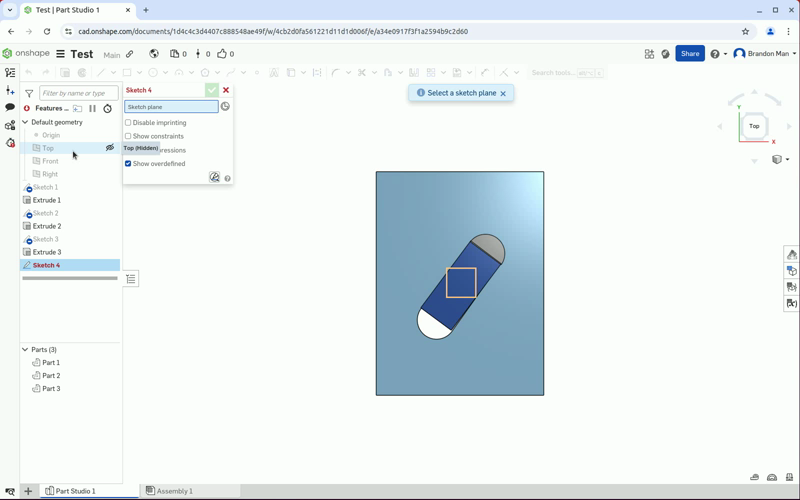
click(73, 150)
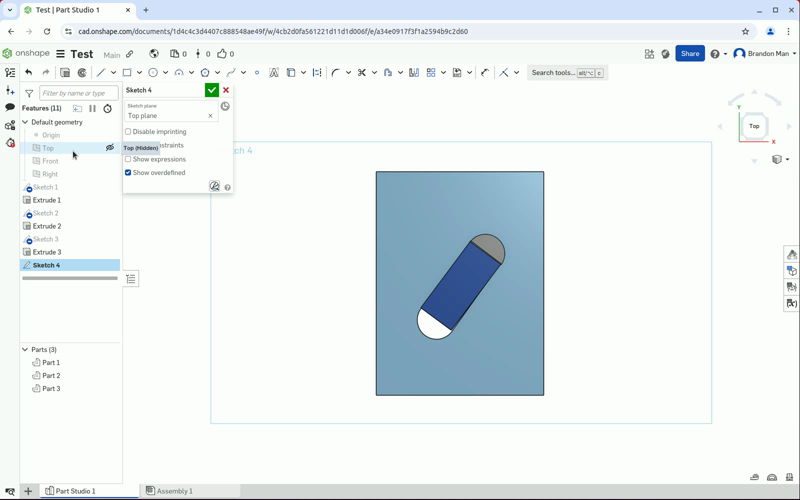
mouse_move(73, 352)
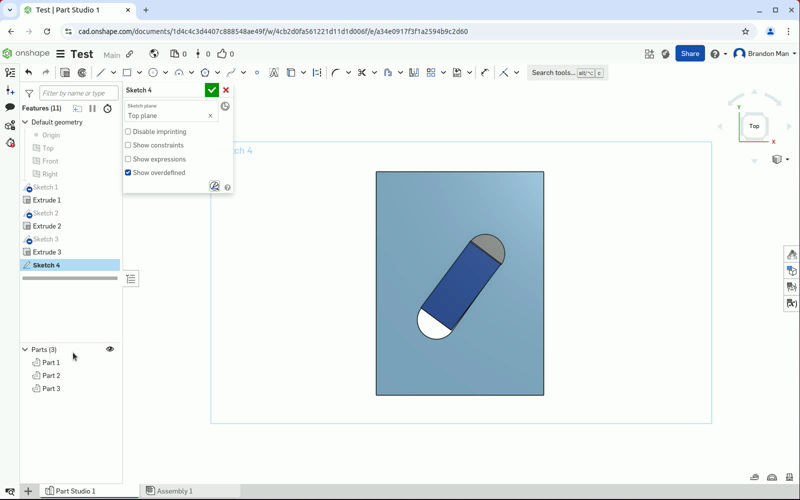
key(y)
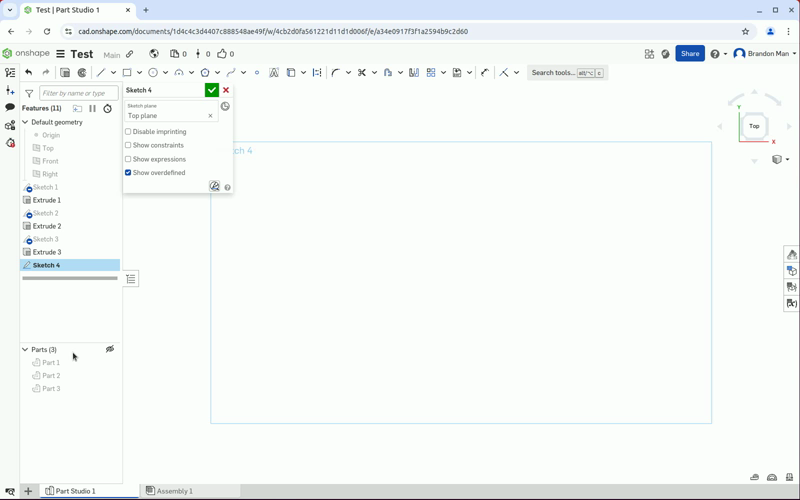
key(a)
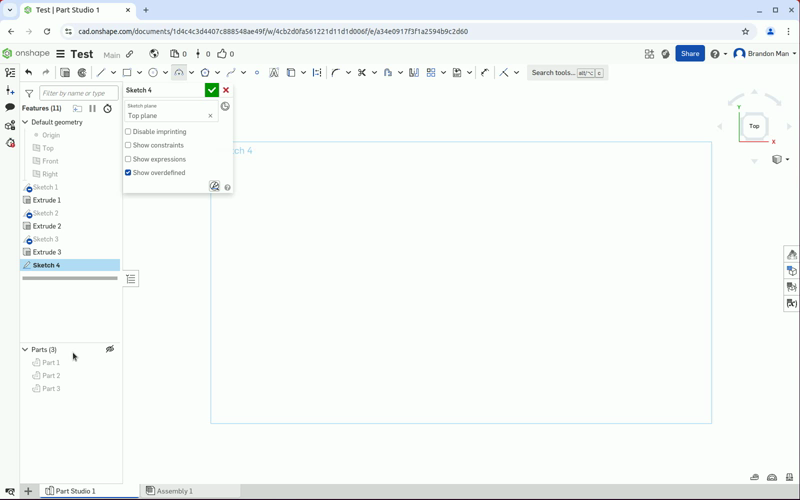
key_down(shift)
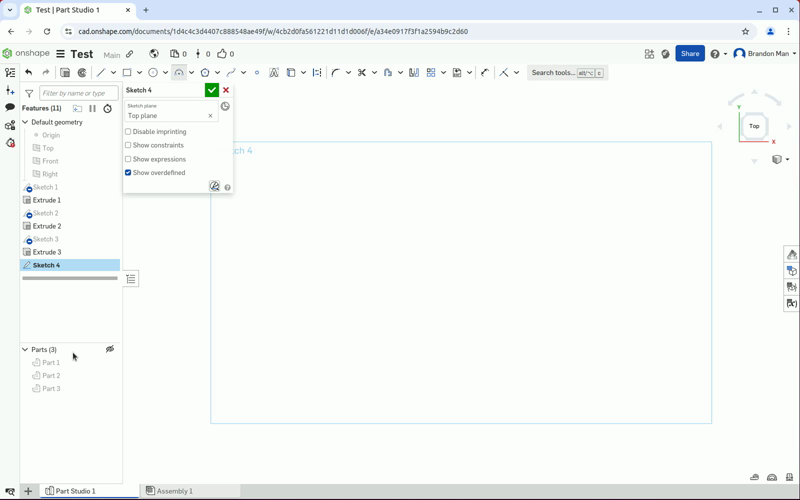
mouse_move(420, 307)
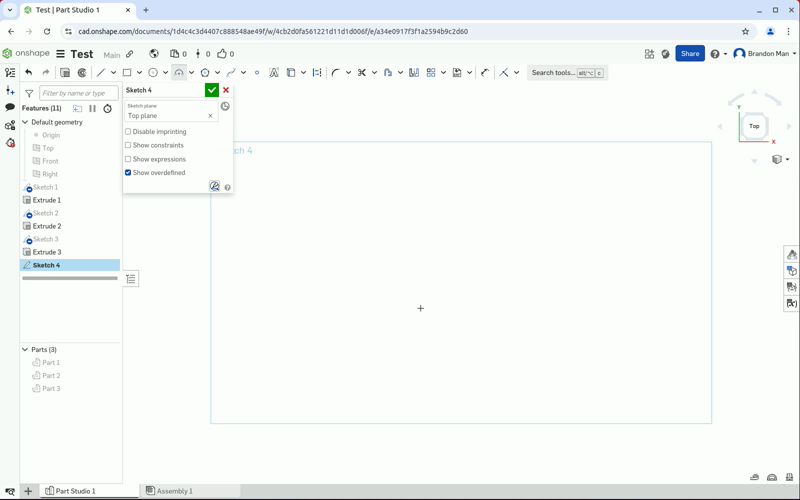
click(420, 307)
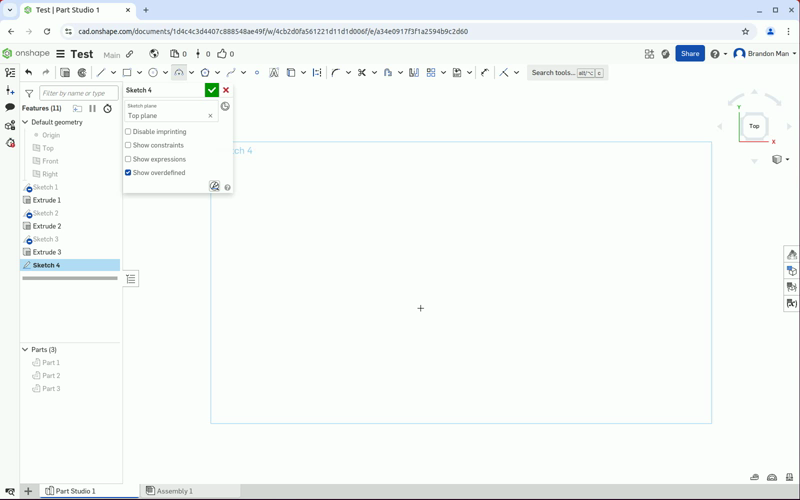
key_up(shift)
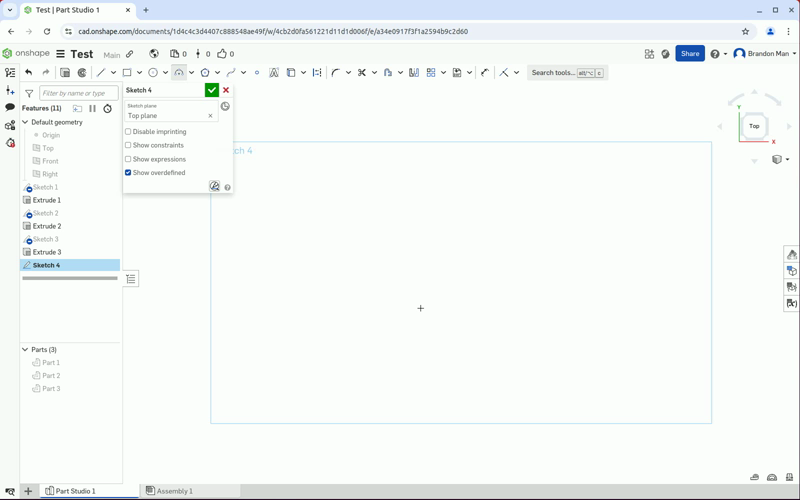
key_down(shift)
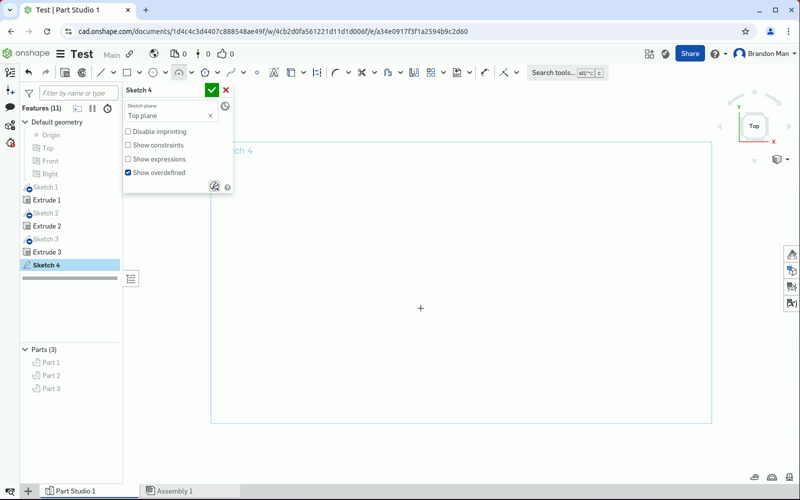
mouse_move(452, 330)
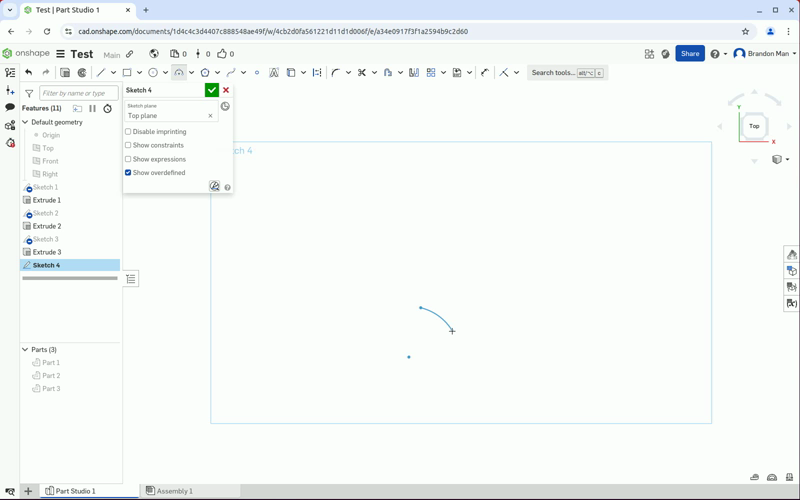
click(452, 330)
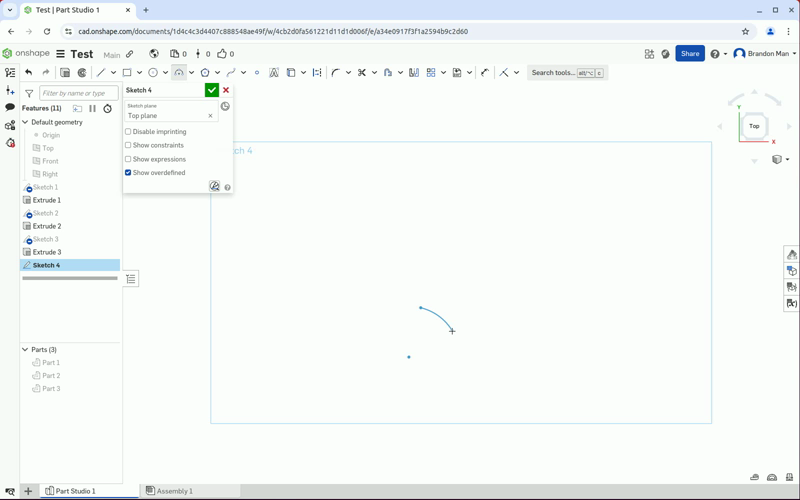
mouse_move(424, 334)
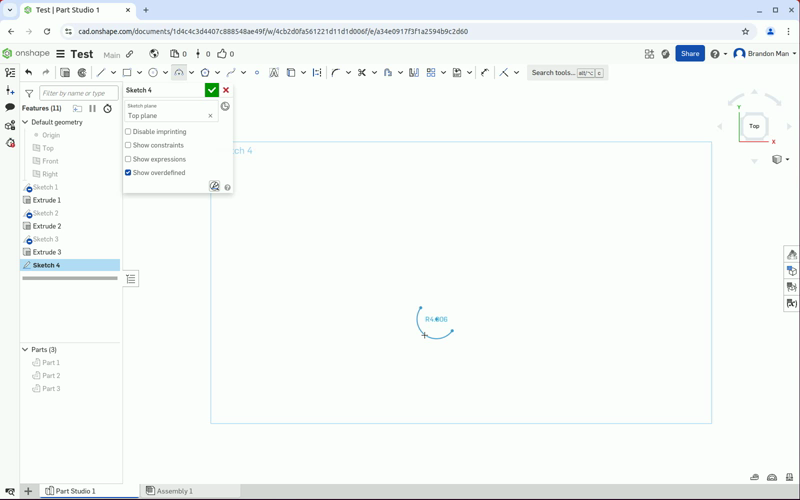
click(424, 334)
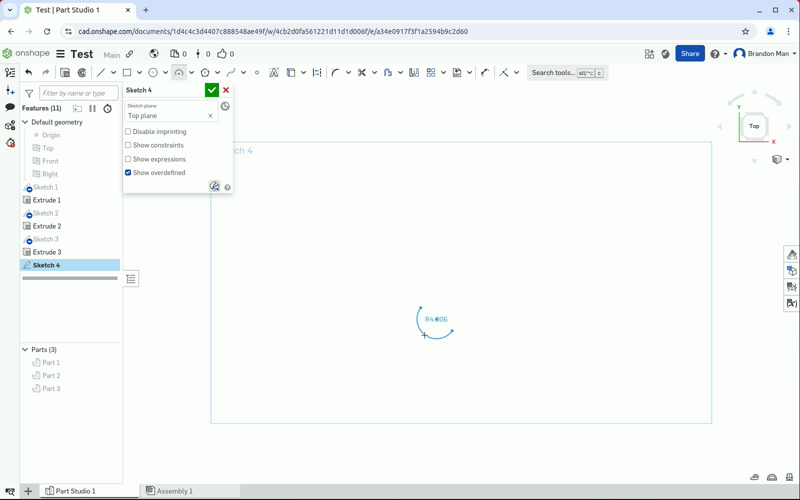
key_up(shift)
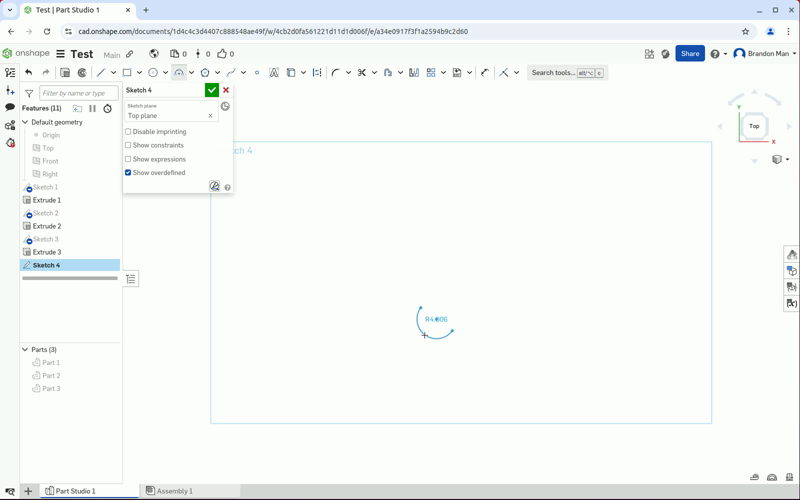
key(esc)
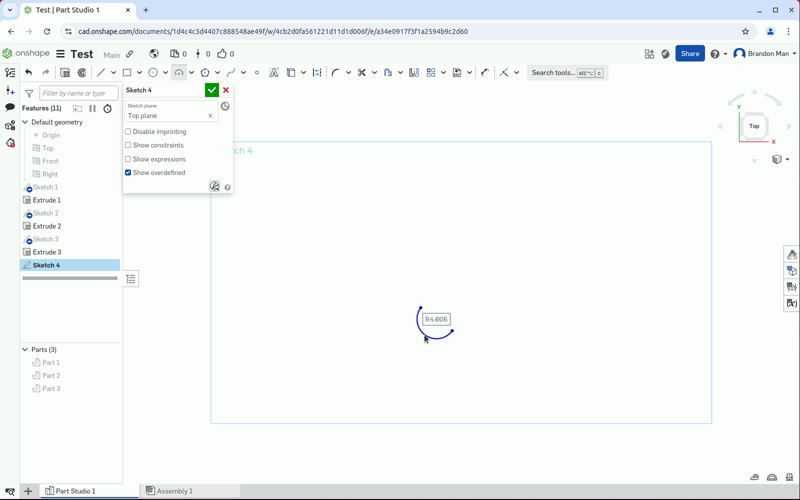
key(l)
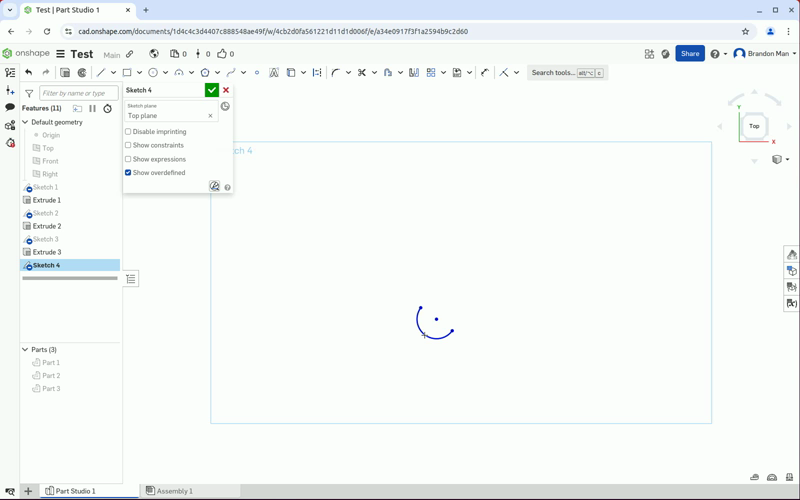
mouse_move(452, 330)
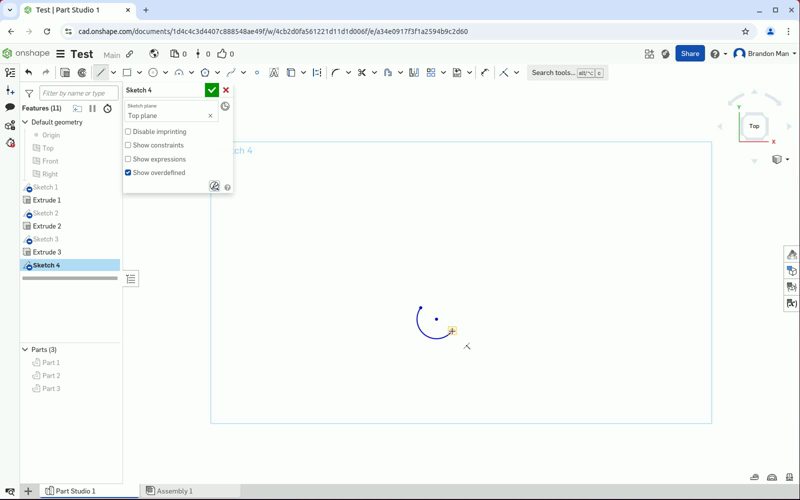
click(452, 330)
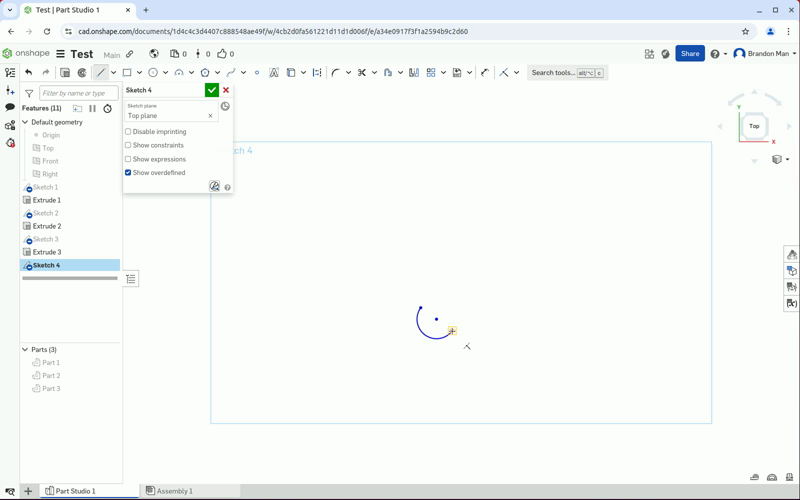
mouse_move(482, 330)
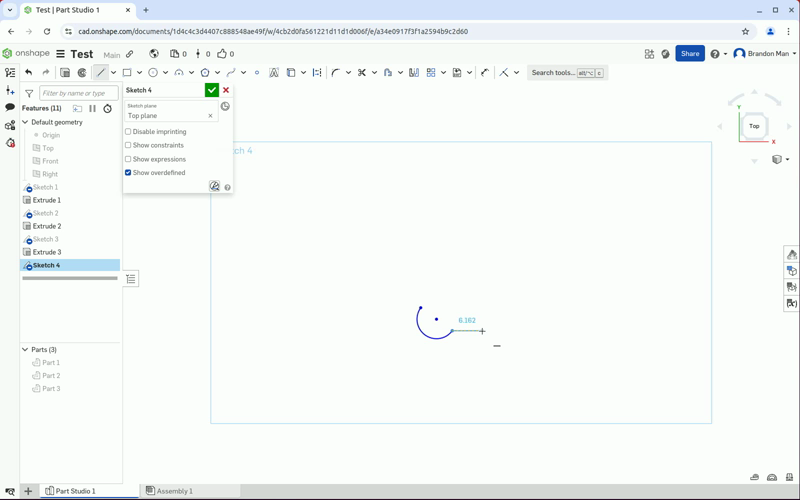
key_down(shift)
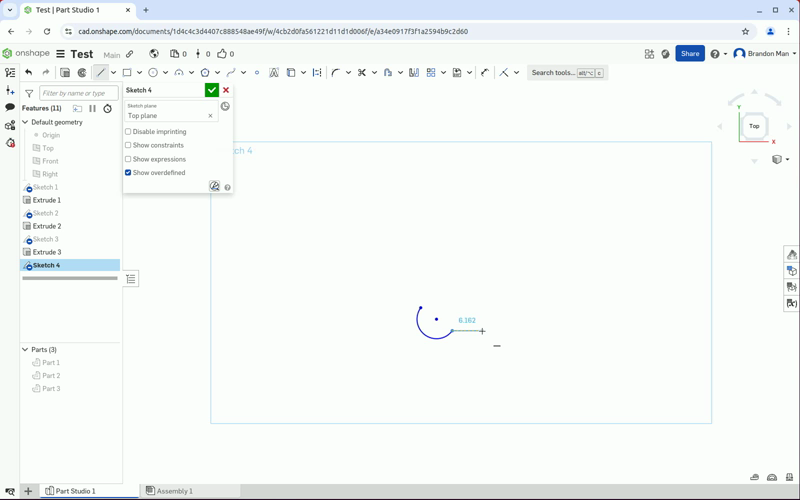
mouse_move(420, 307)
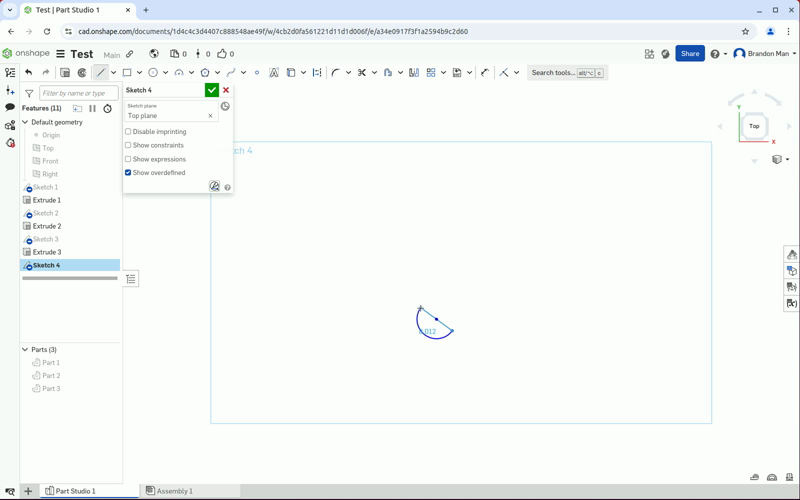
key_up(shift)
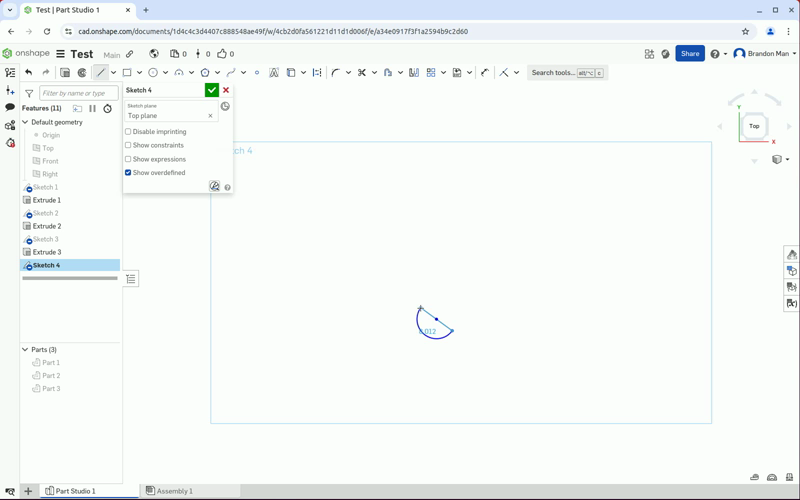
click(420, 307)
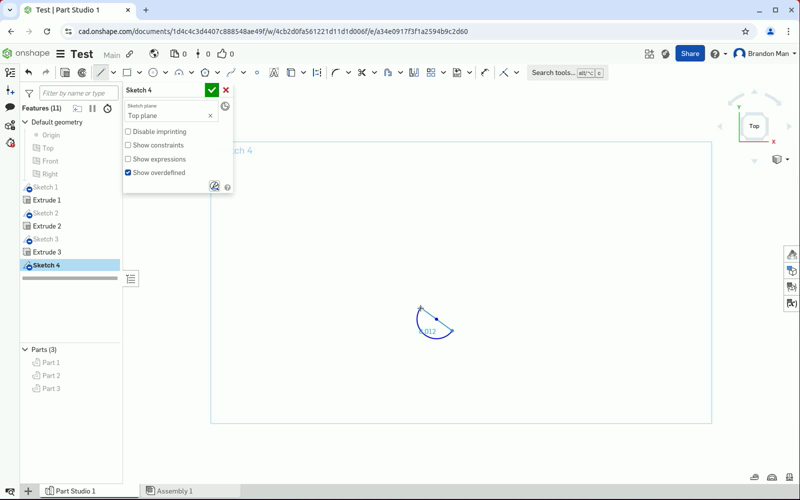
key(esc)
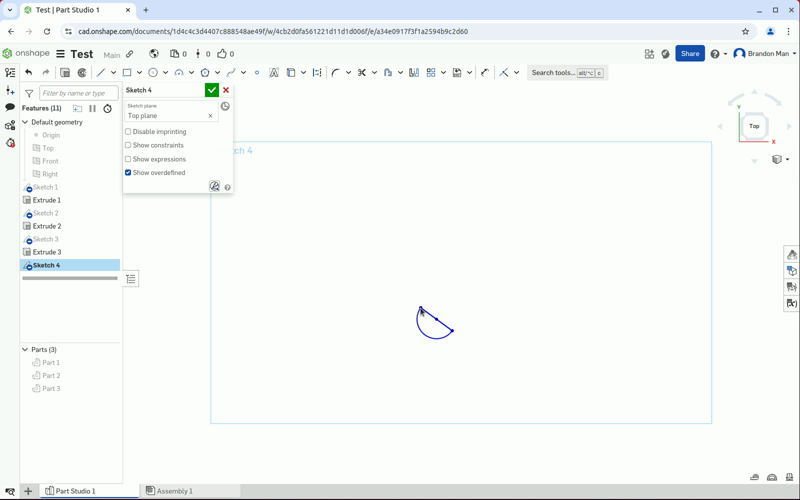
mouse_move(441, 335)
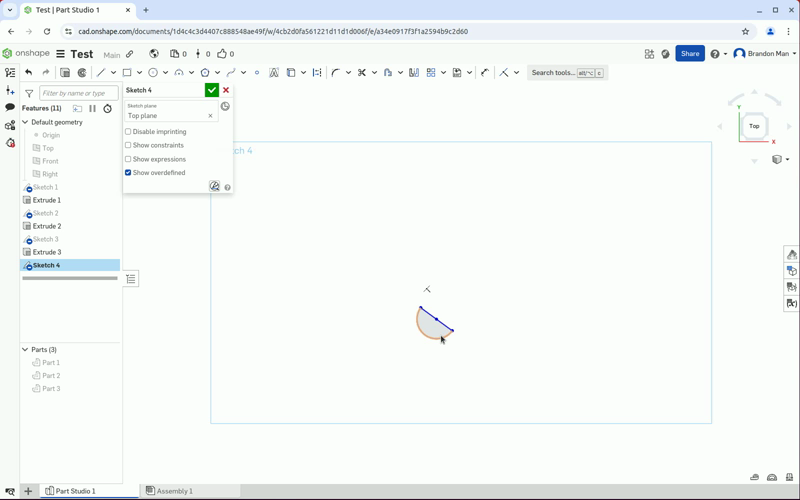
scroll(6)
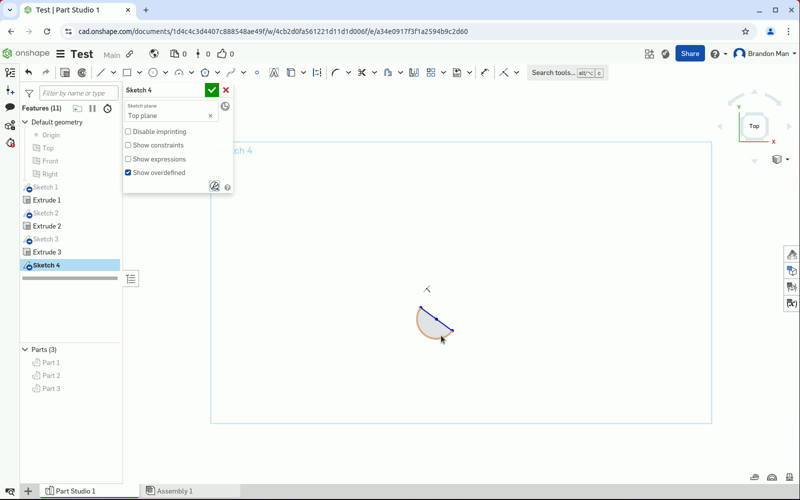
scroll(6)
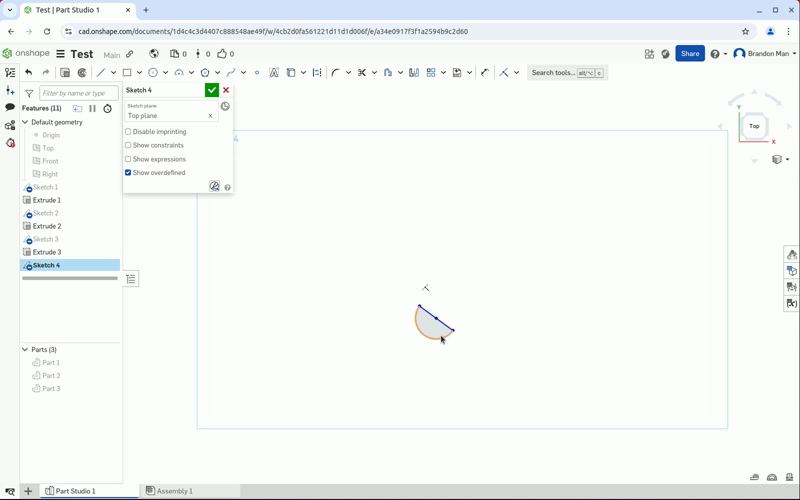
scroll(6)
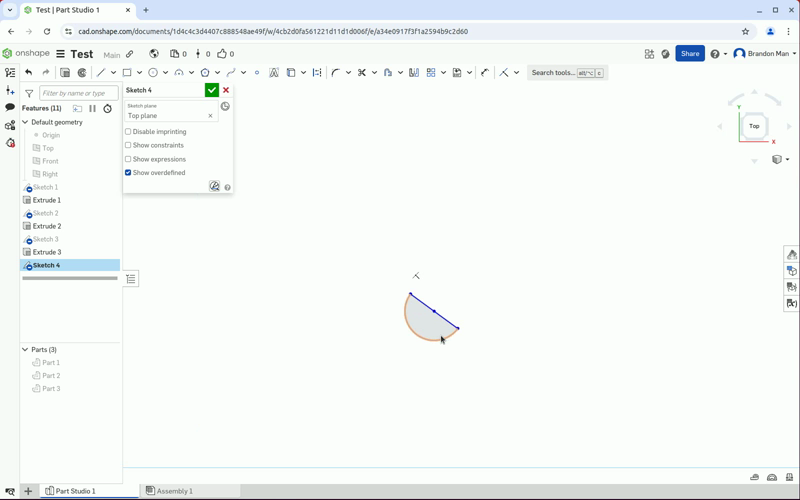
scroll(6)
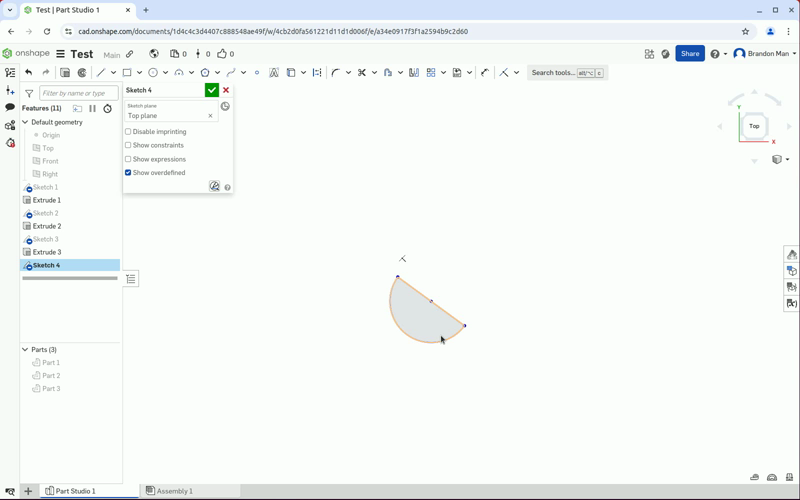
scroll(6)
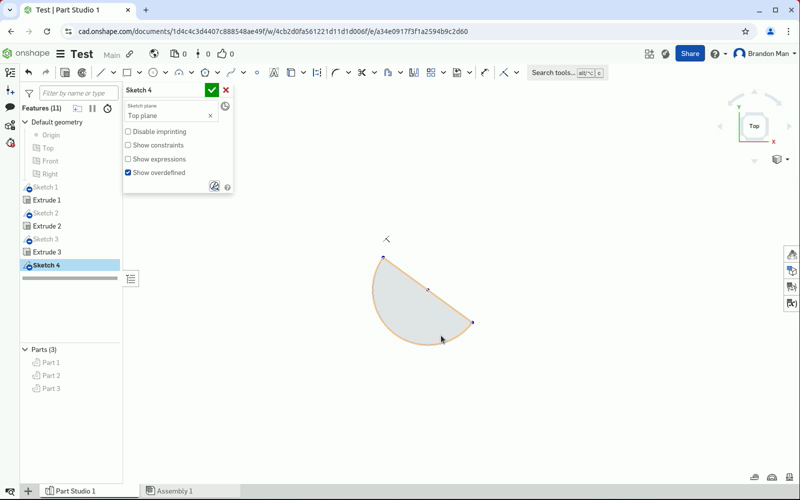
scroll(6)
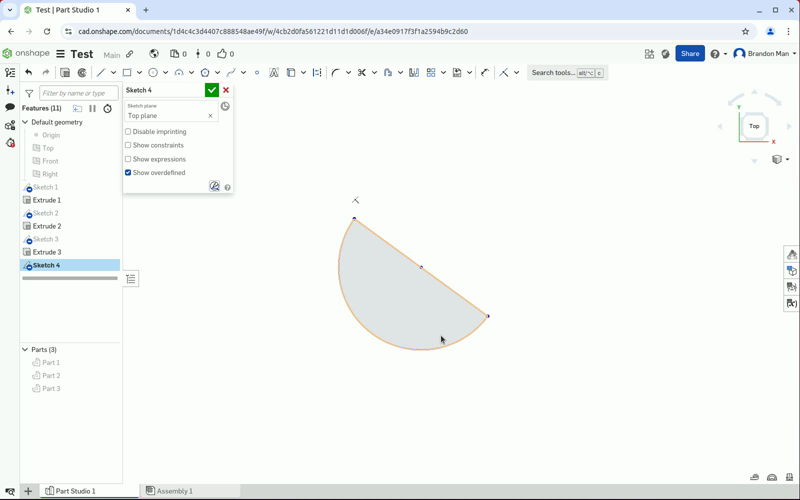
scroll(6)
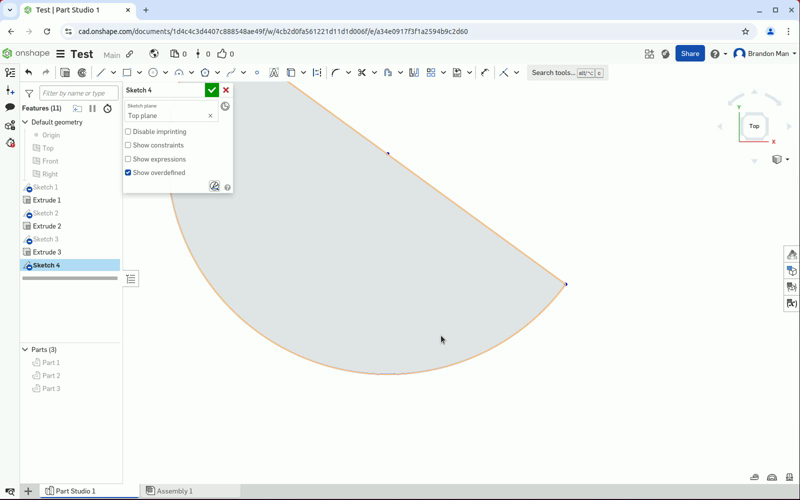
click(441, 335)
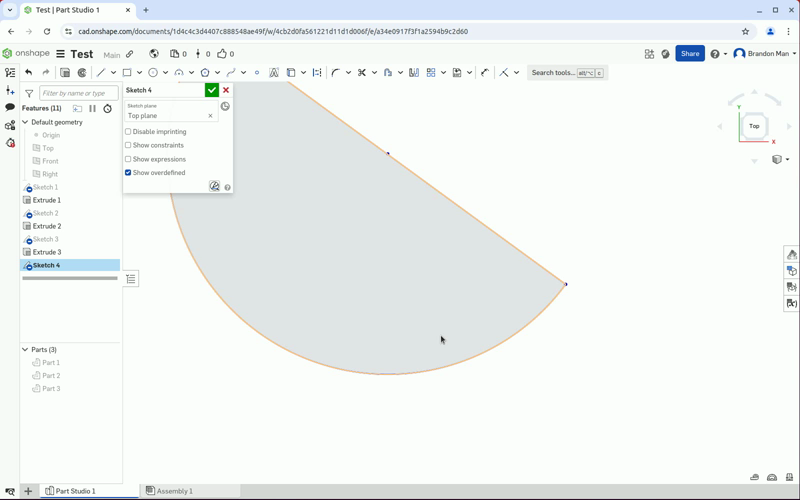
scroll(-6)
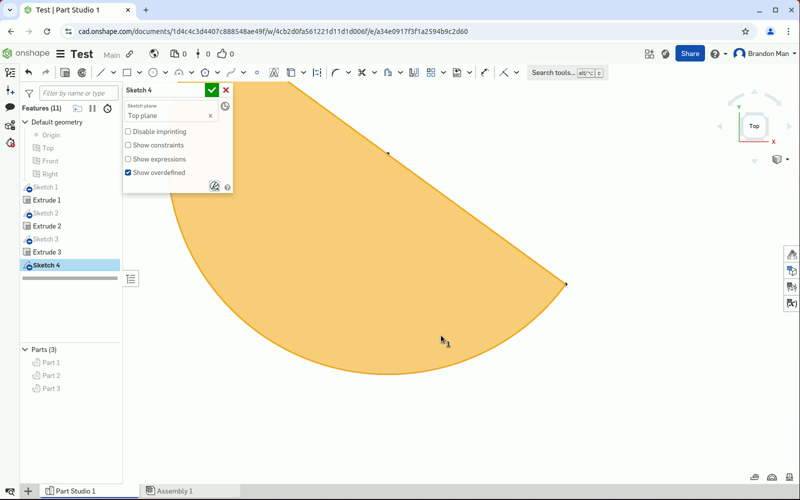
scroll(-6)
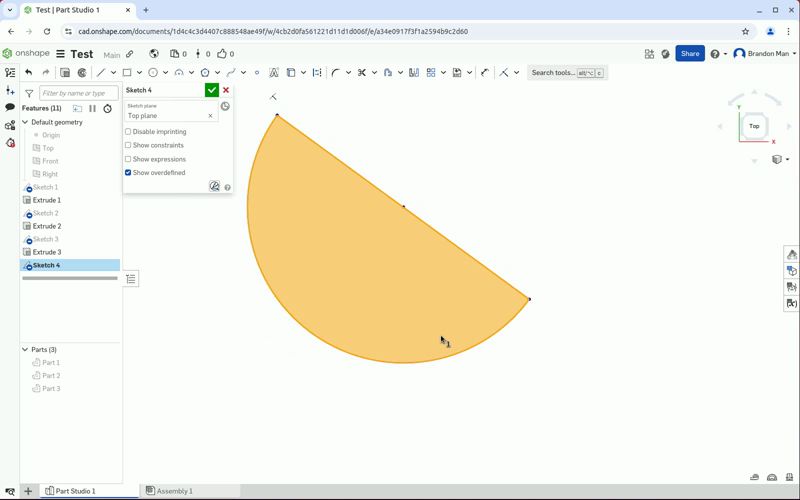
scroll(-6)
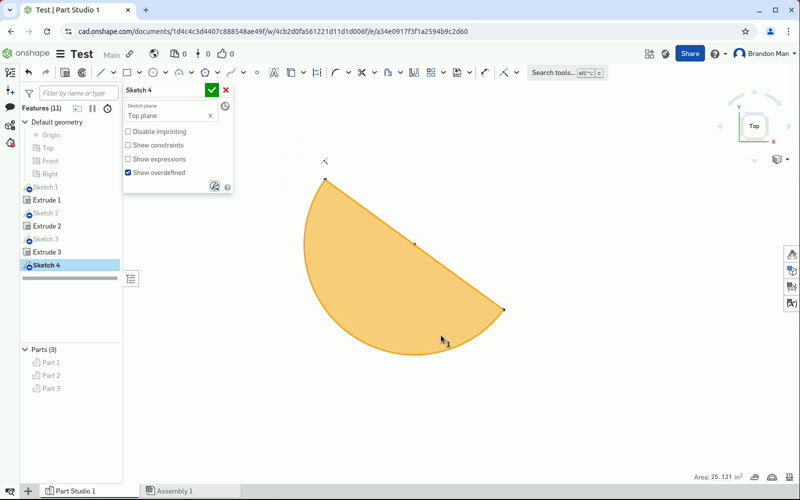
scroll(-6)
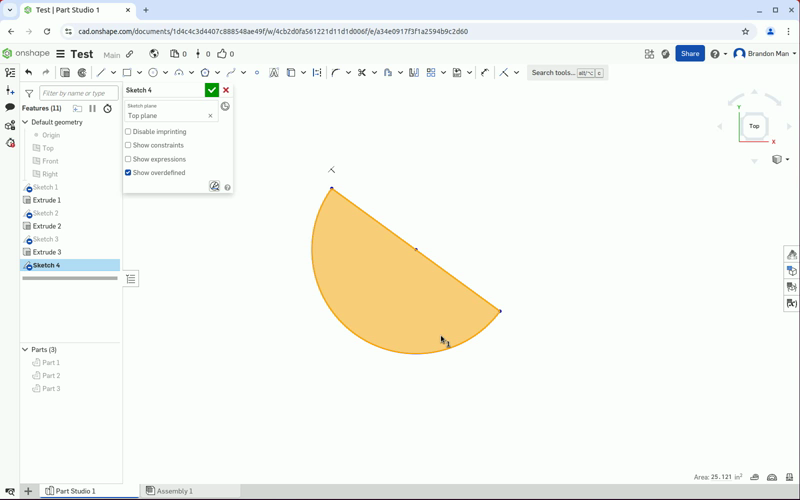
scroll(-6)
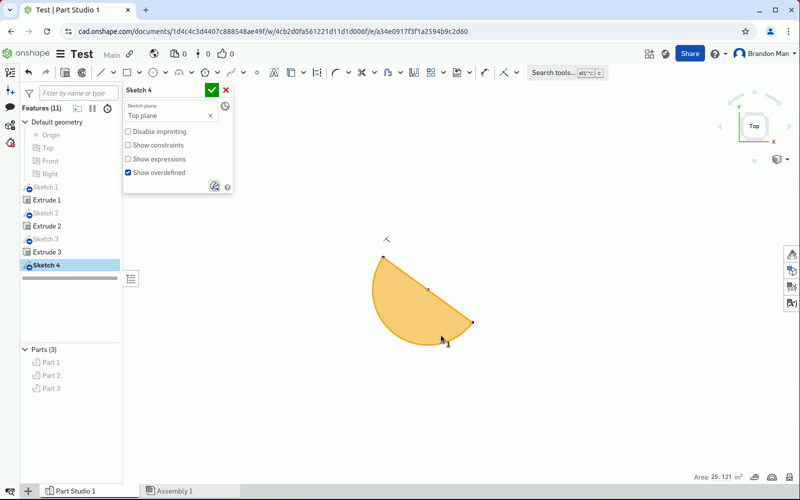
scroll(-6)
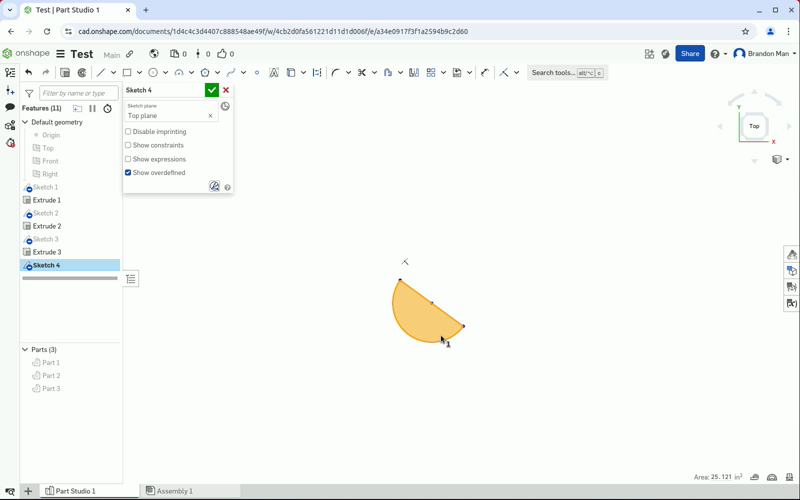
scroll(-6)
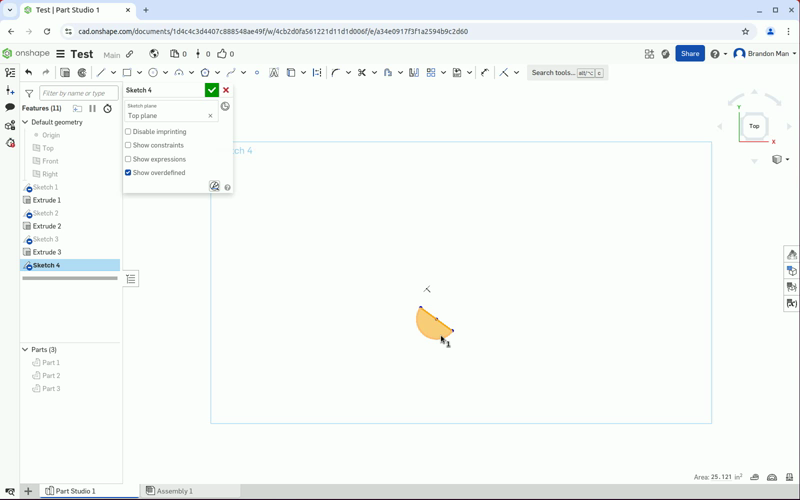
mouse_move(73, 352)
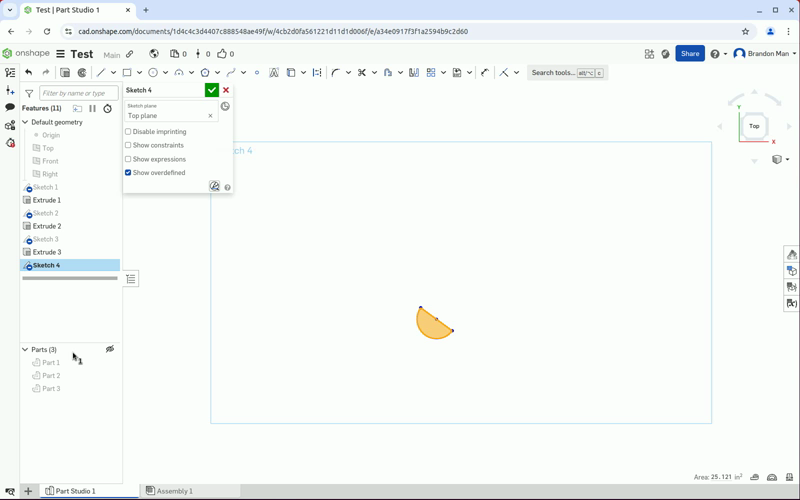
key(shift+y)
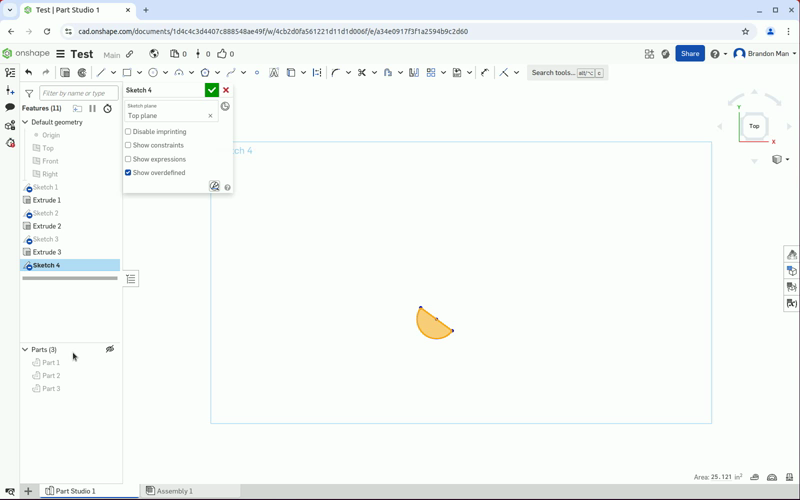
key(shift+e)
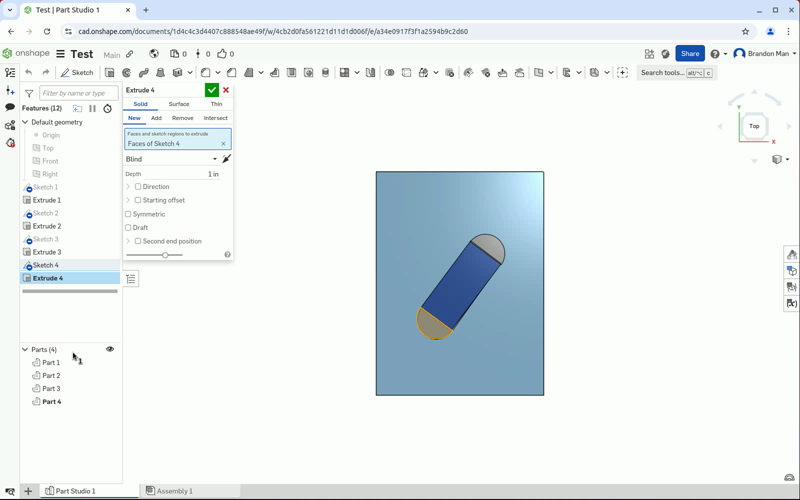
mouse_move(143, 106)
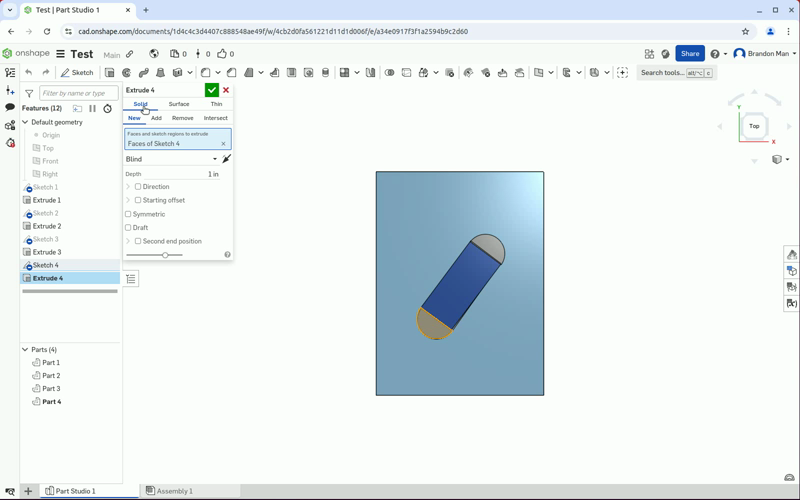
click(143, 106)
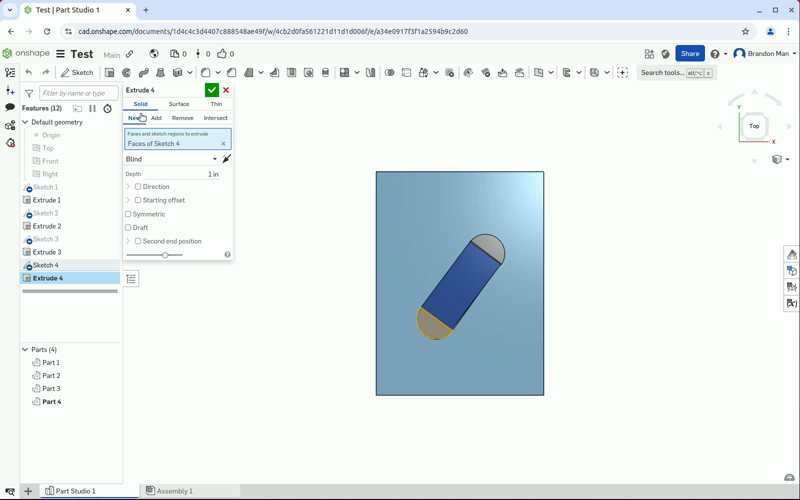
mouse_move(137, 120)
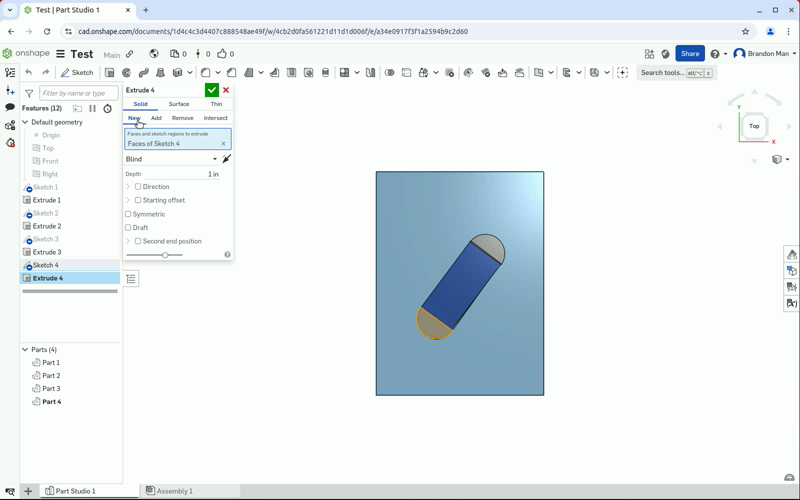
click(137, 120)
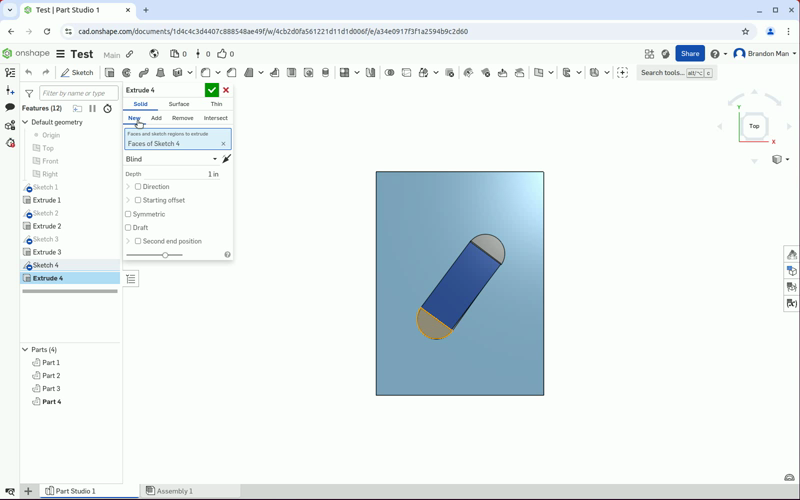
key(tab, 4)
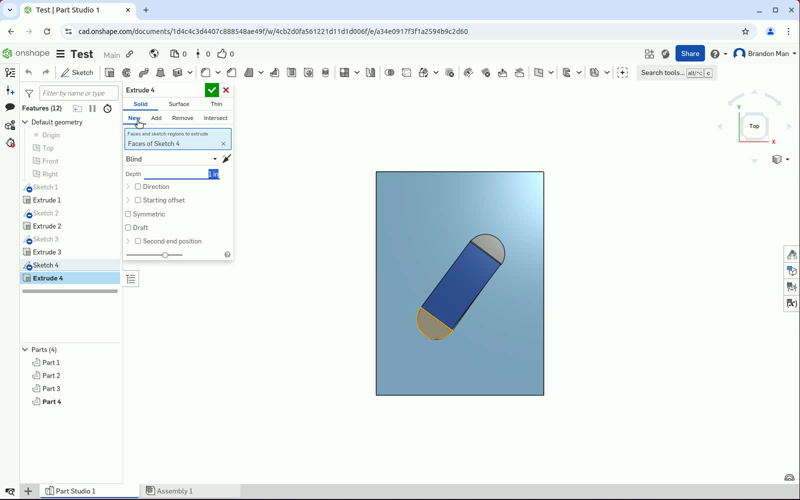
text(15.405)
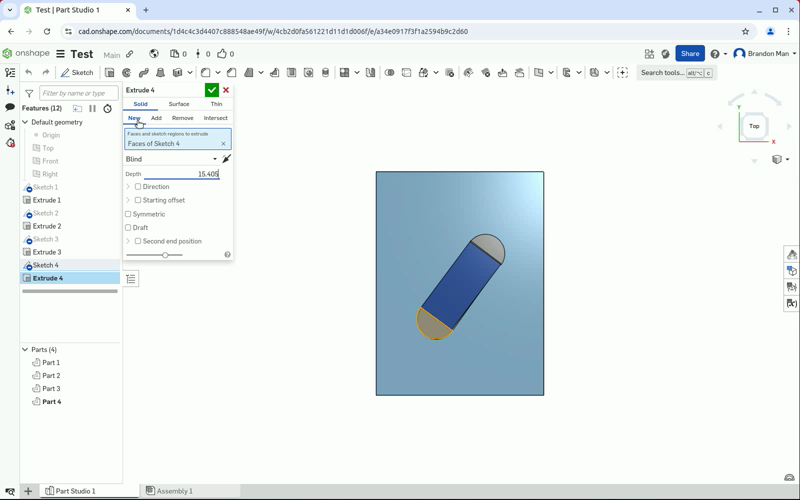
key(enter)
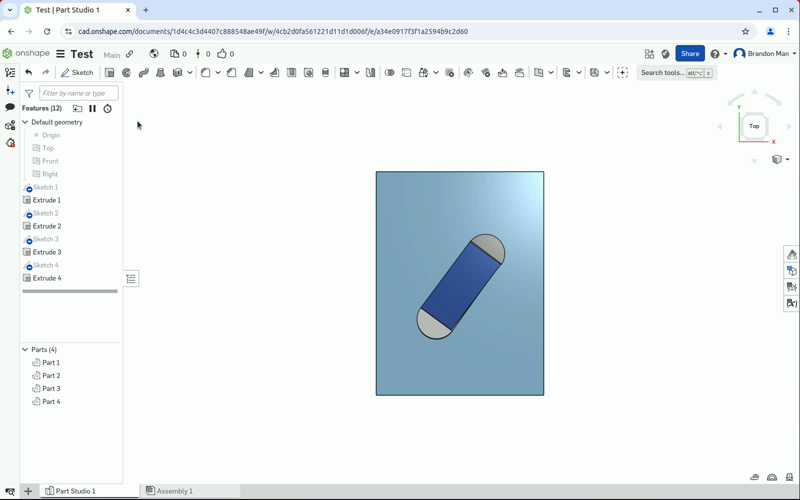
key(shift+h)
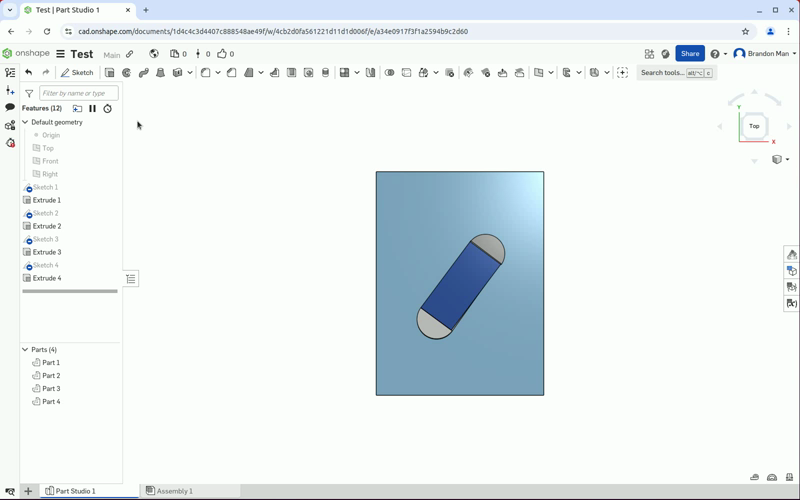
key(shift+h)
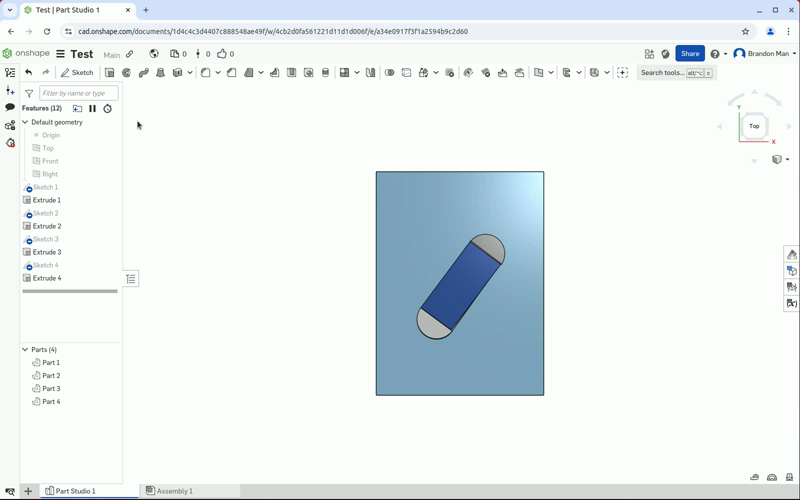
key(shift+7)
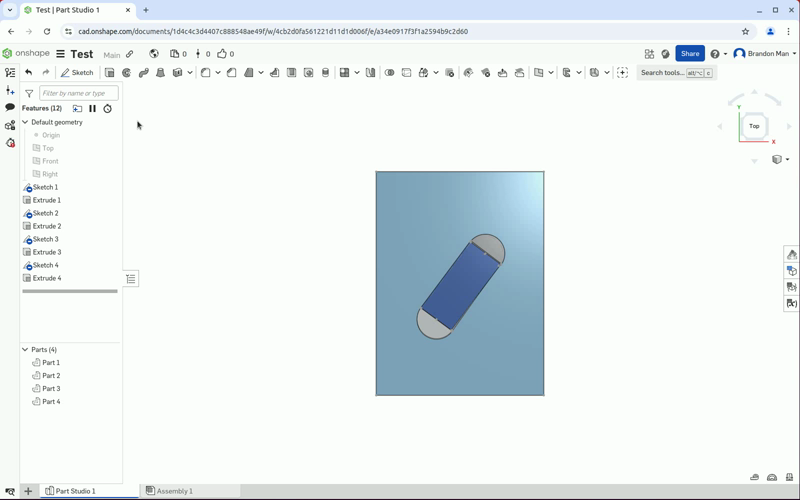
key(up, 3)
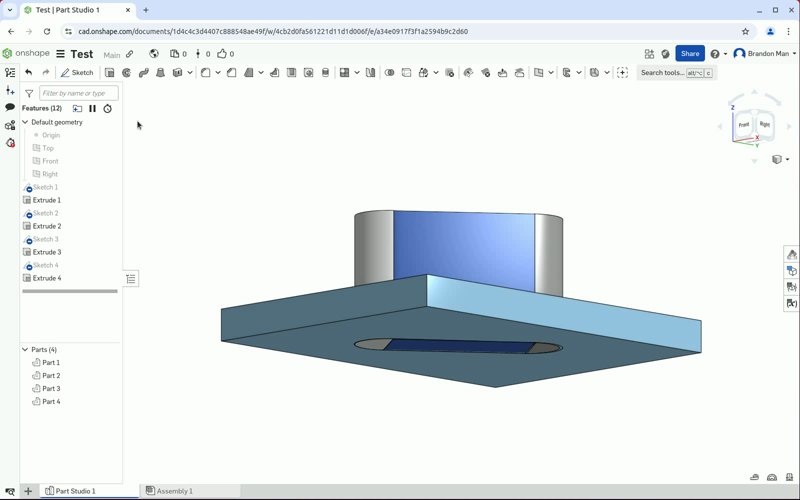
key(left, 3)
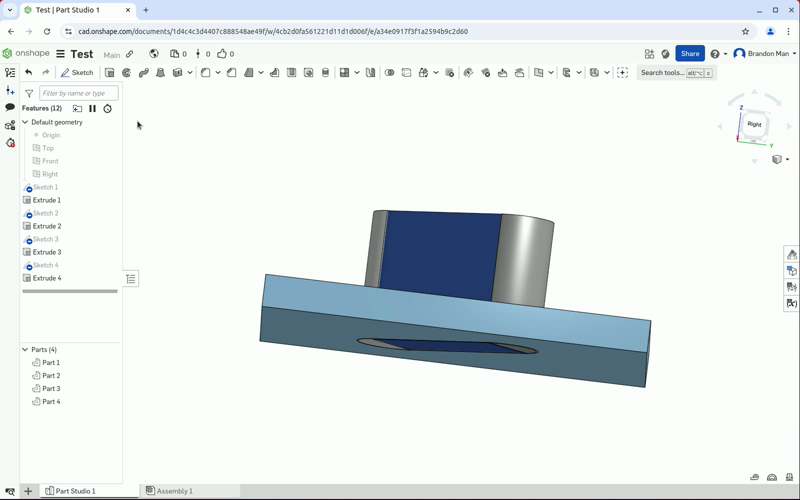
key(right, 3)
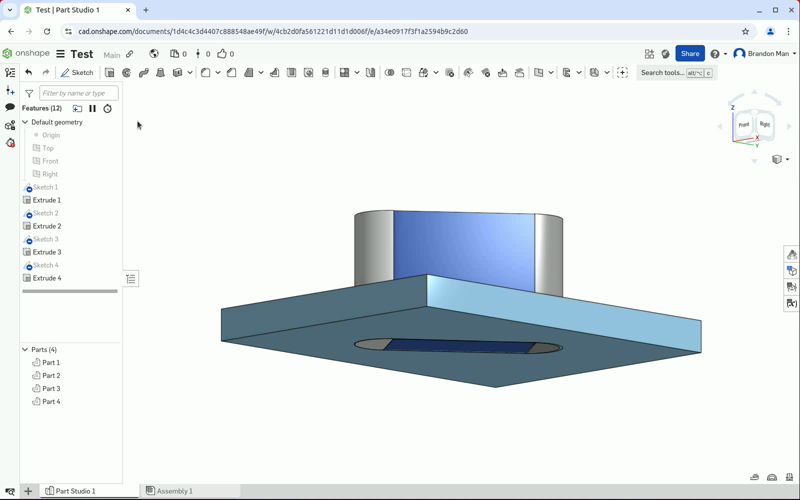
key(down, 3)
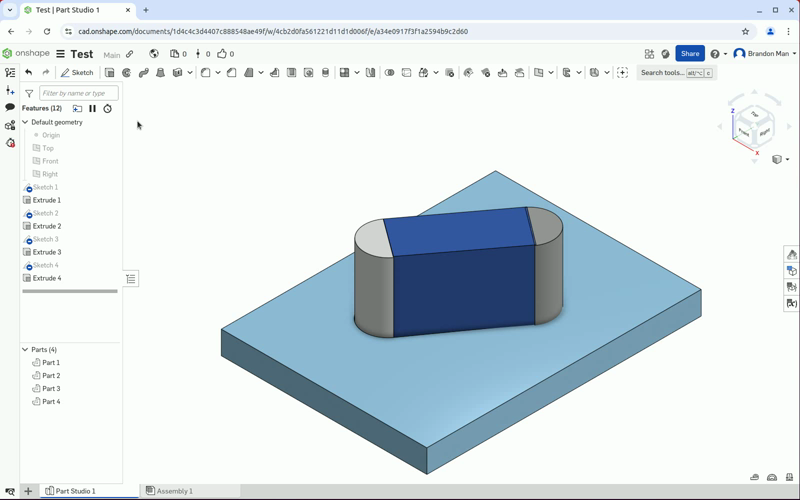
mouse_move(73, 189)
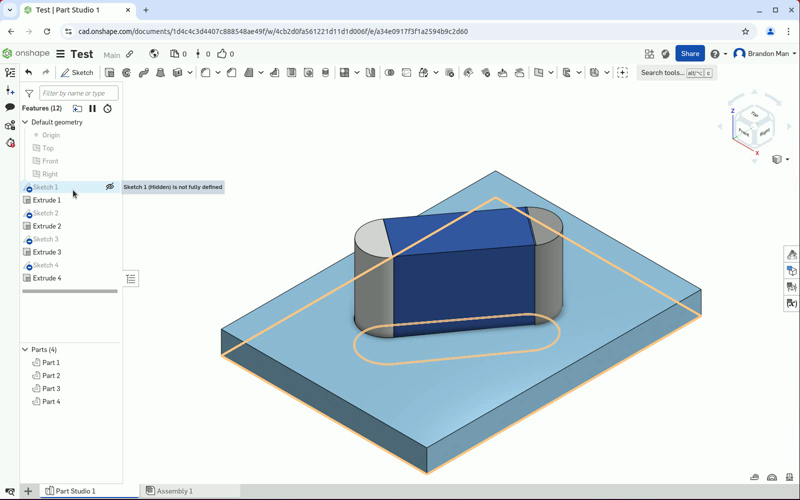
click(73, 189)